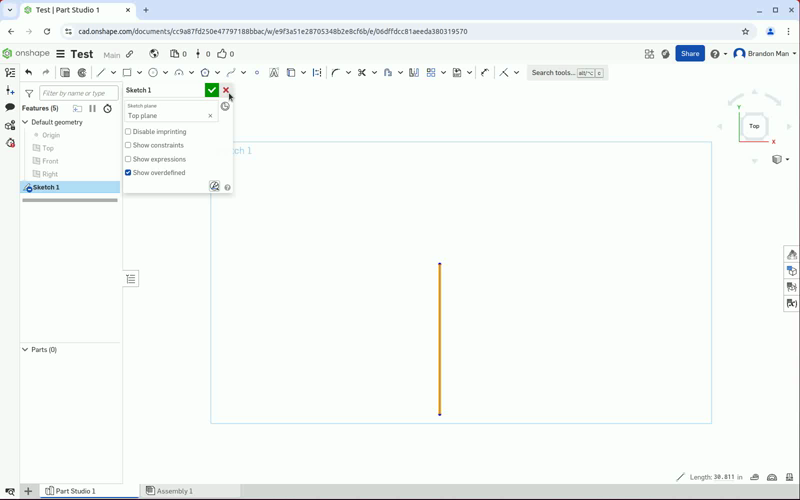
key(shift+h)
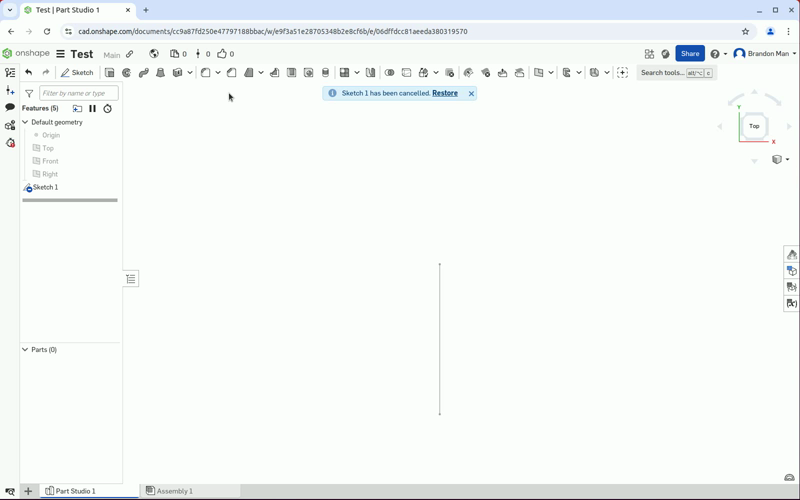
mouse_move(73, 352)
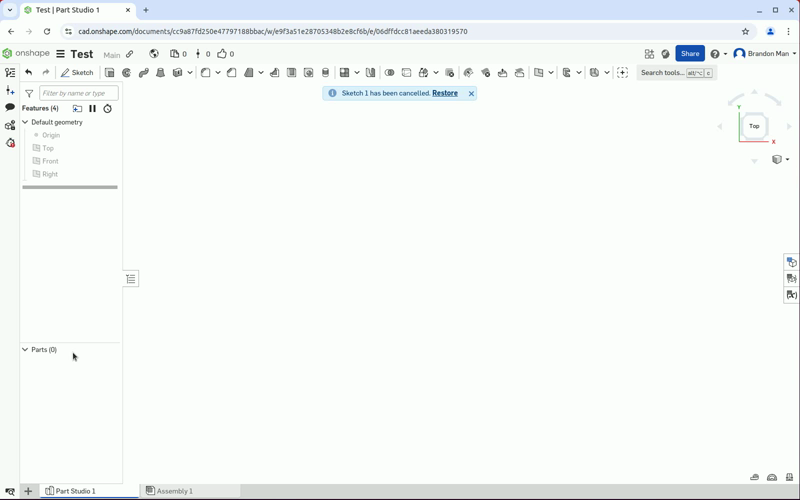
key(y)
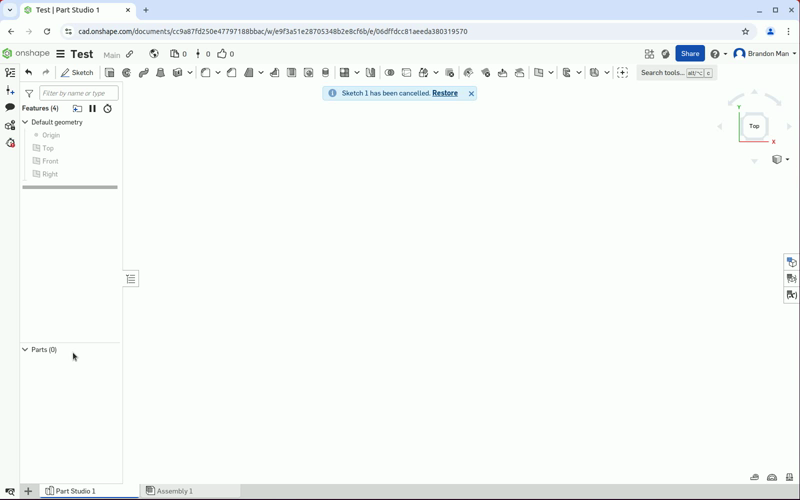
key(shift+p)
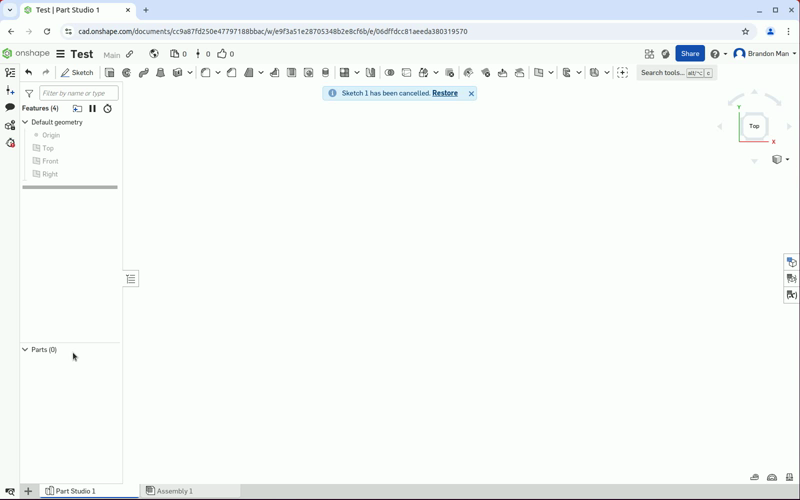
key(space)
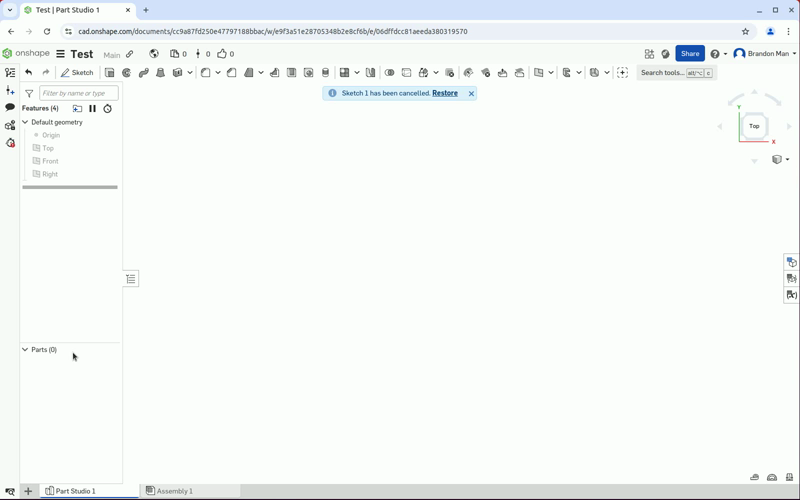
key_down(shift)
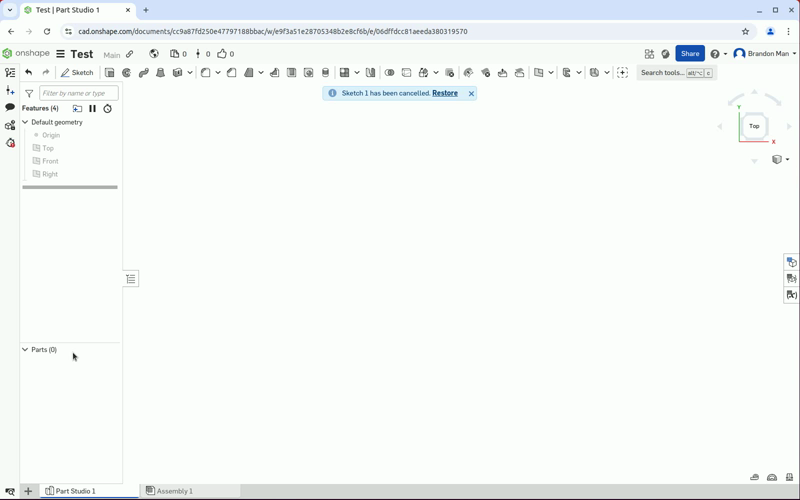
key(up)
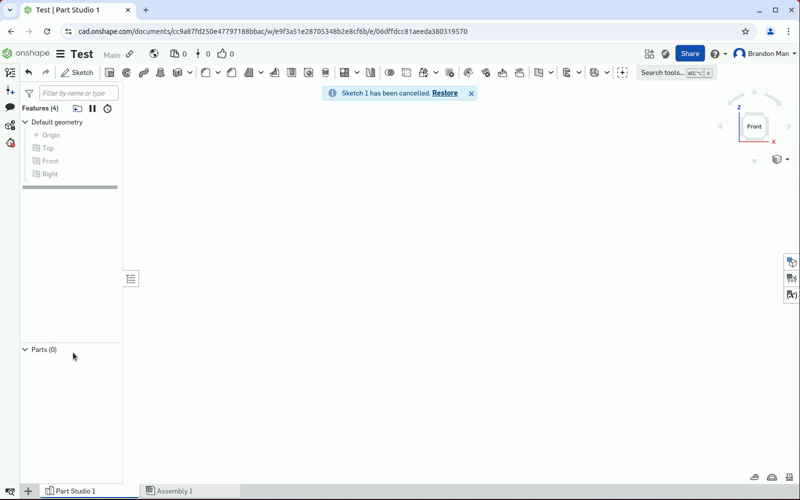
key_up(shift)
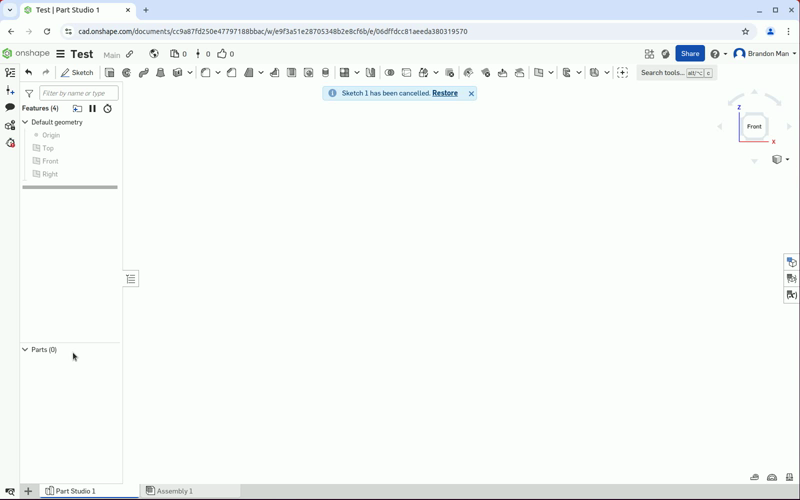
mouse_move(73, 352)
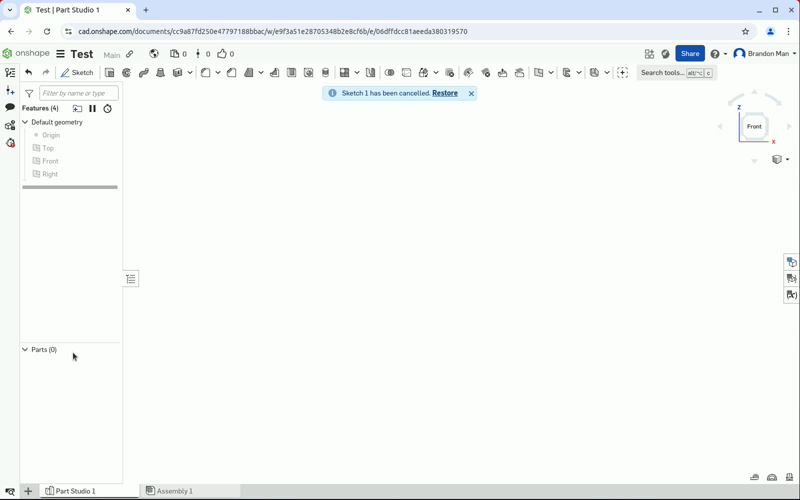
key(shift+y)
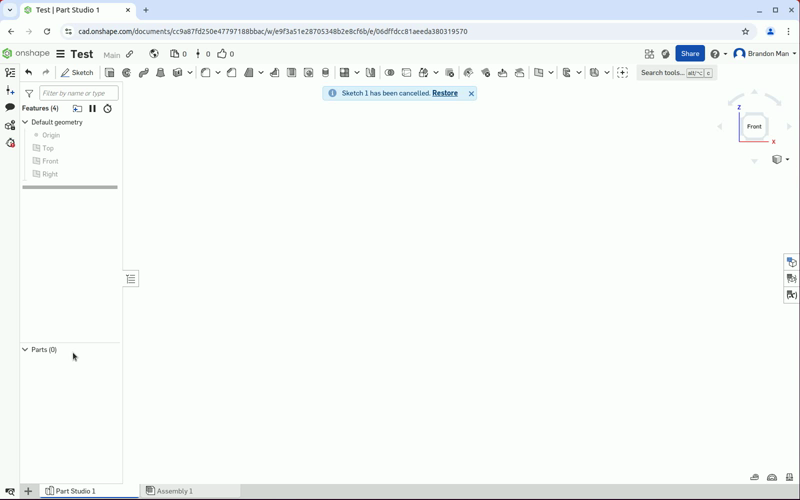
key(shift+s)
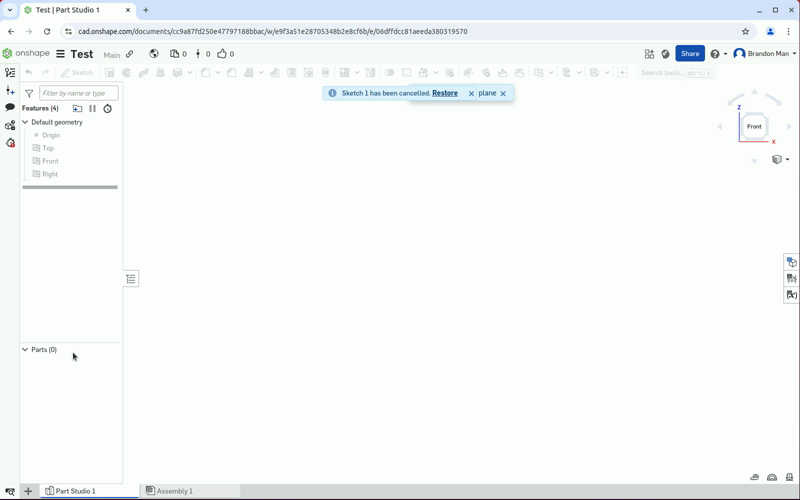
mouse_move(73, 163)
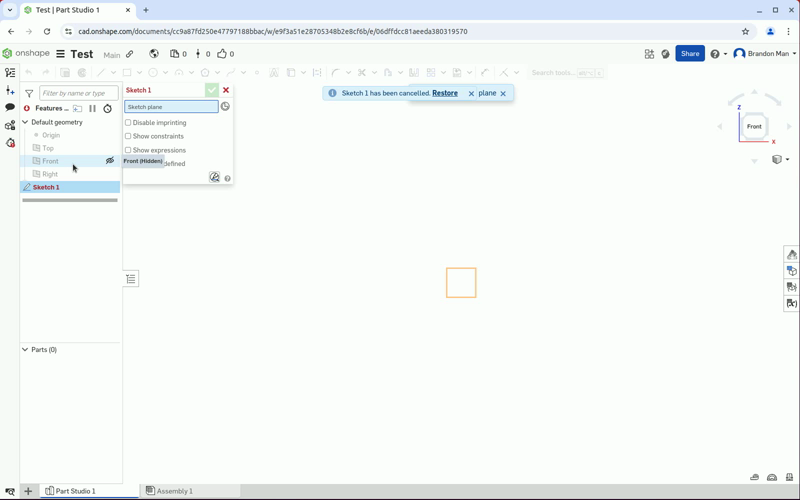
click(73, 163)
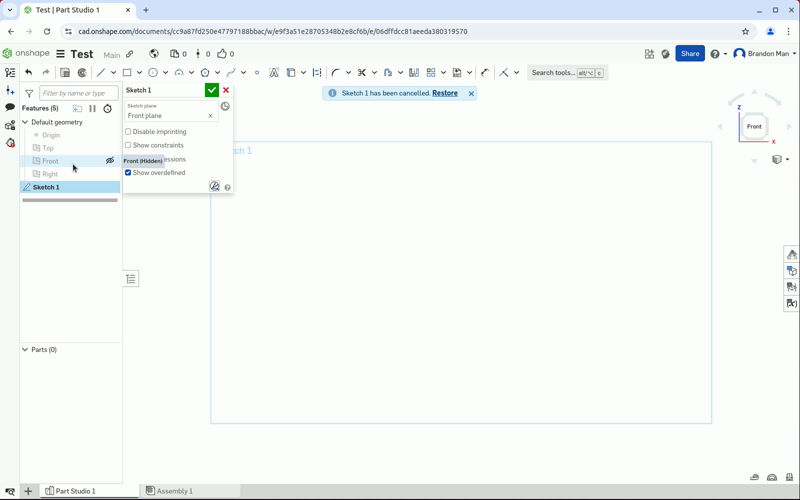
mouse_move(73, 352)
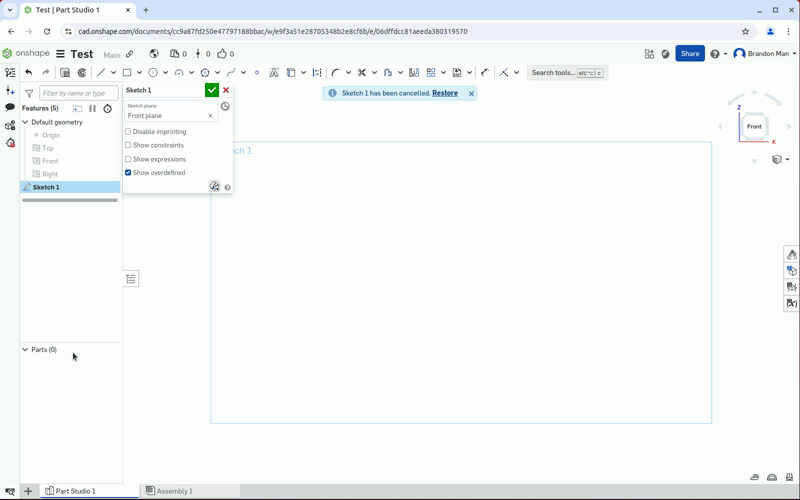
key(y)
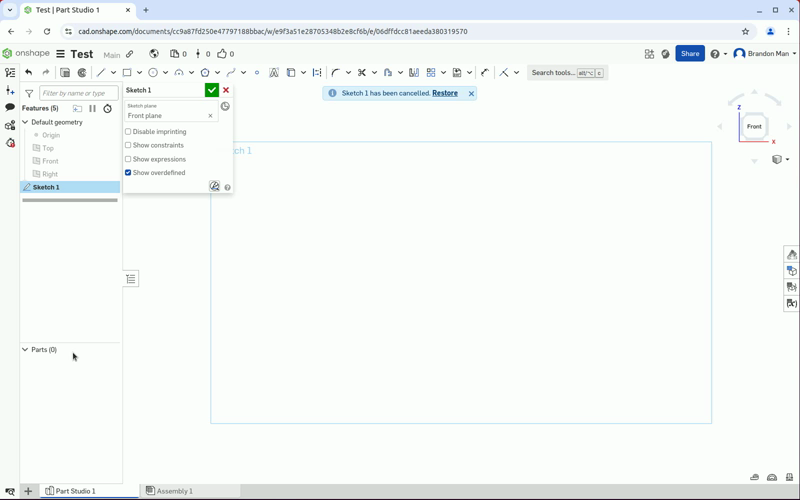
key(l)
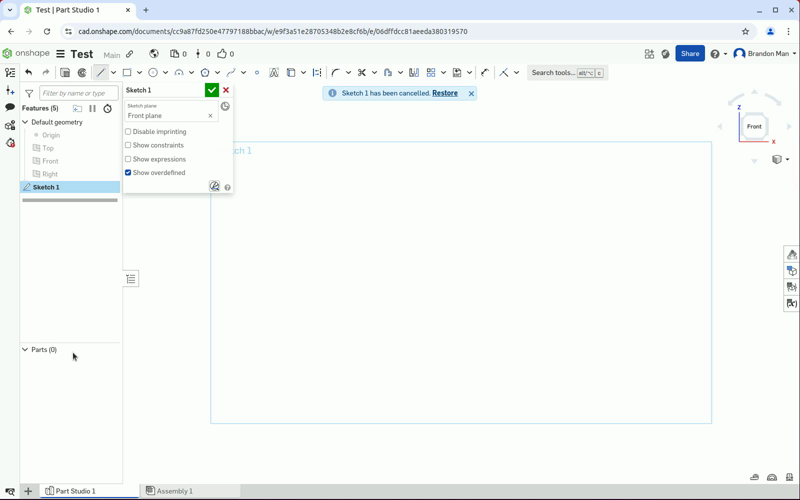
key_down(shift)
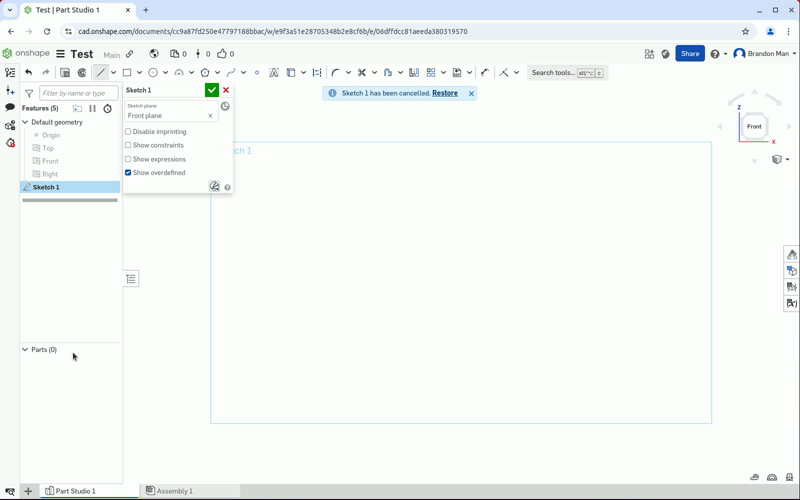
mouse_move(457, 285)
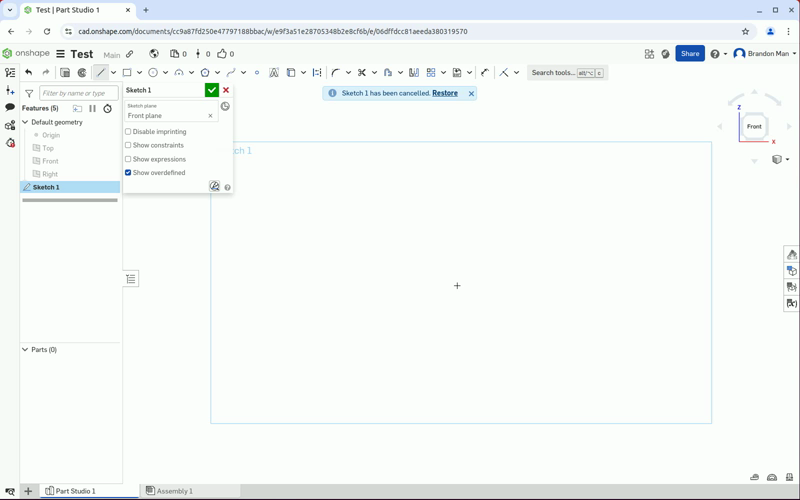
click(457, 285)
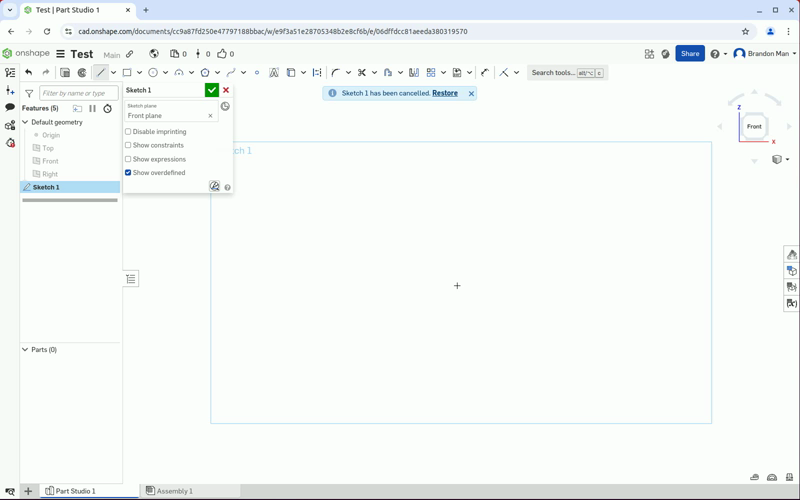
key_up(shift)
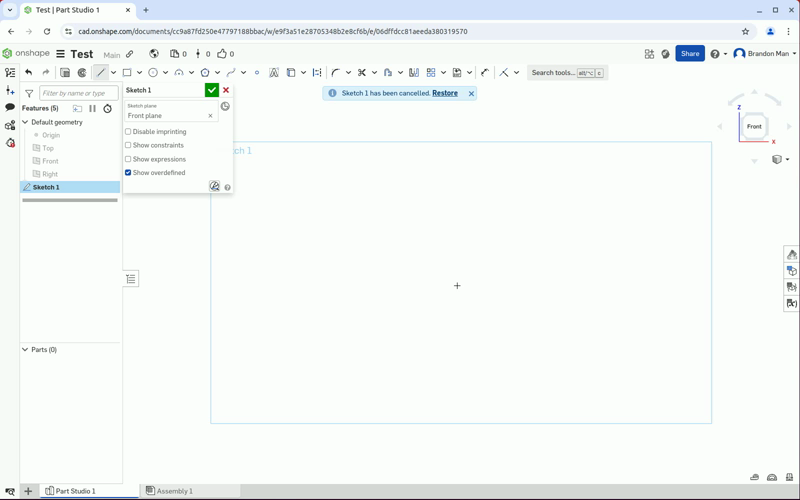
key_down(shift)
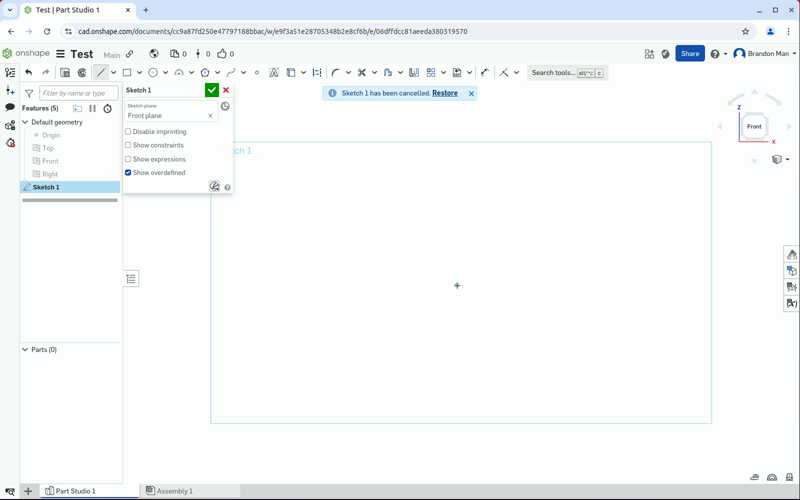
mouse_move(487, 285)
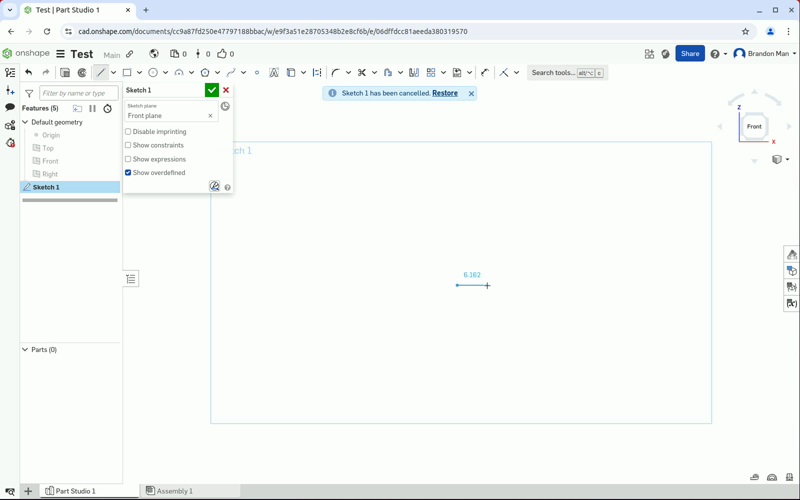
mouse_move(465, 285)
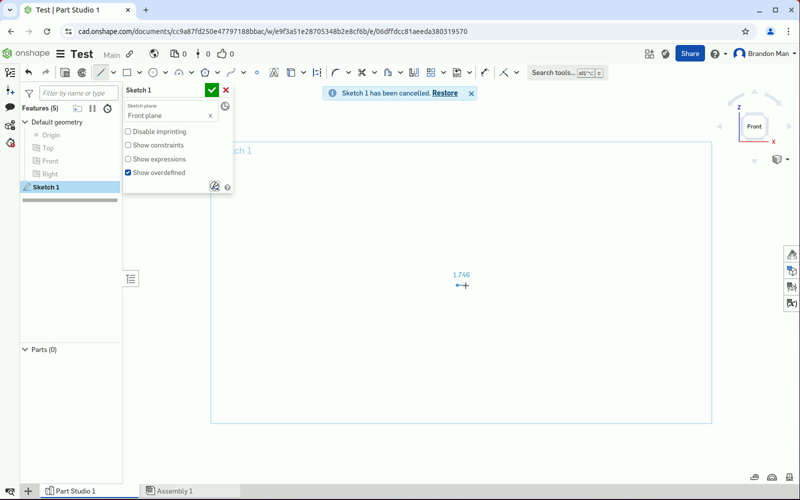
click(465, 285)
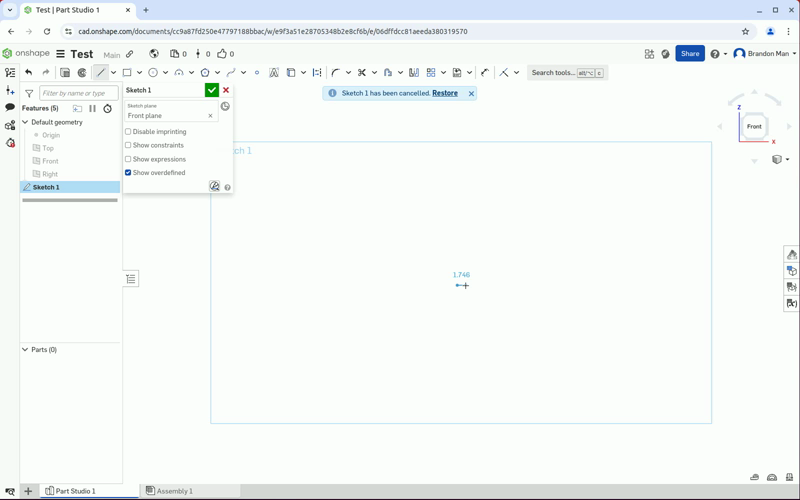
key_up(shift)
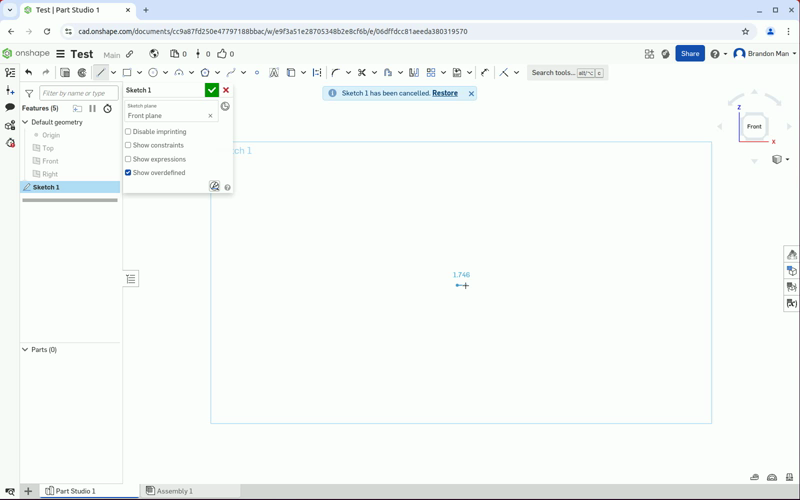
key_down(shift)
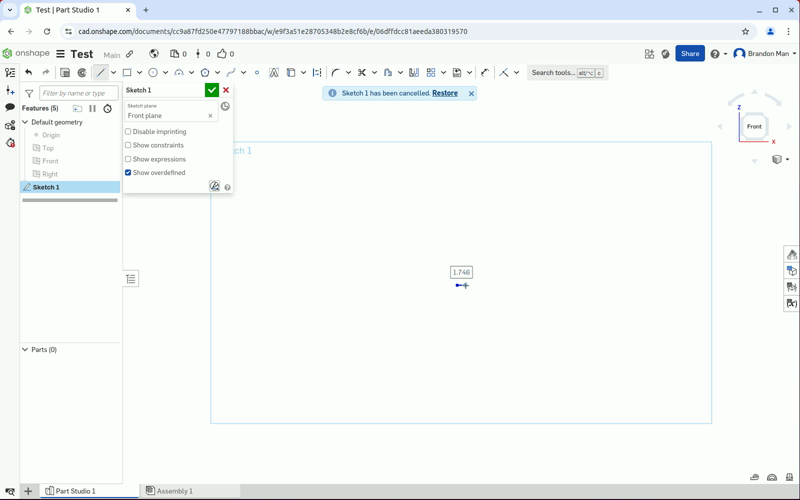
mouse_move(495, 285)
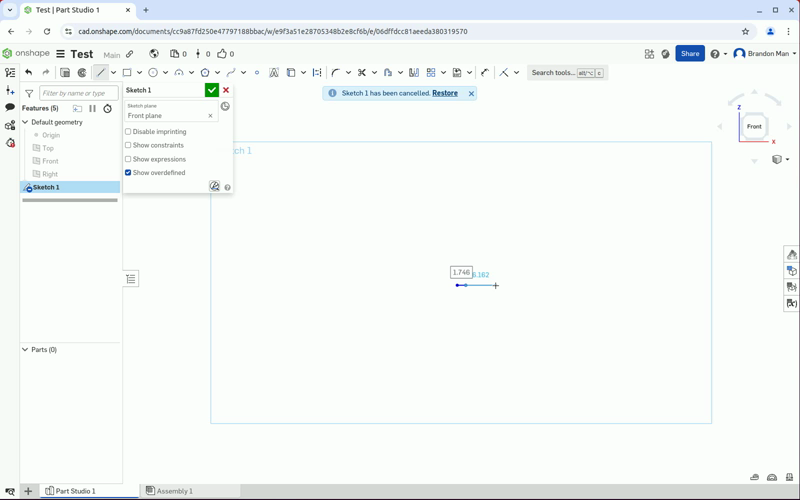
mouse_move(465, 281)
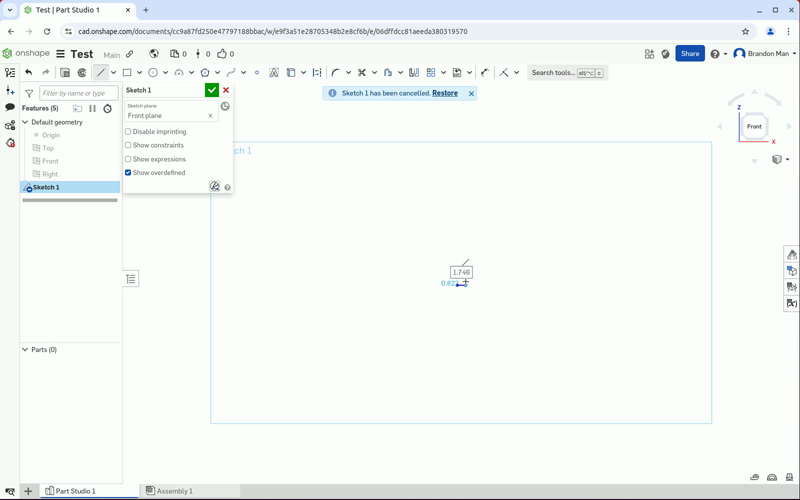
scroll(6)
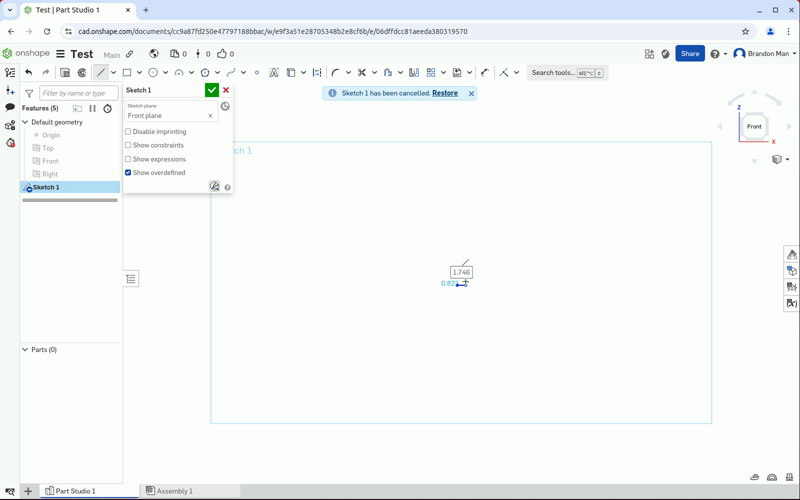
scroll(6)
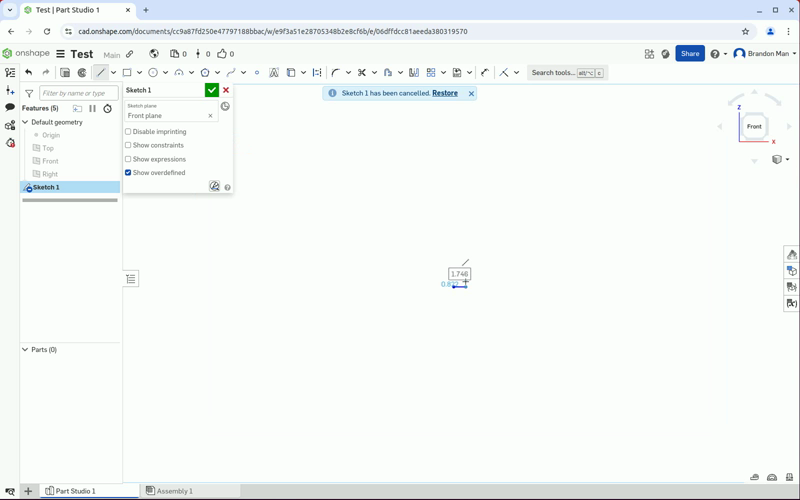
scroll(6)
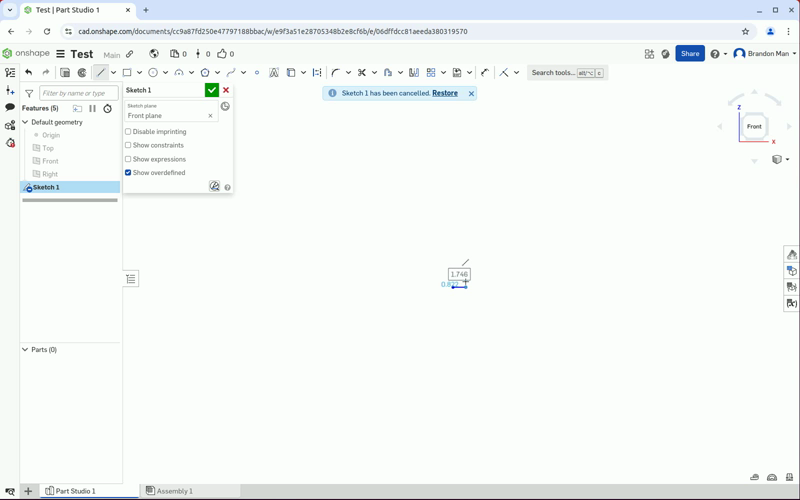
scroll(6)
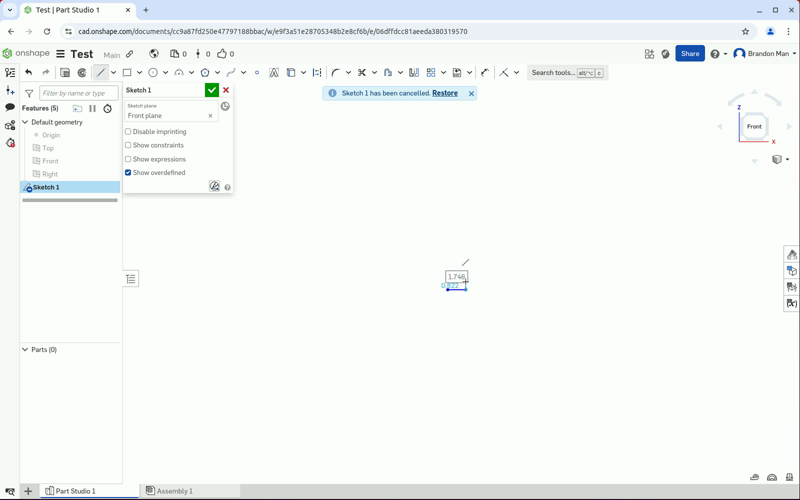
scroll(6)
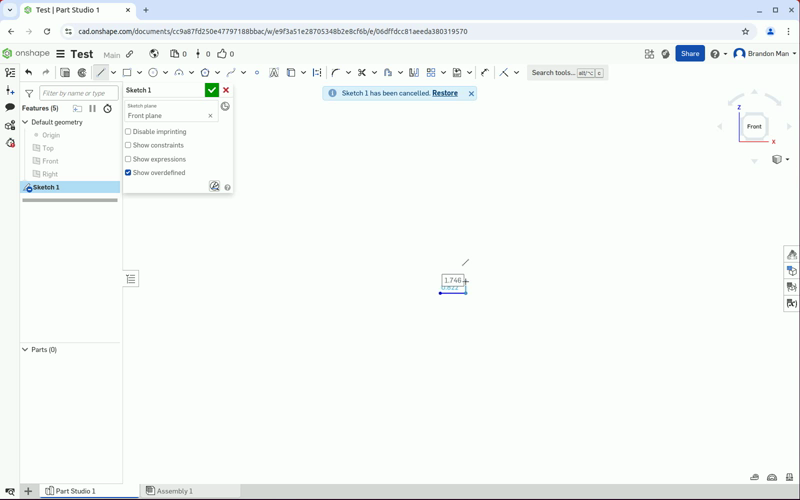
scroll(6)
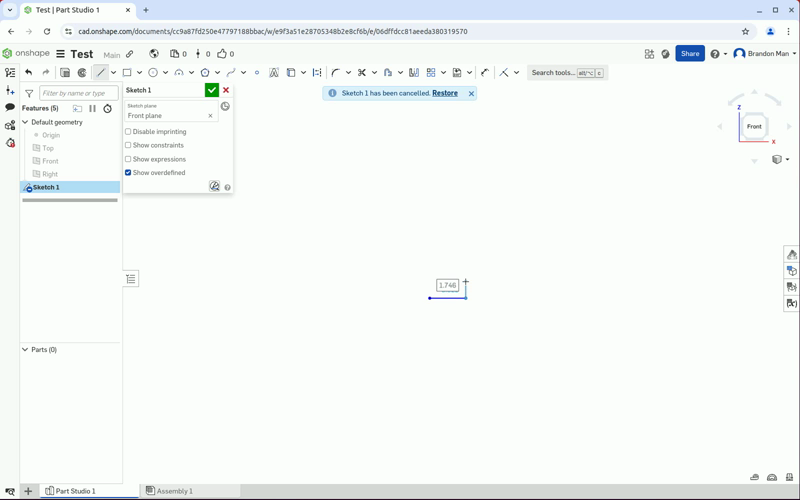
scroll(6)
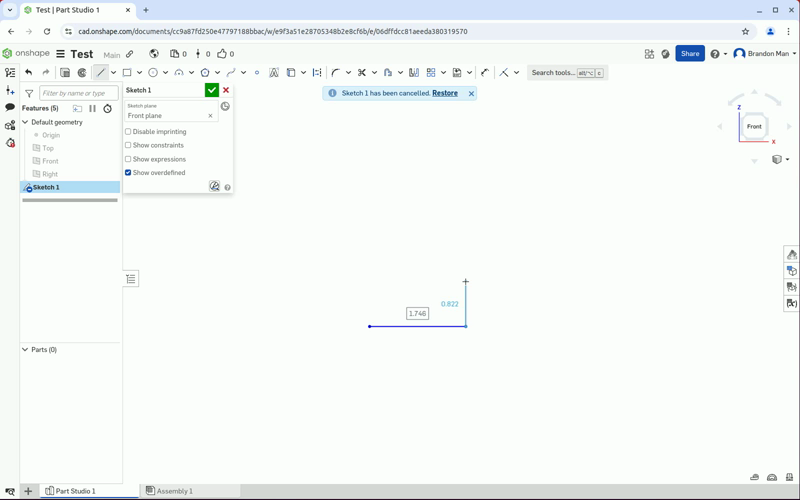
click(465, 281)
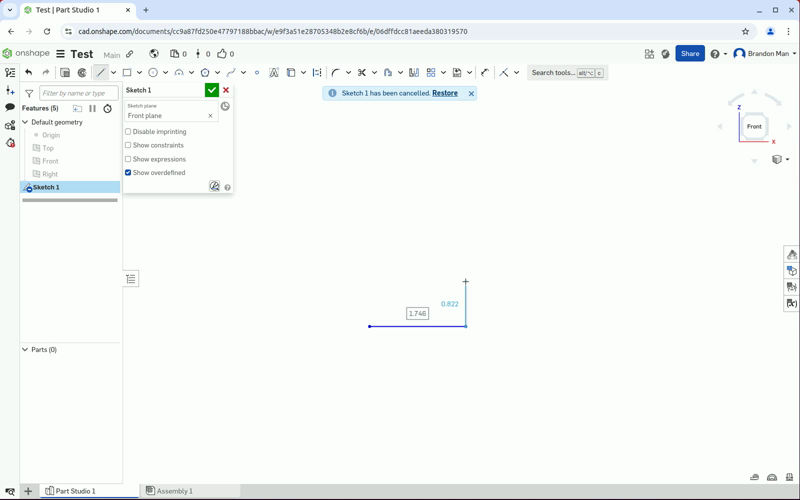
scroll(-6)
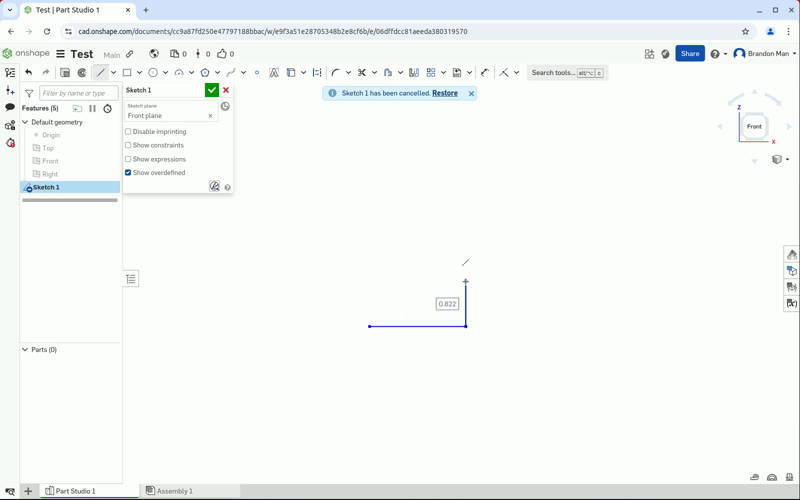
scroll(-6)
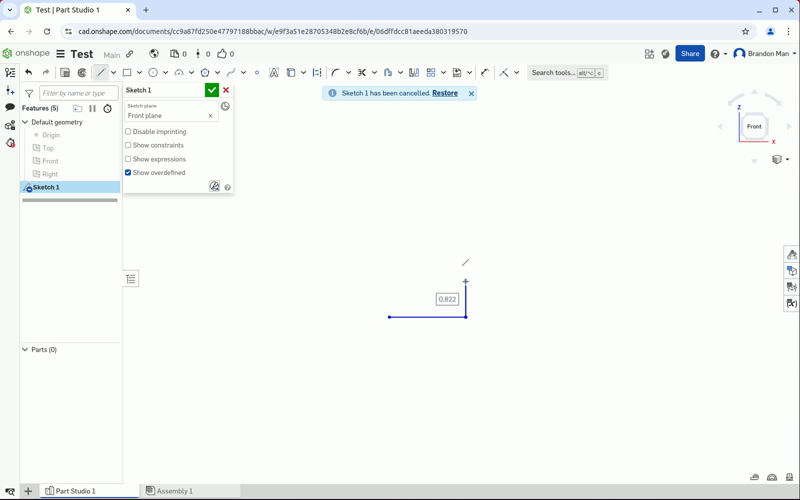
scroll(-6)
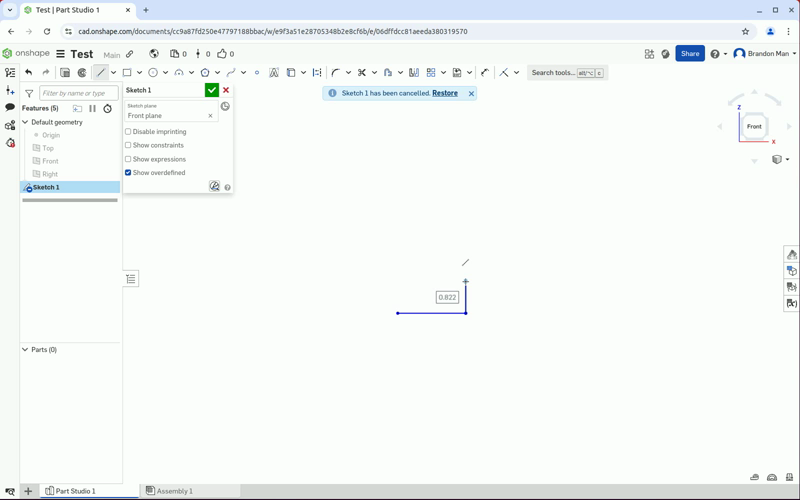
scroll(-6)
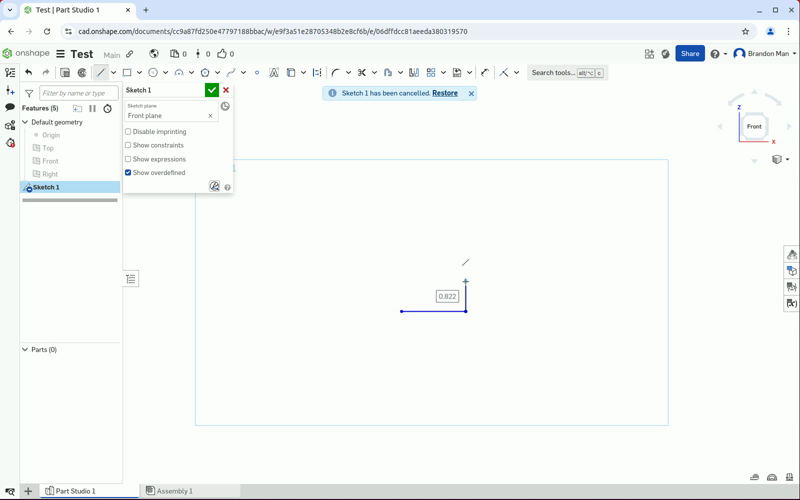
scroll(-6)
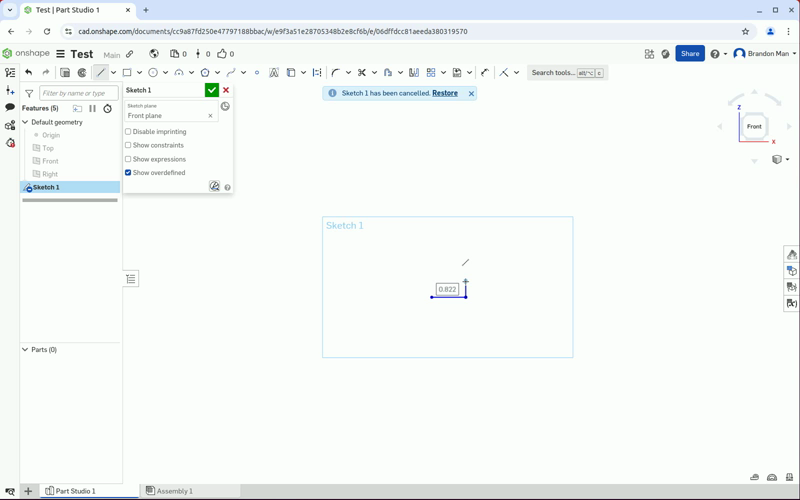
scroll(-6)
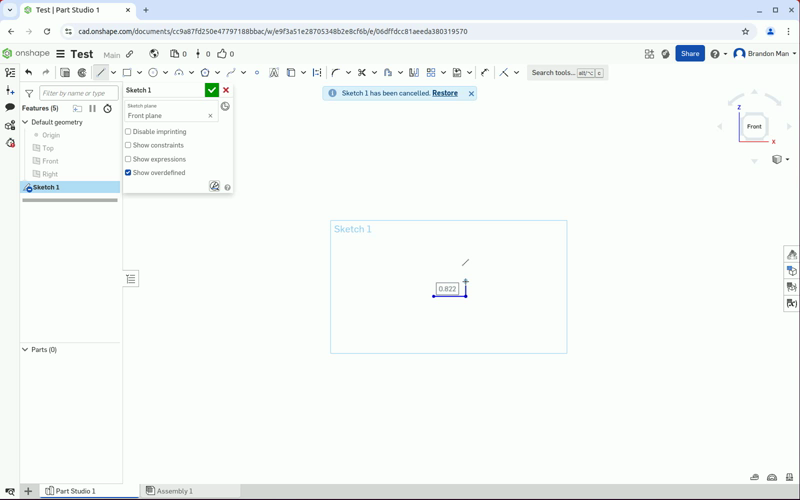
scroll(-6)
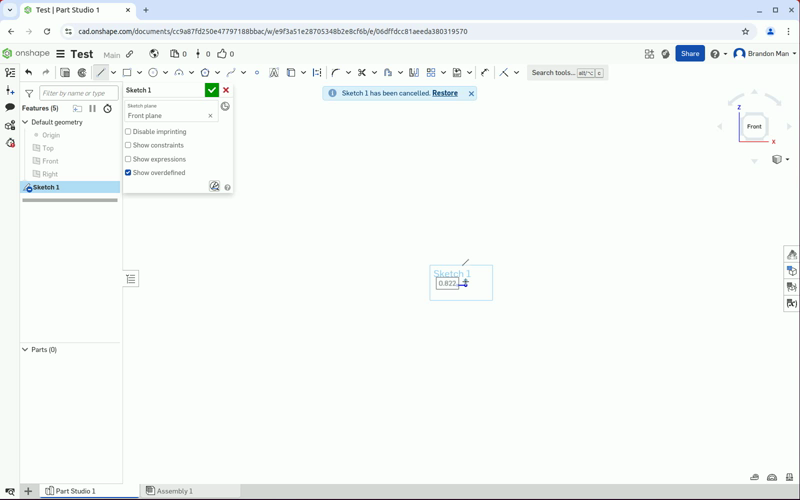
key_up(shift)
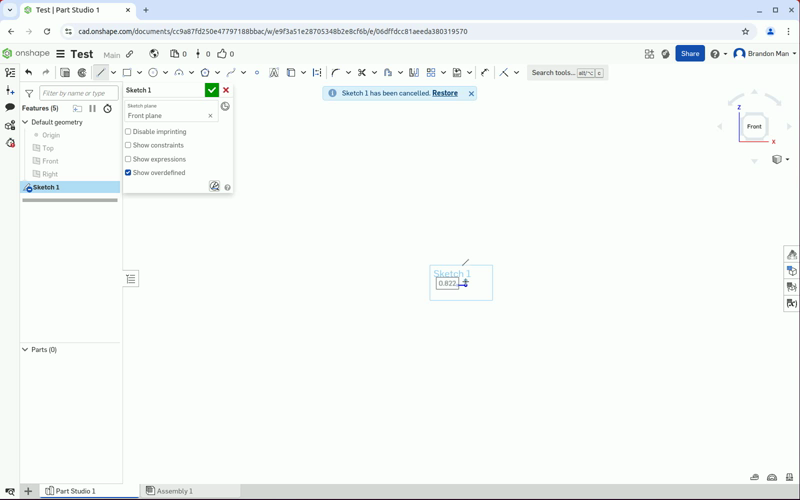
key_down(shift)
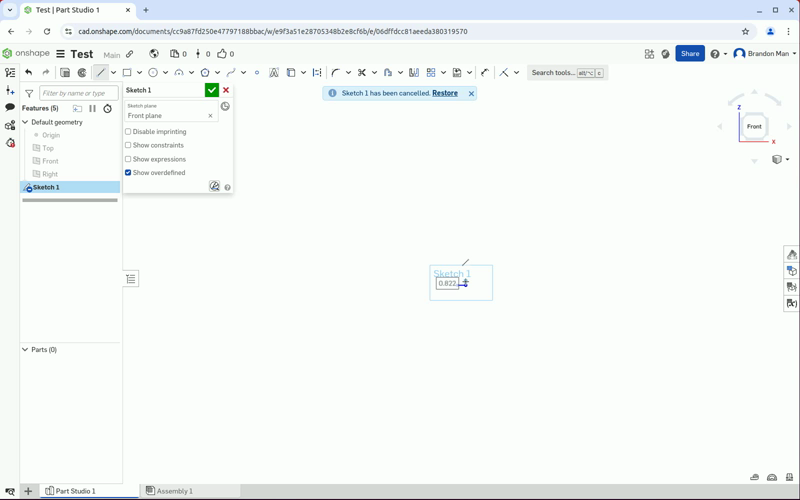
mouse_move(495, 281)
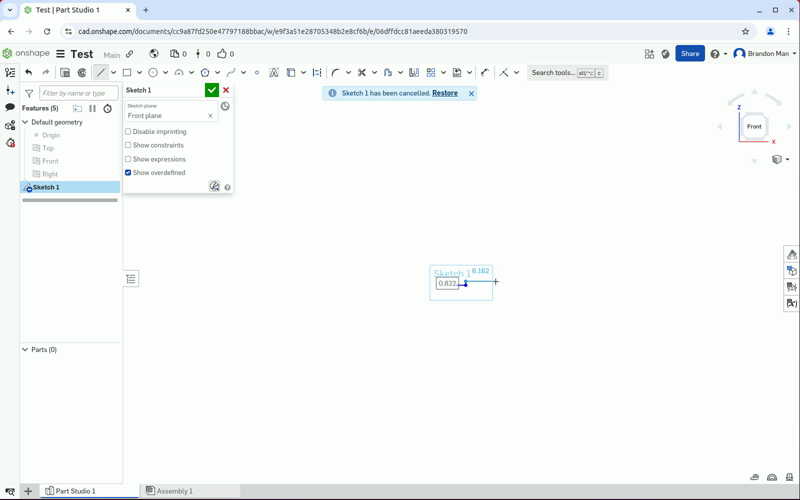
mouse_move(457, 281)
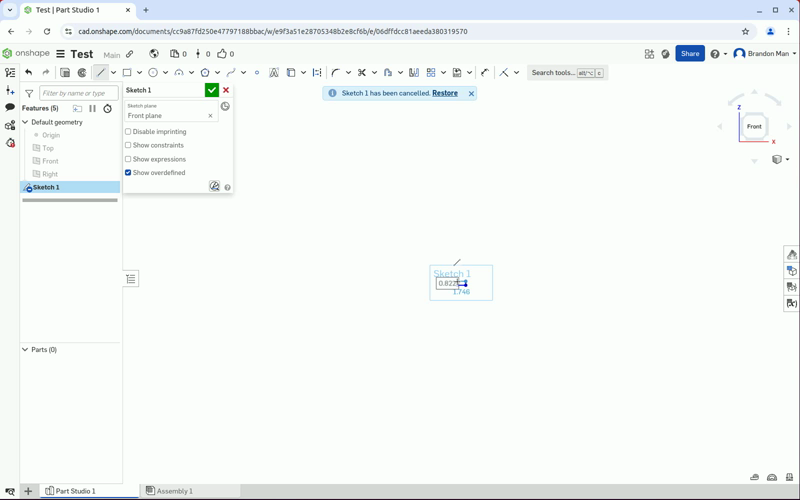
scroll(6)
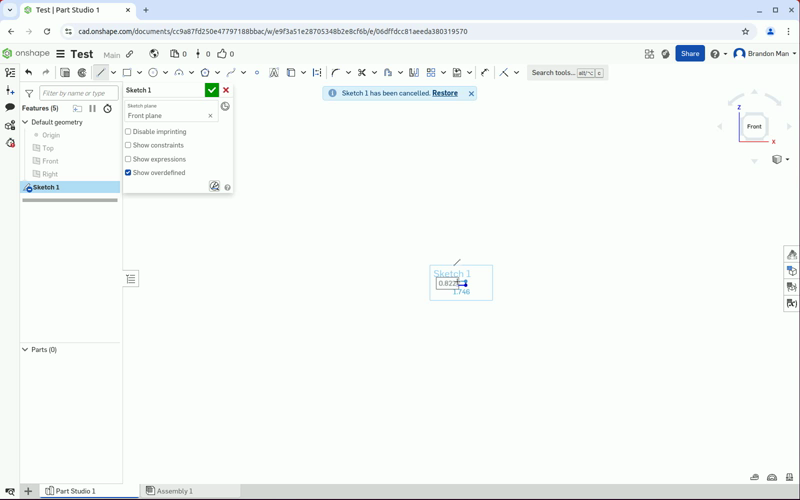
scroll(6)
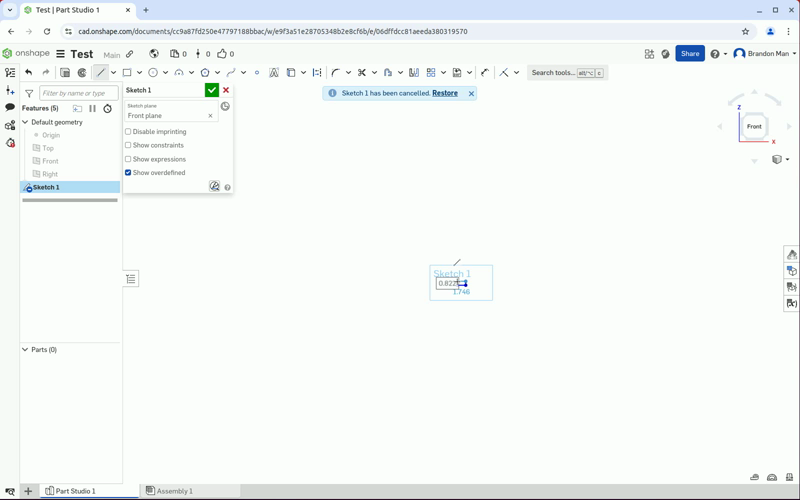
scroll(6)
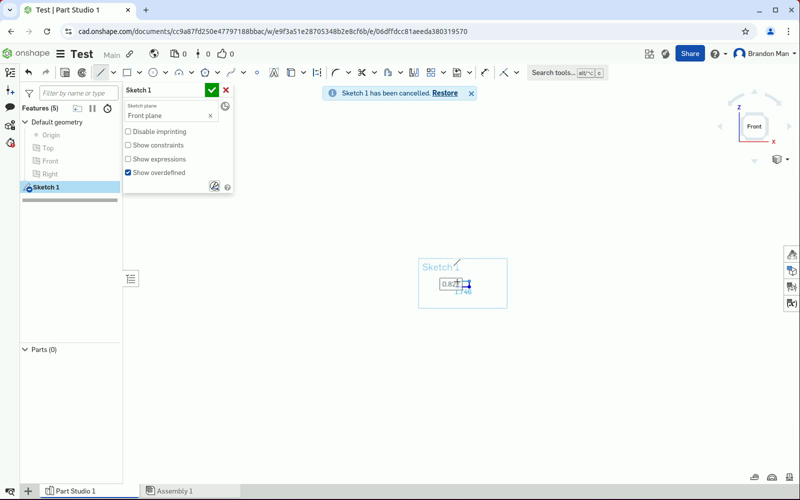
scroll(6)
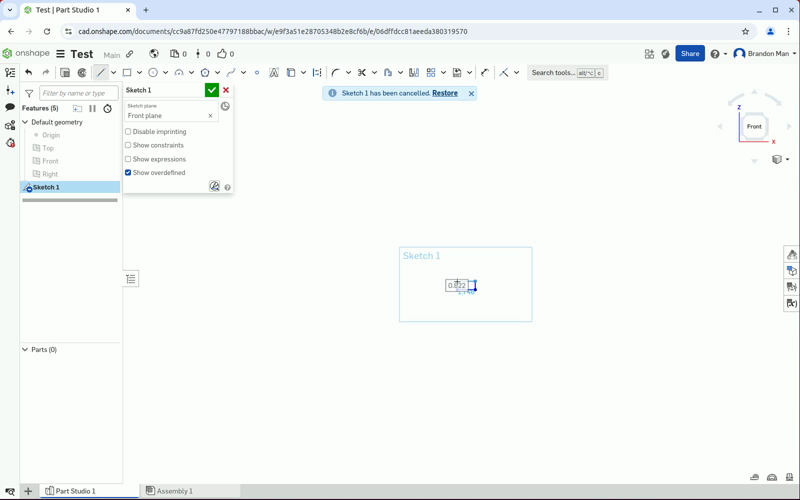
scroll(6)
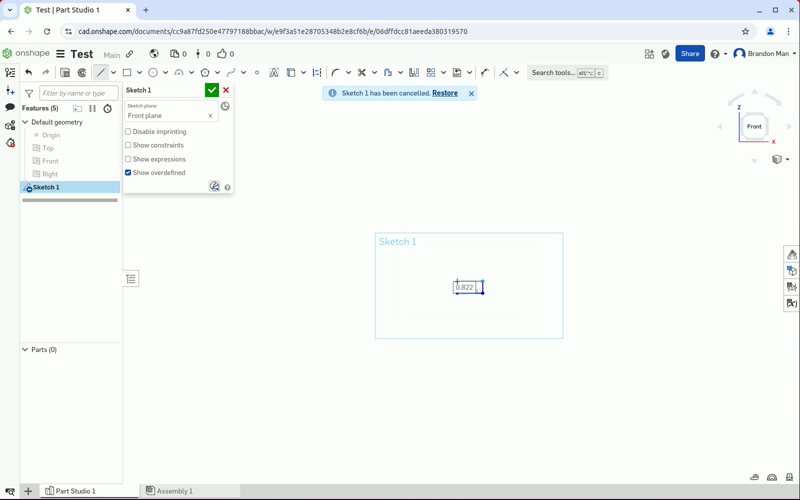
scroll(6)
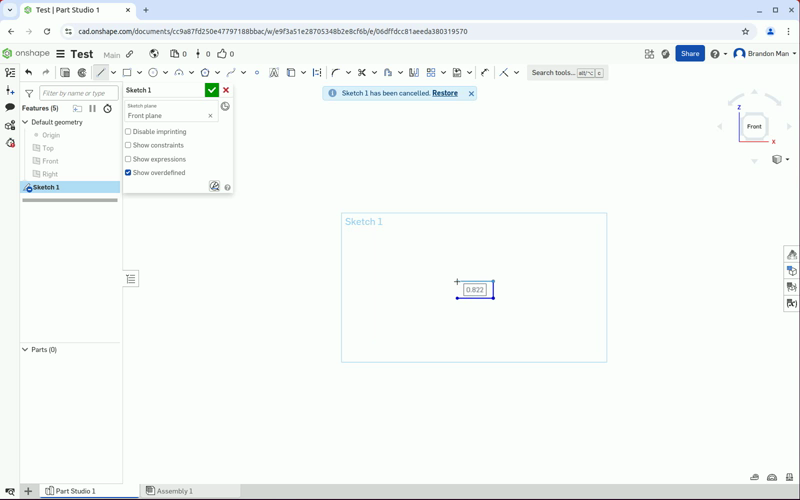
scroll(6)
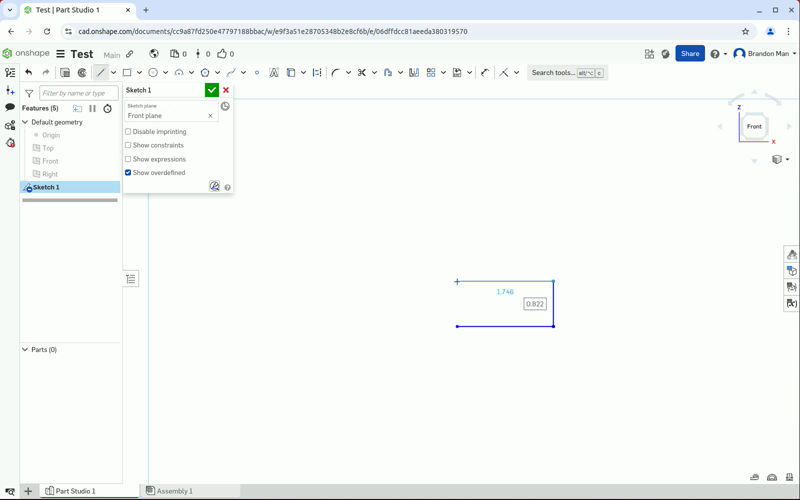
click(457, 281)
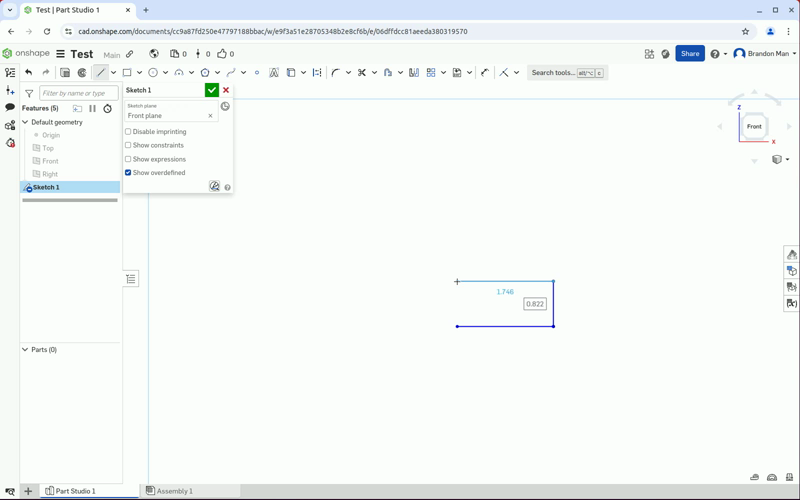
scroll(-6)
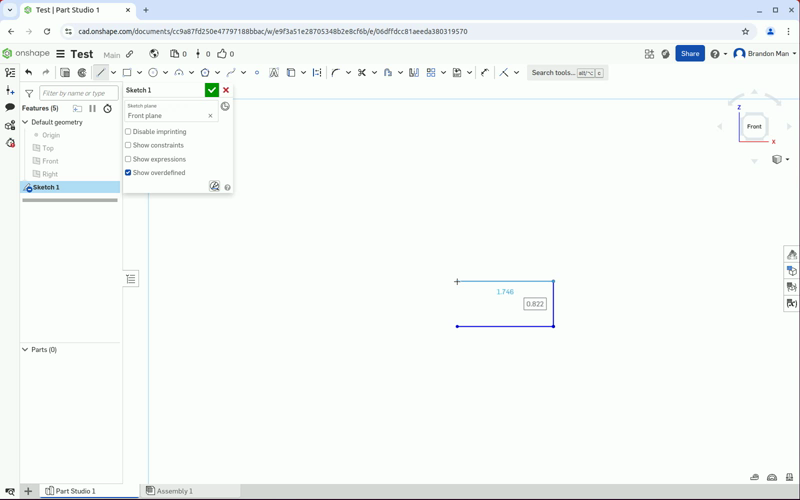
scroll(-6)
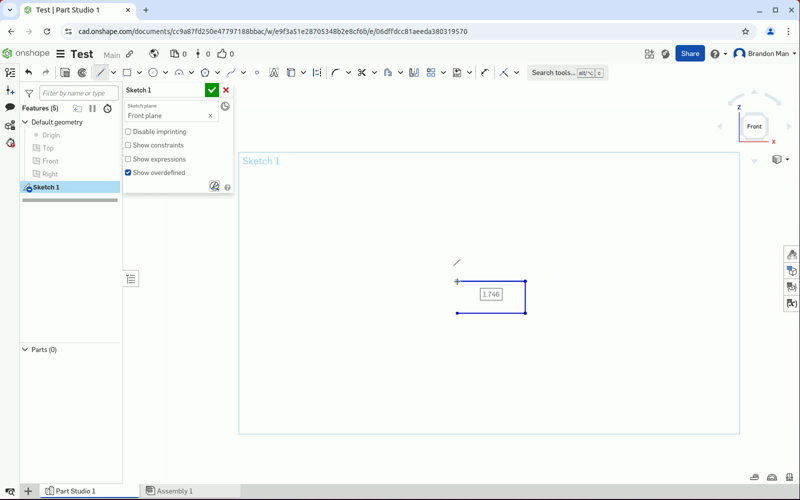
scroll(-6)
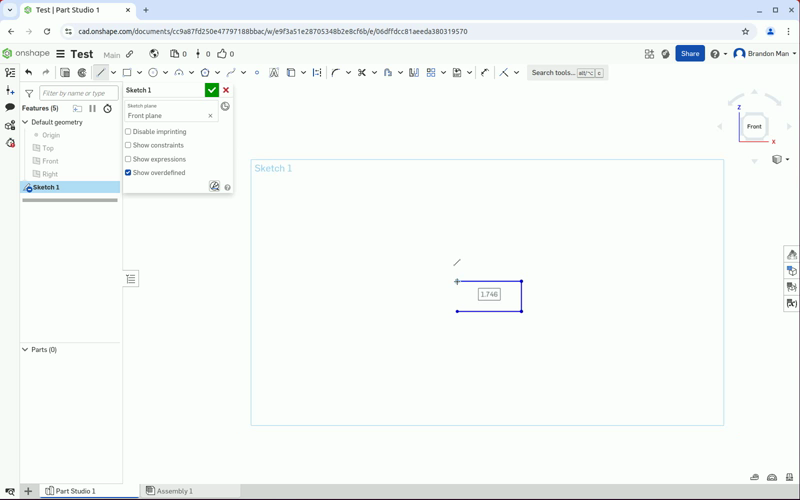
scroll(-6)
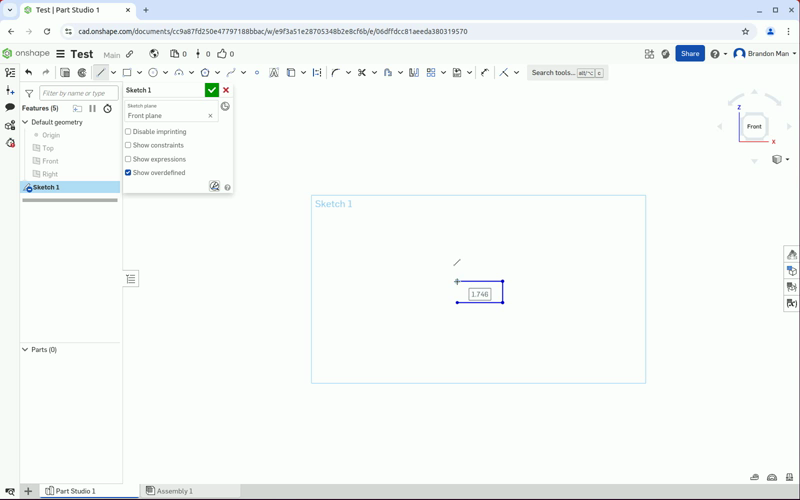
scroll(-6)
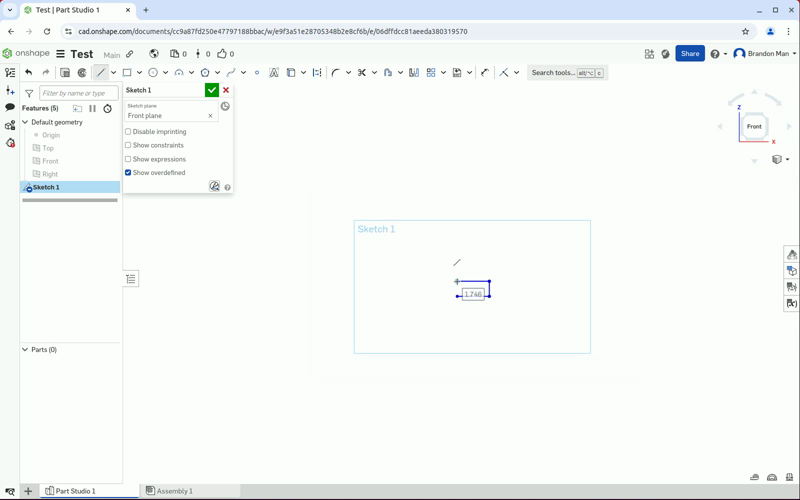
scroll(-6)
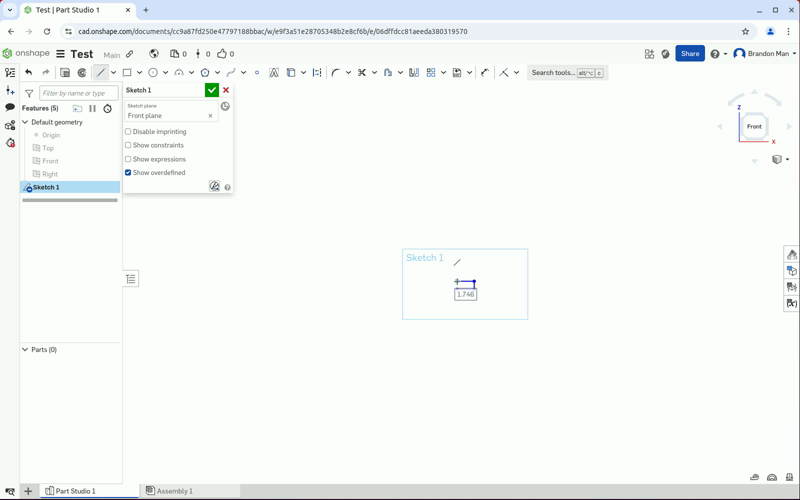
scroll(-6)
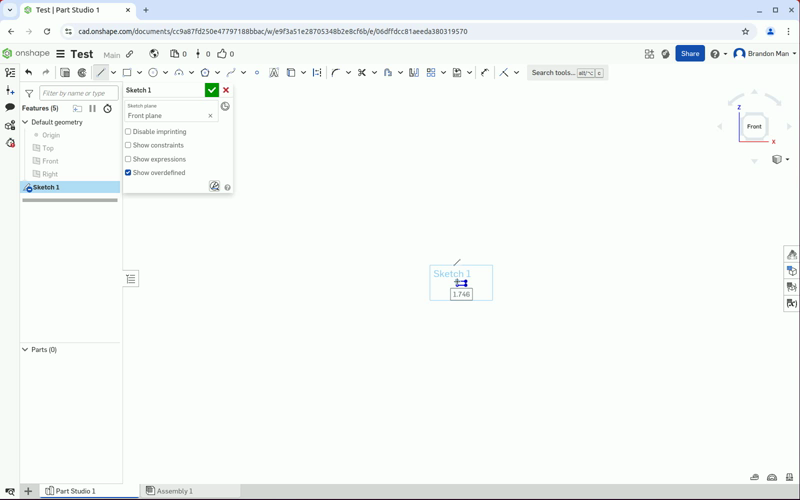
key_up(shift)
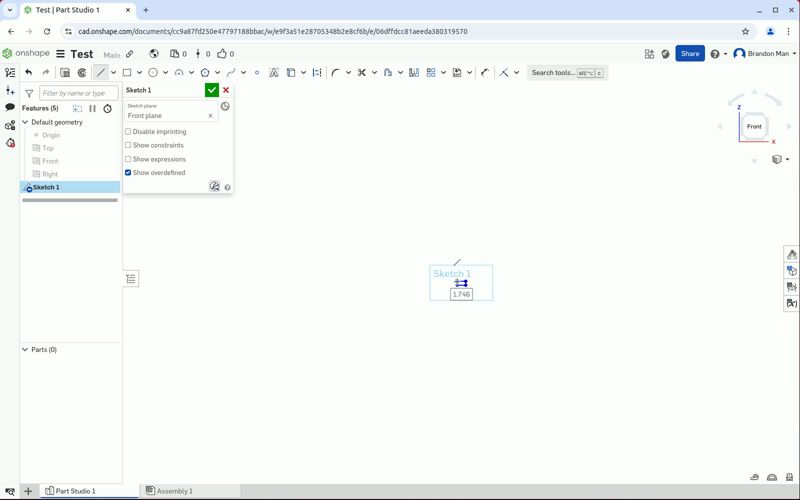
mouse_move(487, 281)
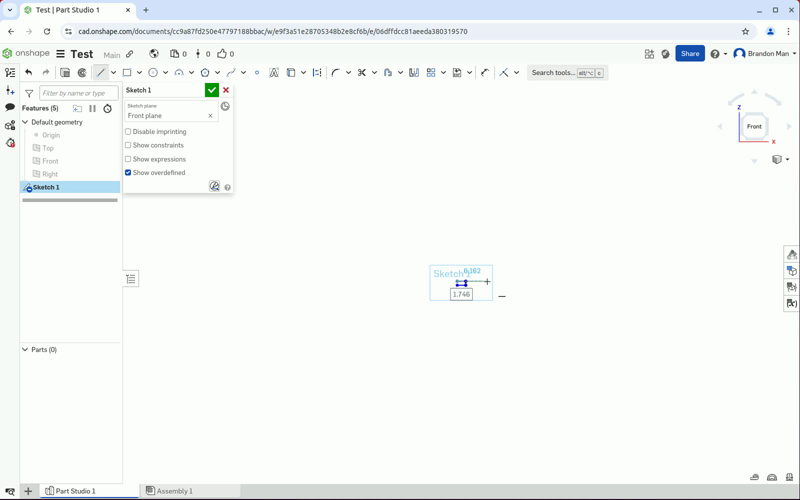
key_down(shift)
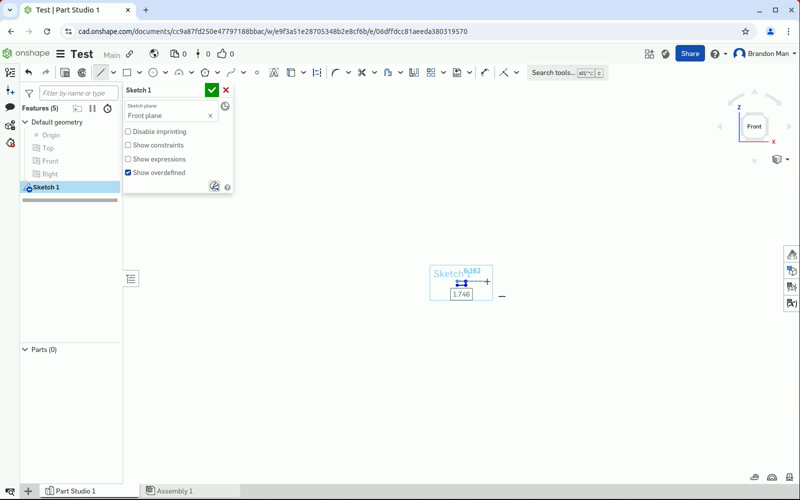
mouse_move(457, 285)
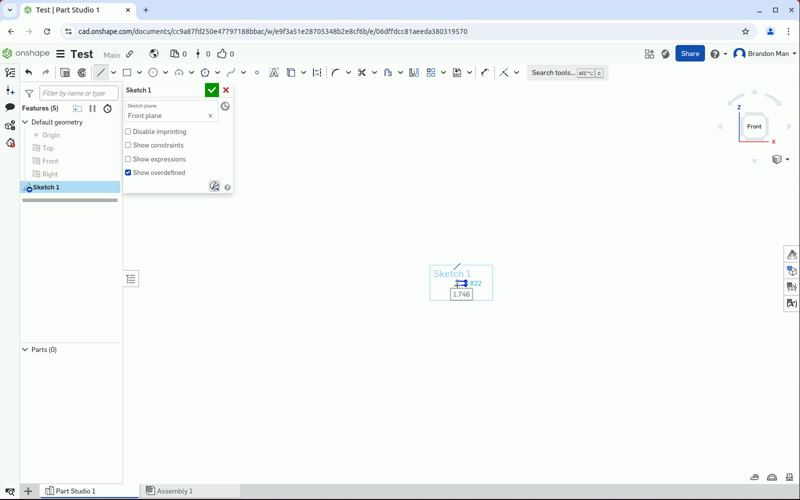
scroll(6)
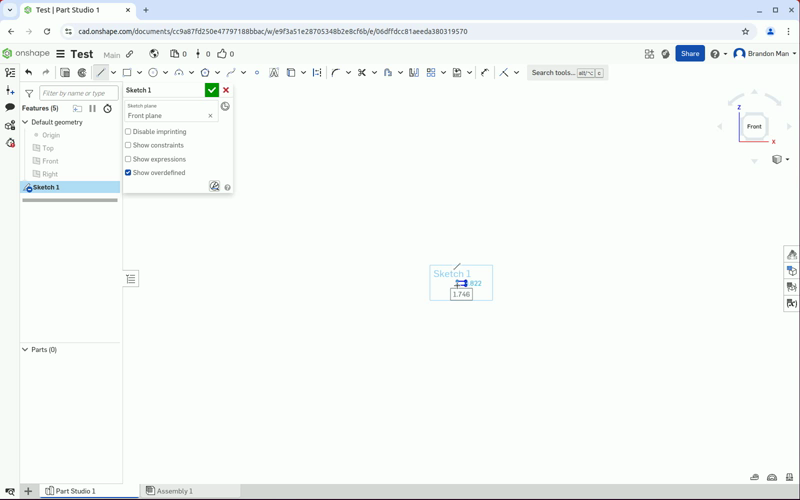
scroll(6)
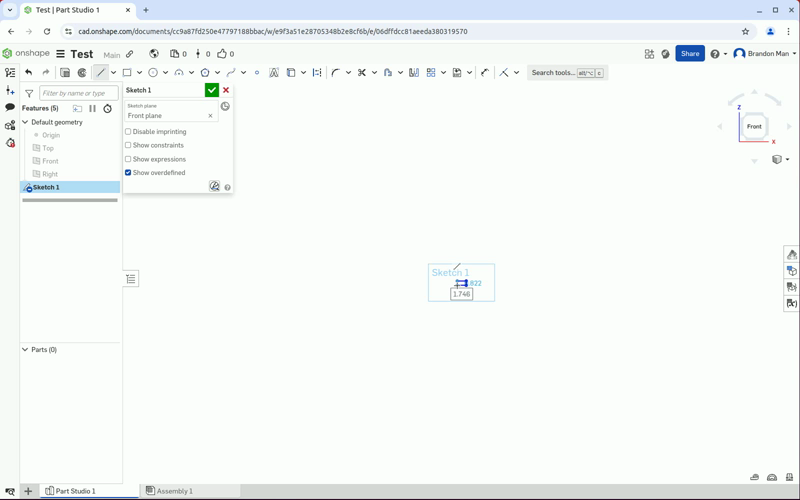
scroll(6)
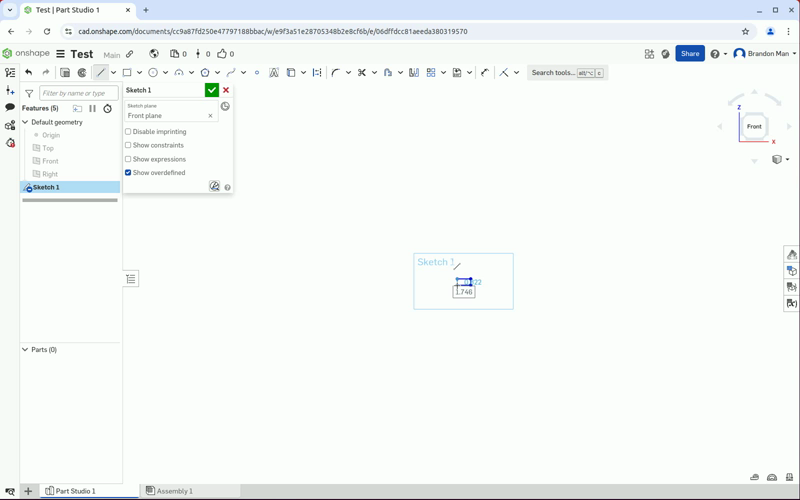
scroll(6)
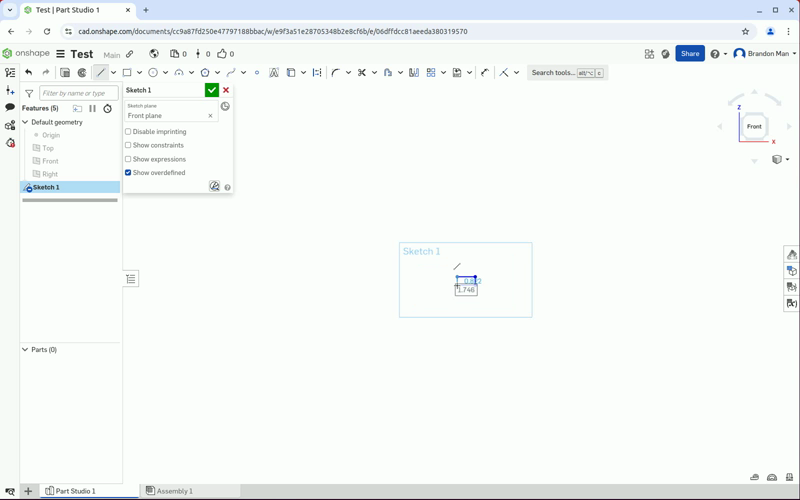
scroll(6)
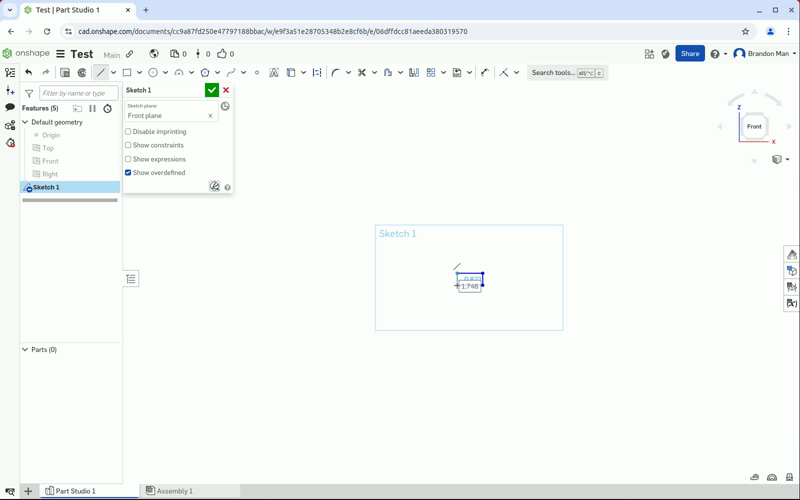
scroll(6)
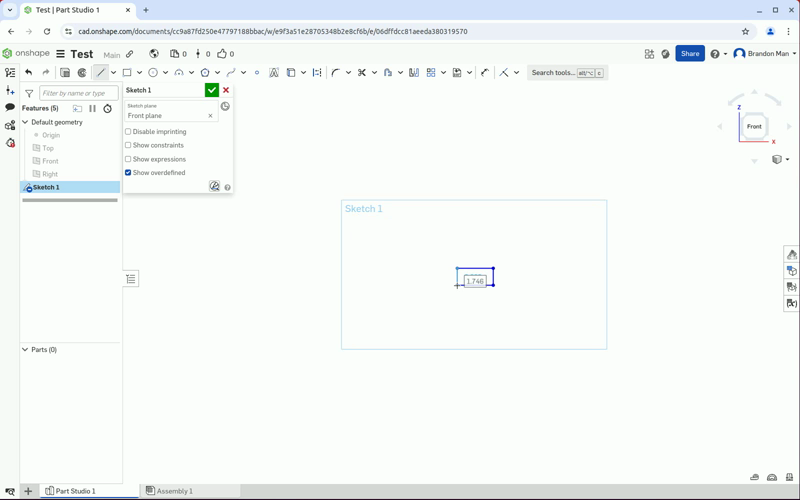
scroll(6)
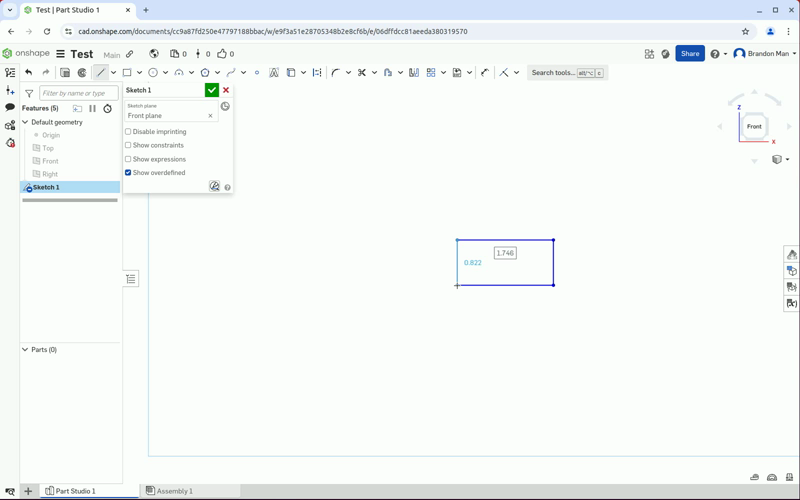
key_up(shift)
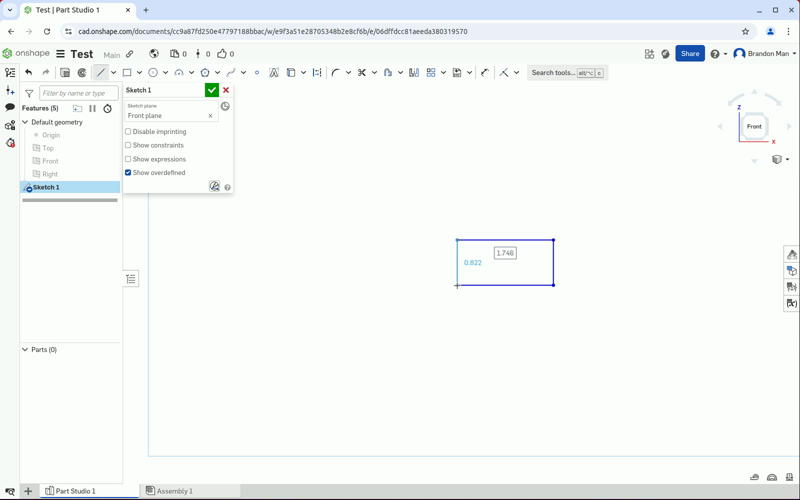
click(457, 285)
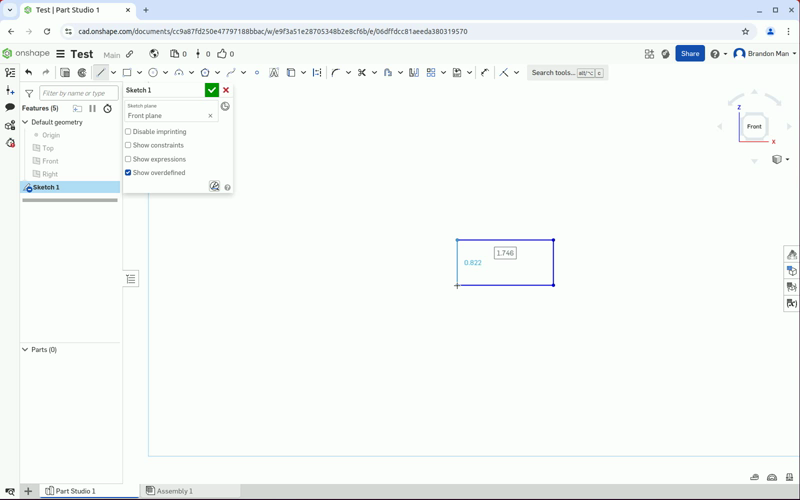
scroll(-6)
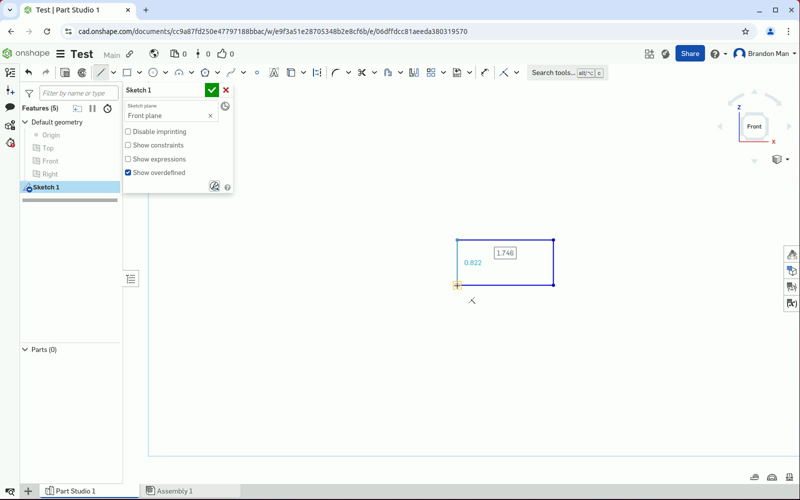
scroll(-6)
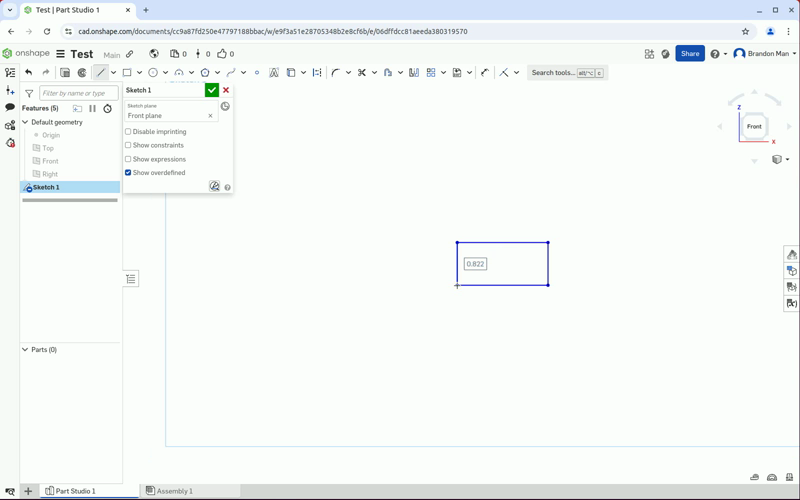
scroll(-6)
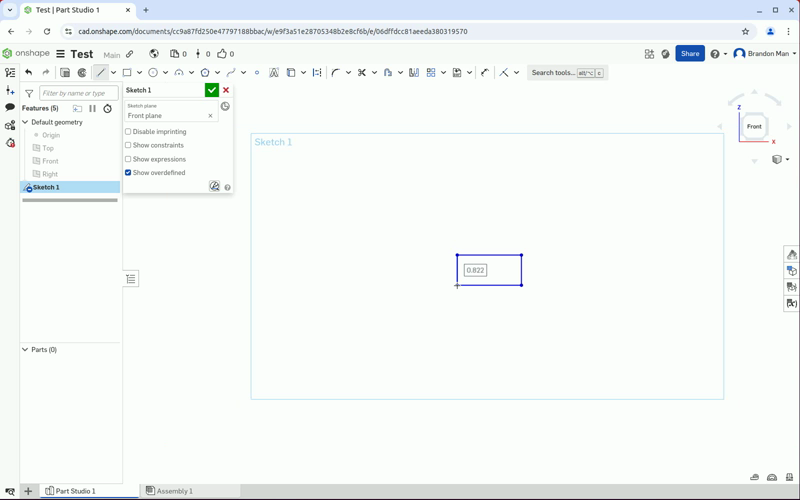
scroll(-6)
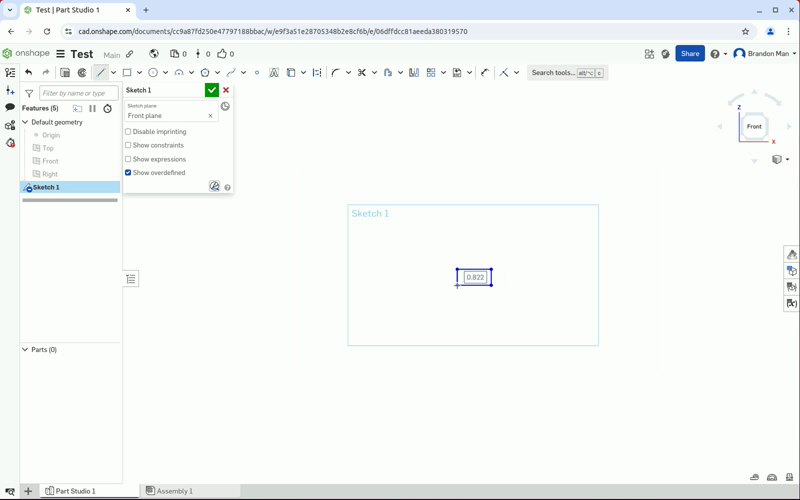
scroll(-6)
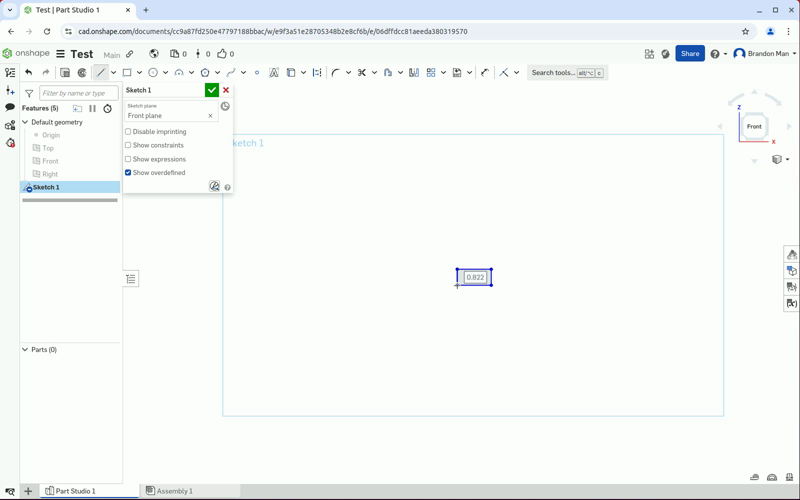
scroll(-6)
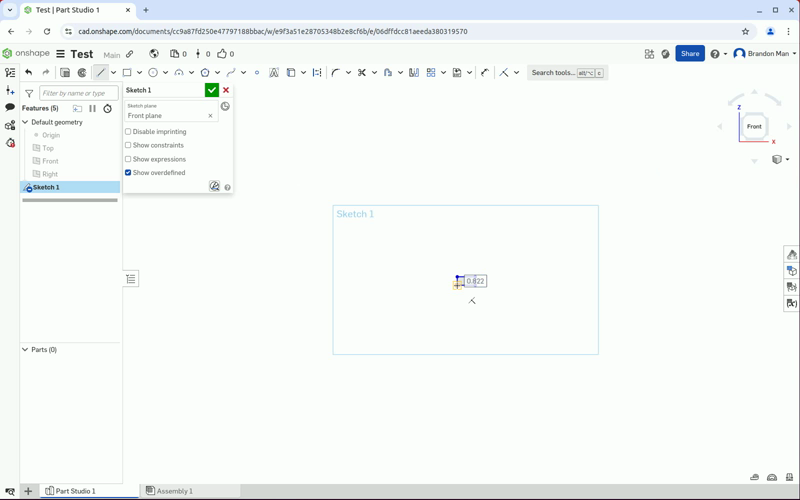
scroll(-6)
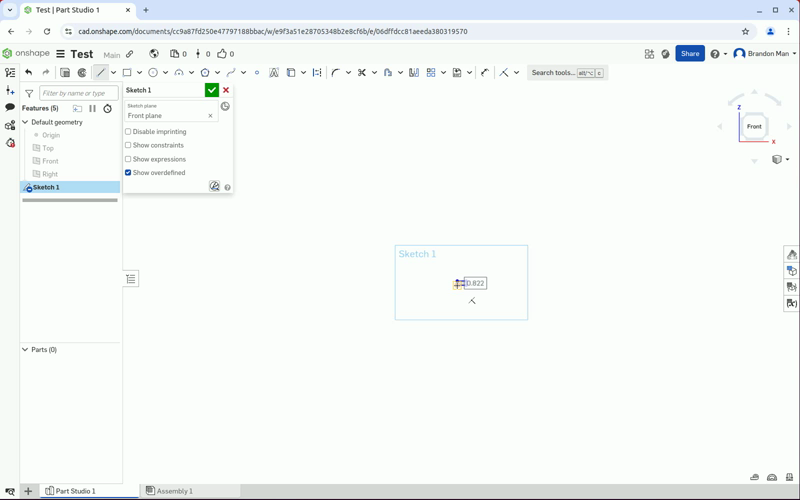
key(esc)
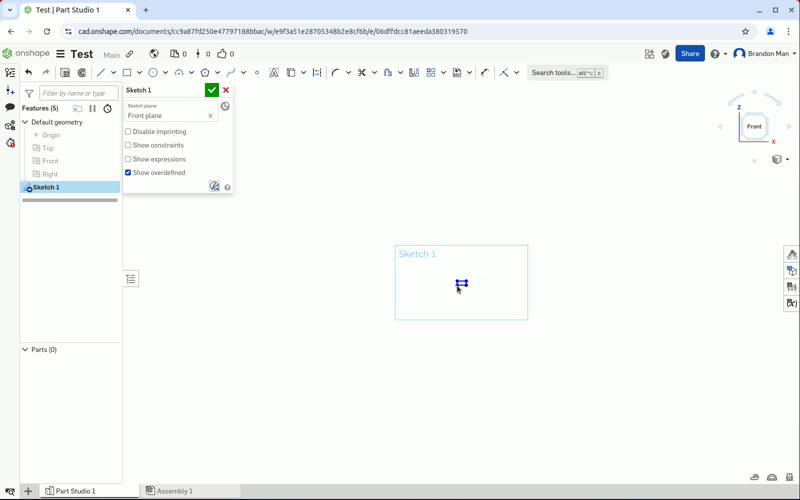
mouse_move(461, 282)
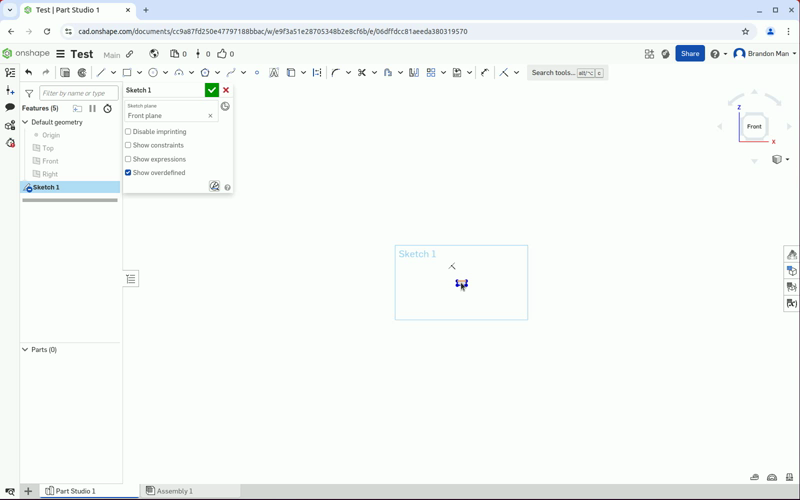
scroll(6)
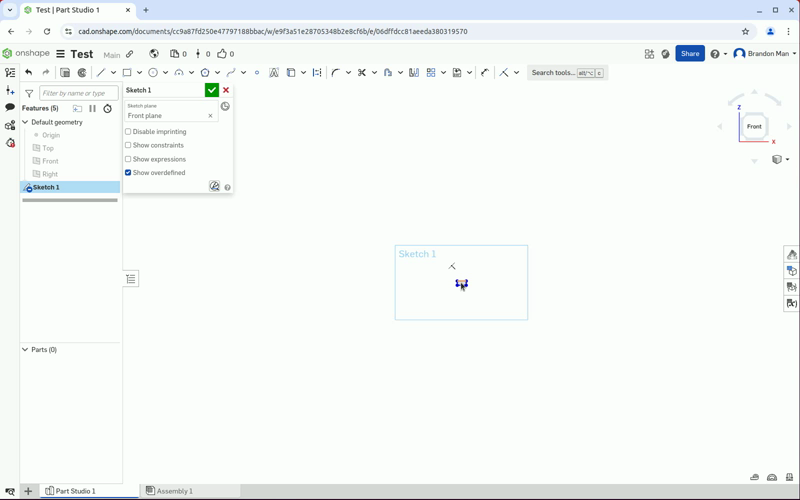
scroll(6)
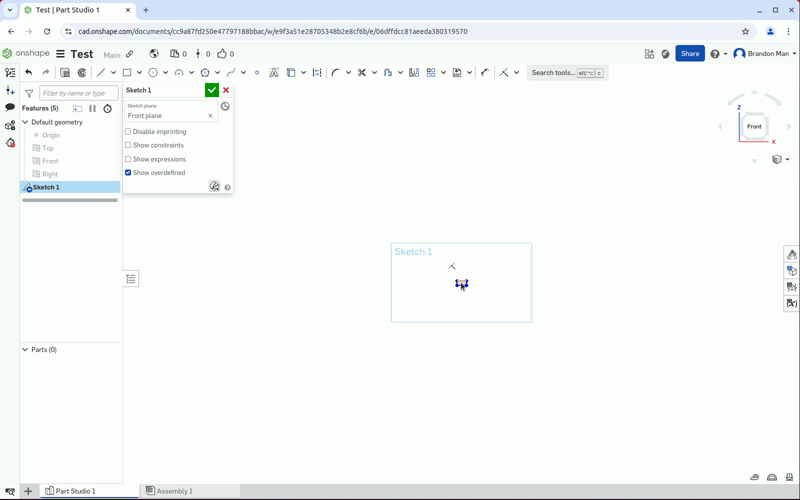
scroll(6)
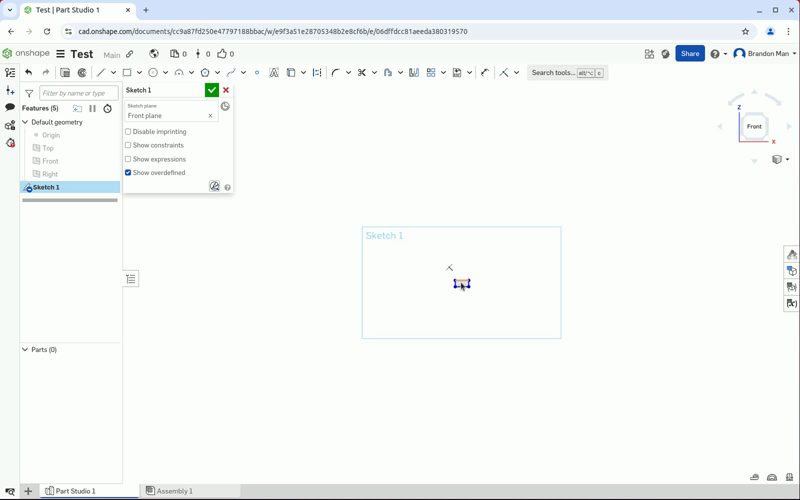
scroll(6)
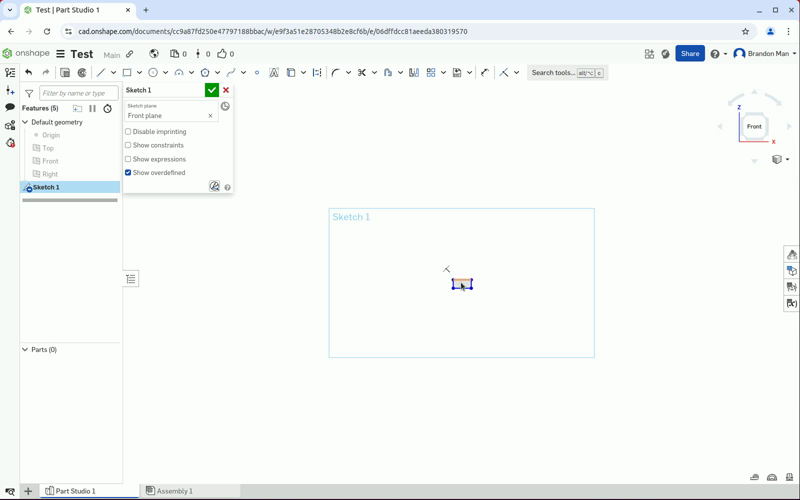
scroll(6)
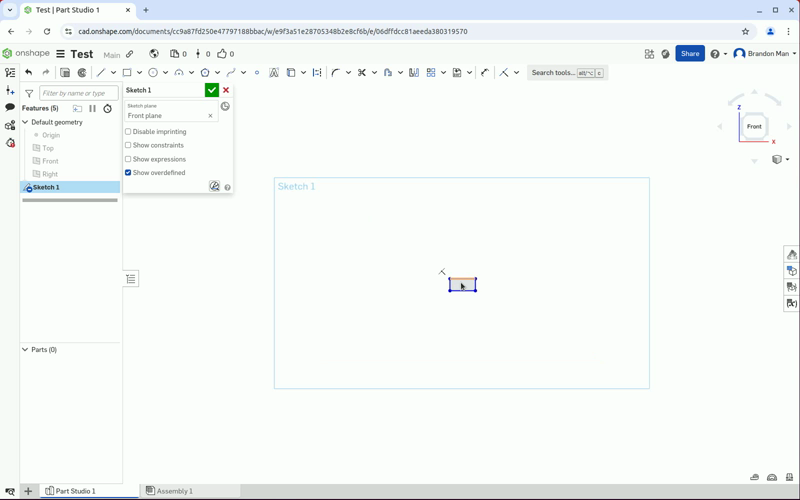
scroll(6)
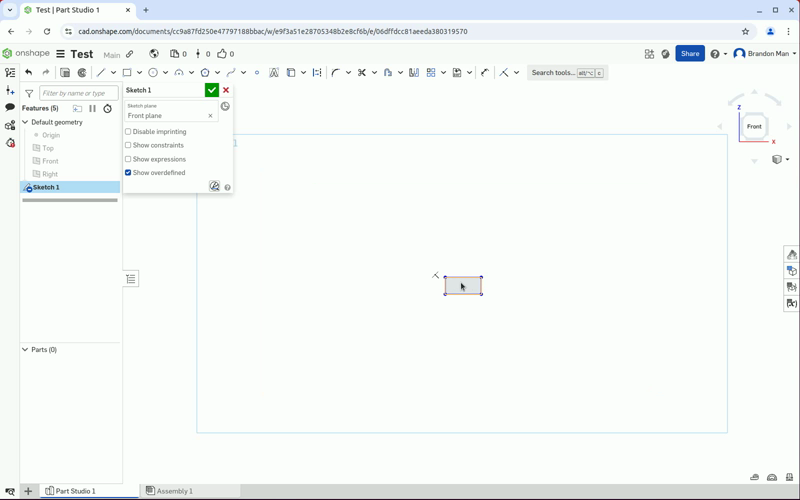
scroll(6)
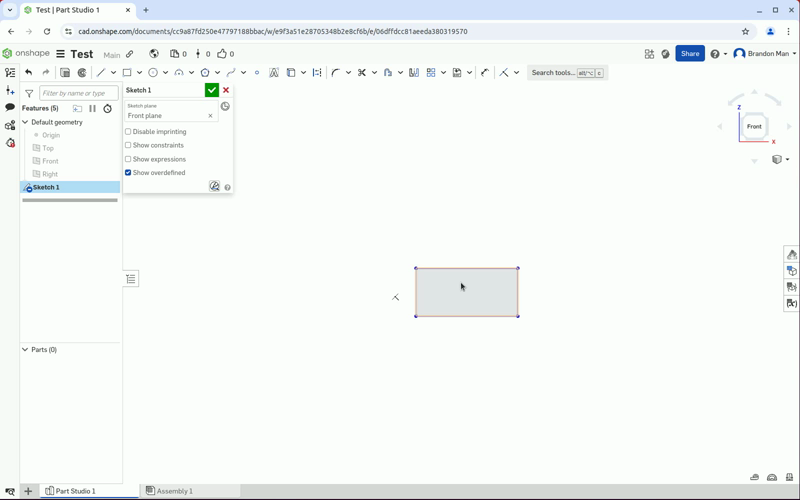
click(461, 282)
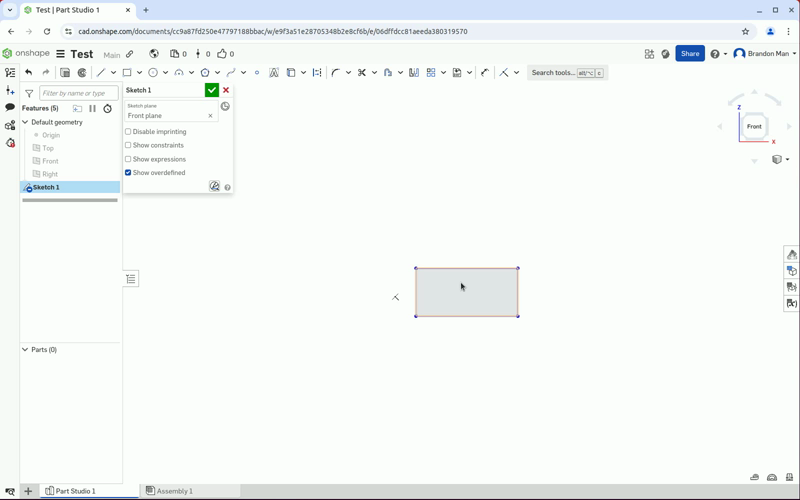
scroll(-6)
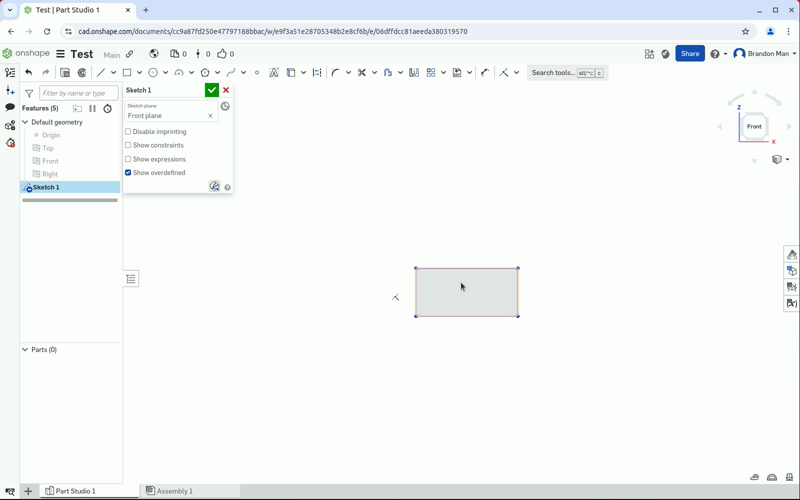
scroll(-6)
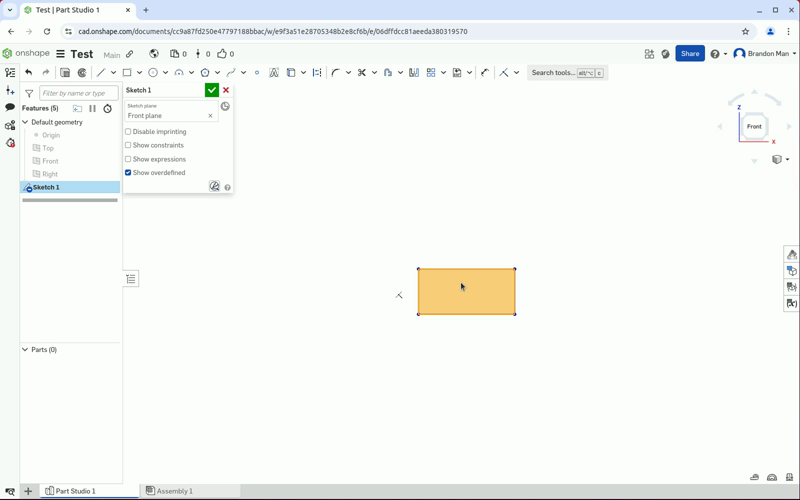
scroll(-6)
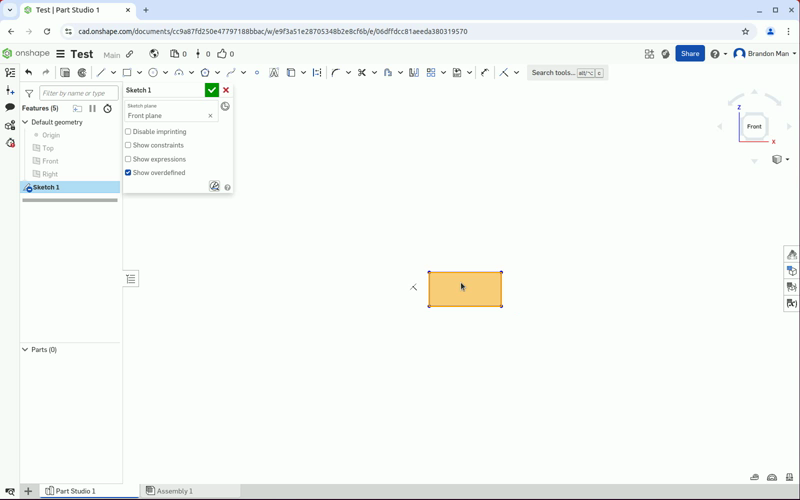
scroll(-6)
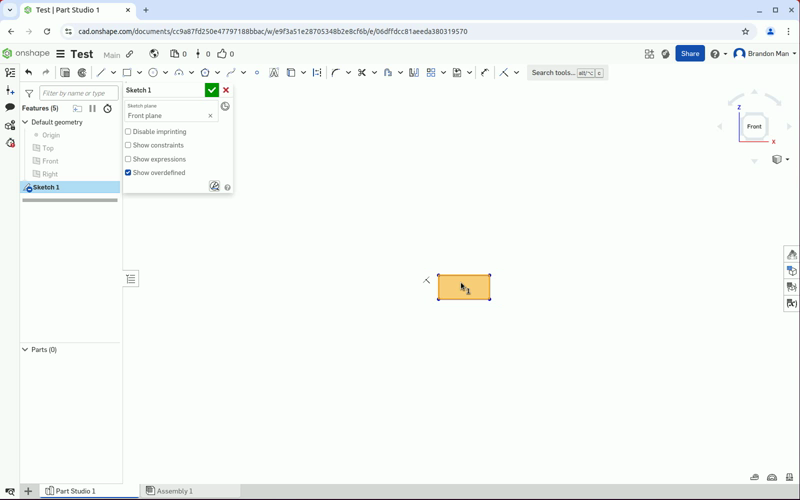
scroll(-6)
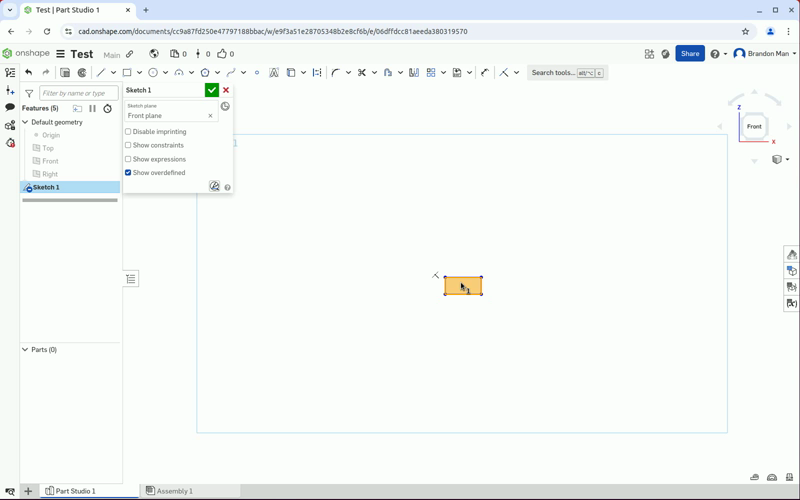
scroll(-6)
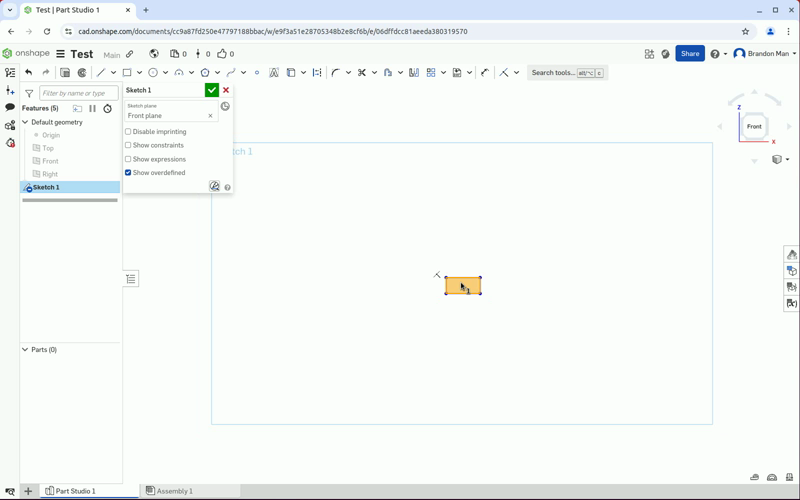
scroll(-6)
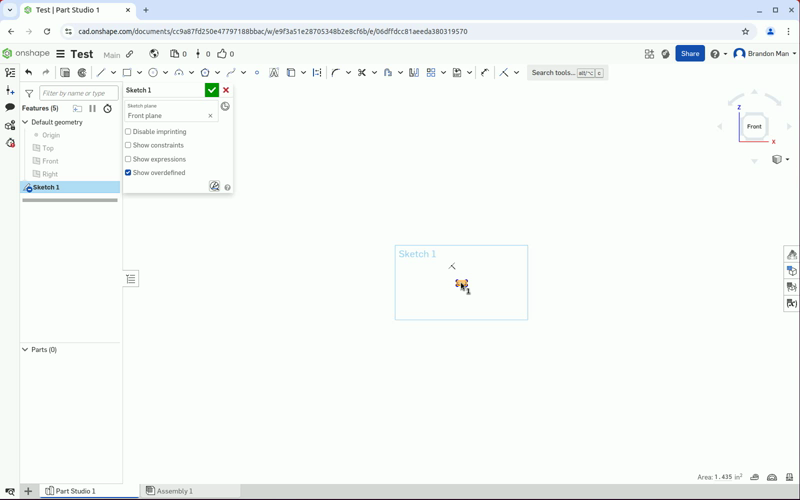
mouse_move(73, 352)
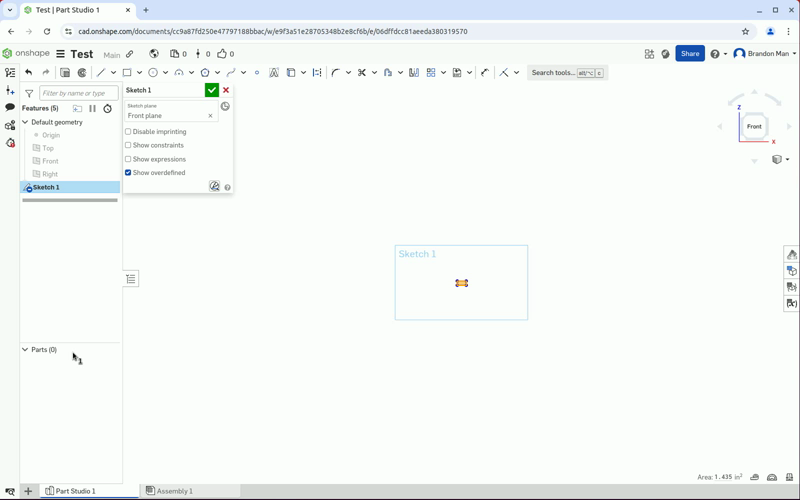
key(shift+y)
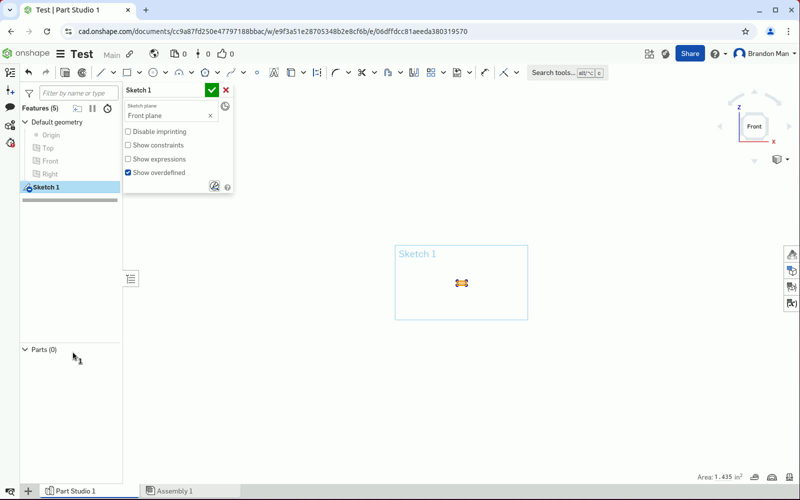
key(shift+e)
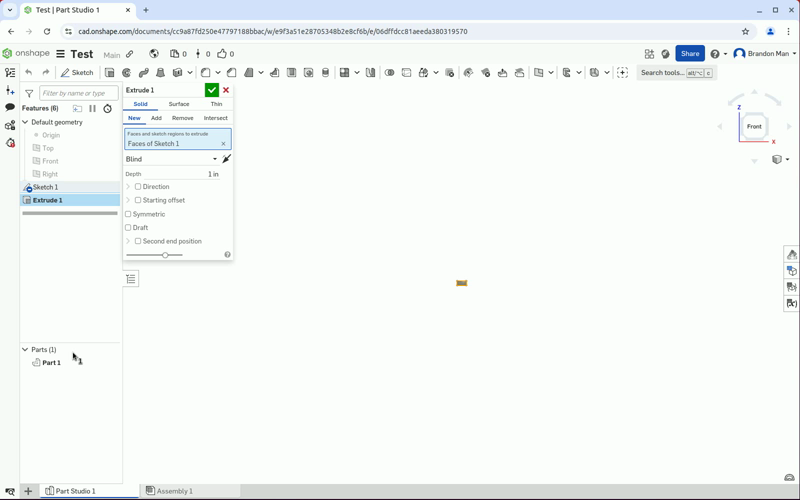
mouse_move(143, 106)
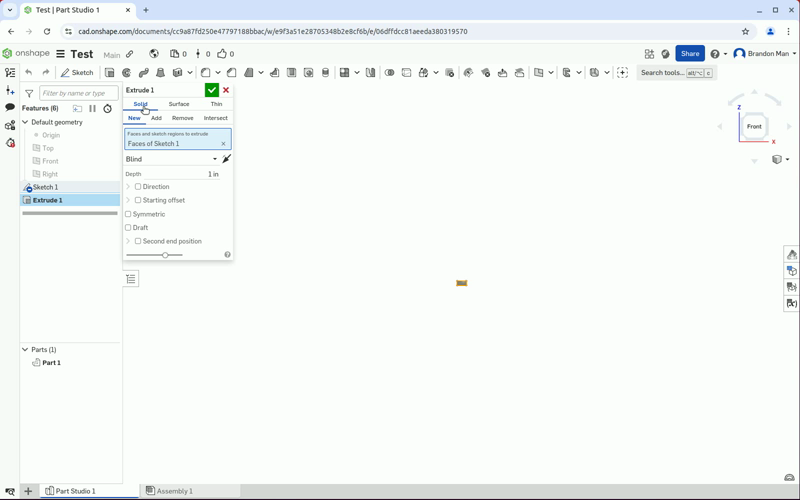
click(143, 106)
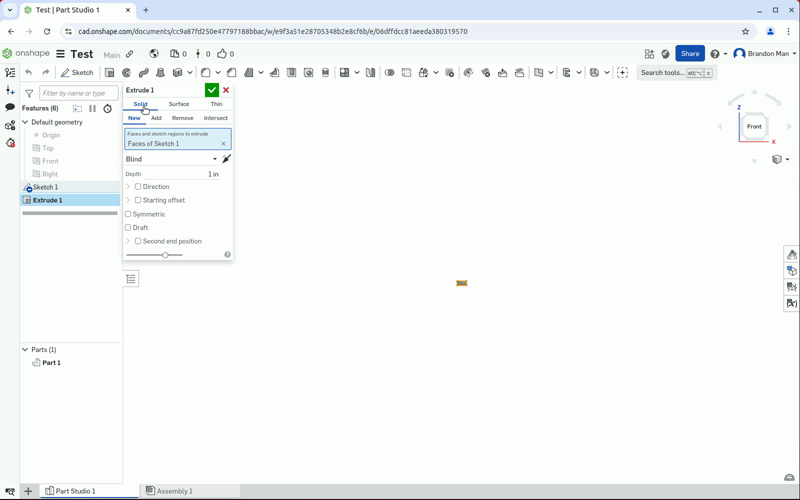
mouse_move(137, 120)
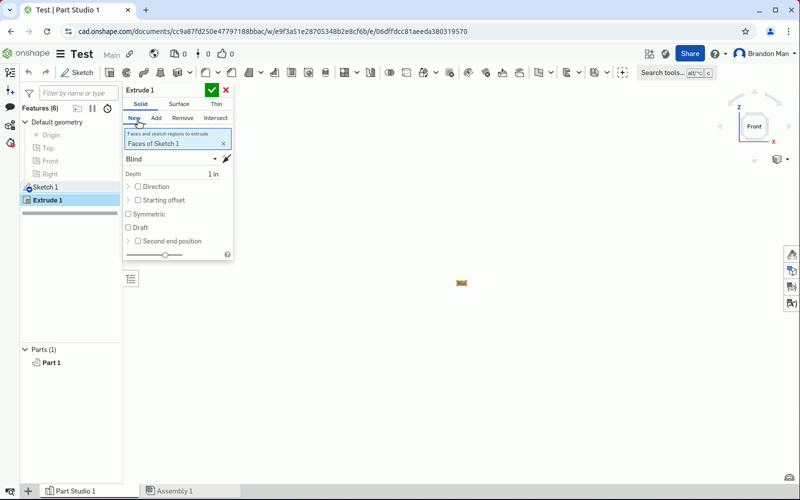
click(137, 120)
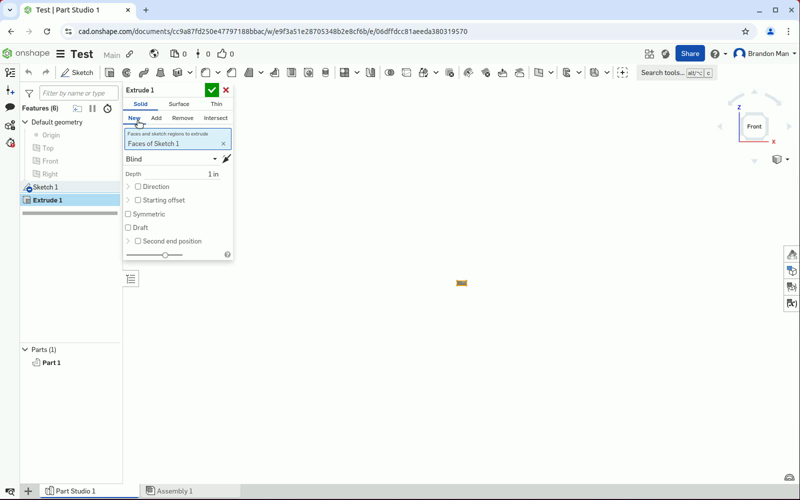
key(tab, 4)
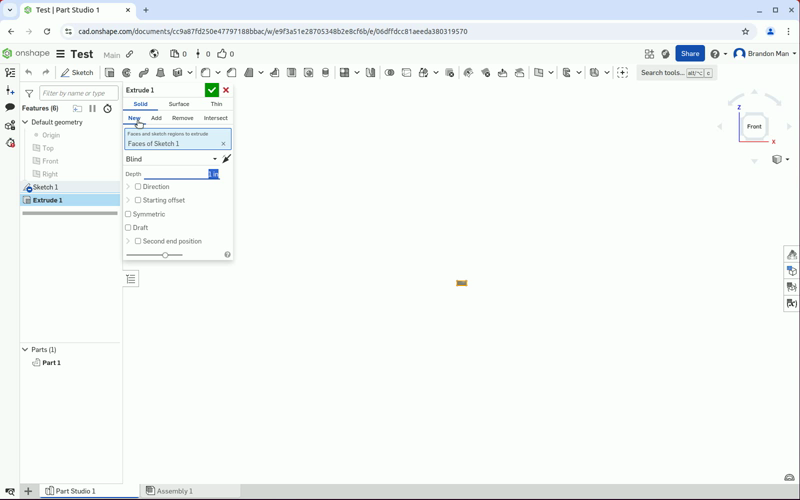
text(23.108)
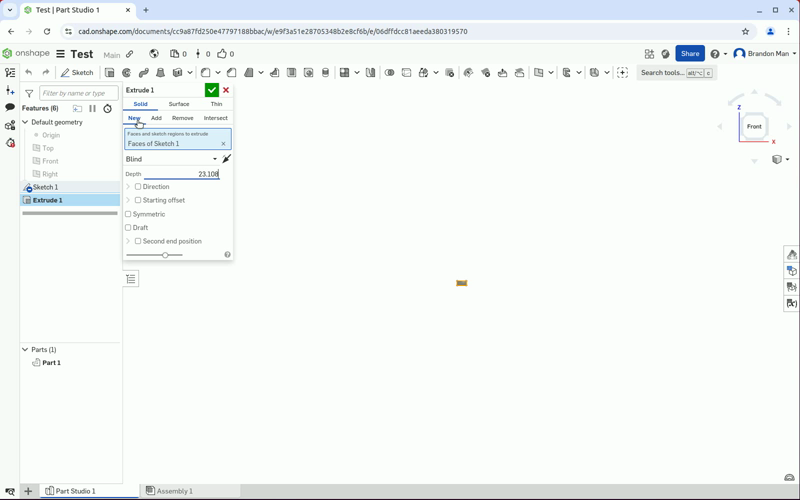
key(enter)
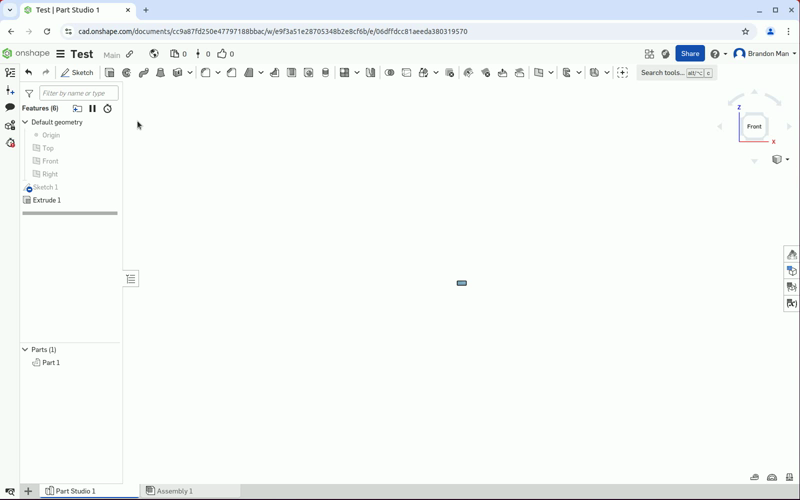
key(shift+h)
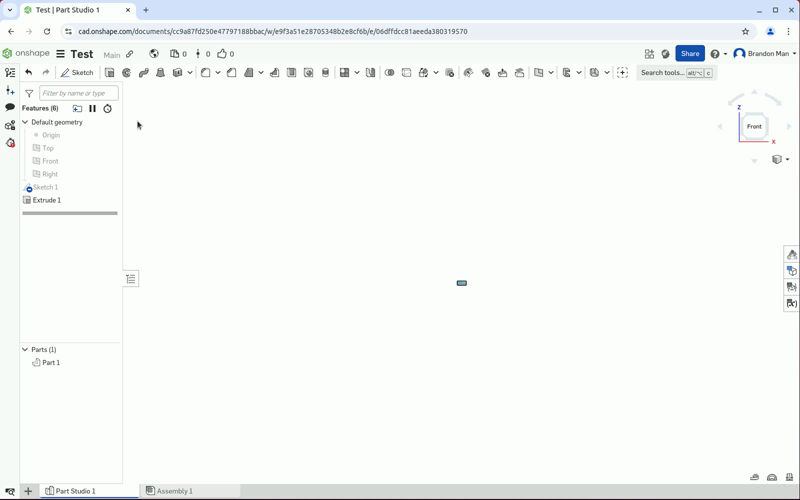
key(shift+h)
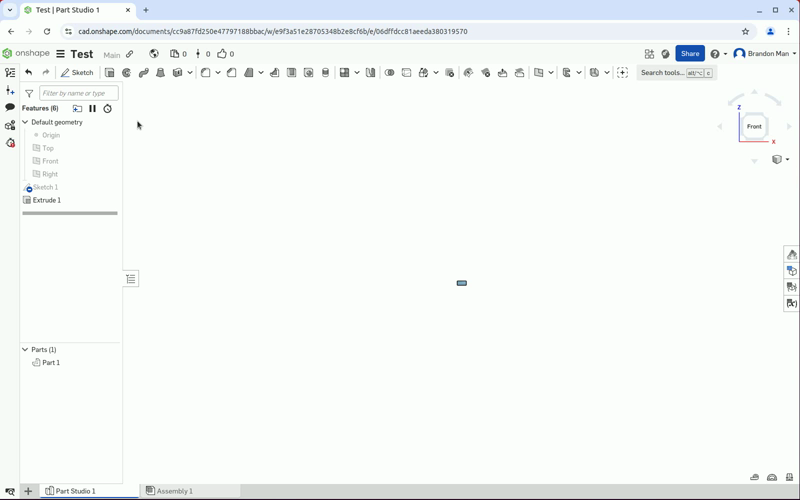
mouse_move(73, 189)
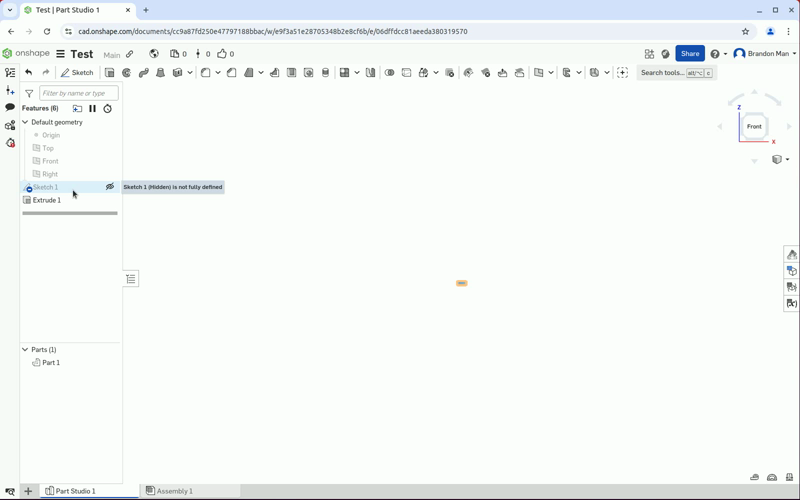
click(73, 189)
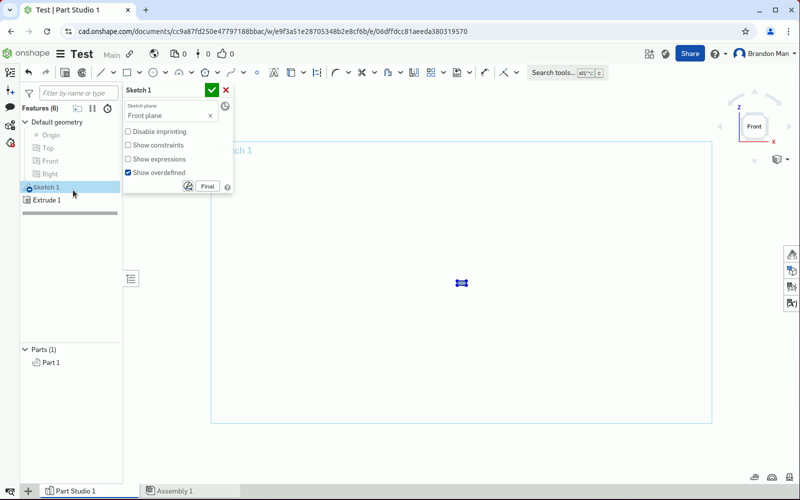
mouse_move(229, 92)
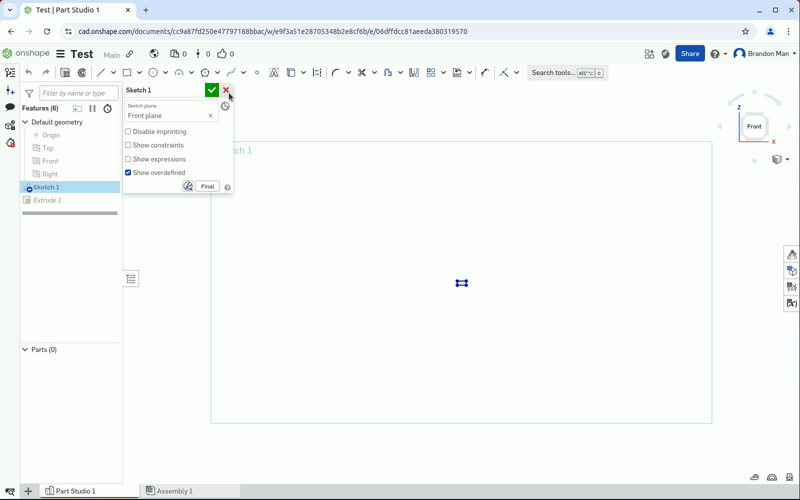
click(229, 92)
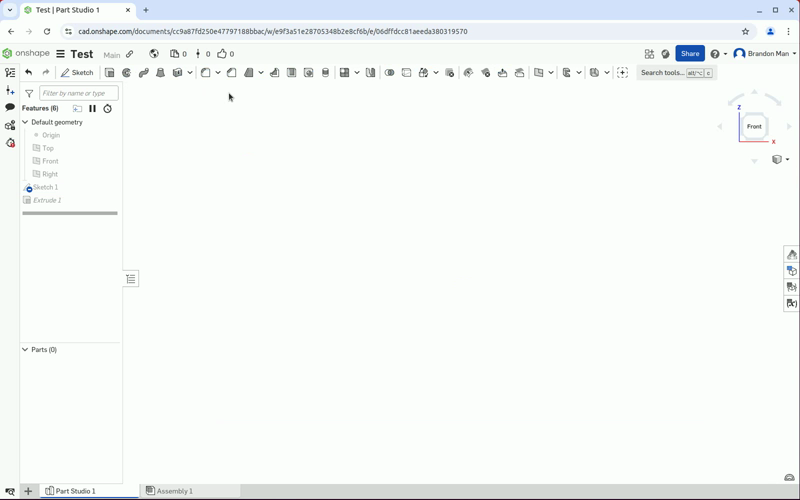
mouse_move(73, 352)
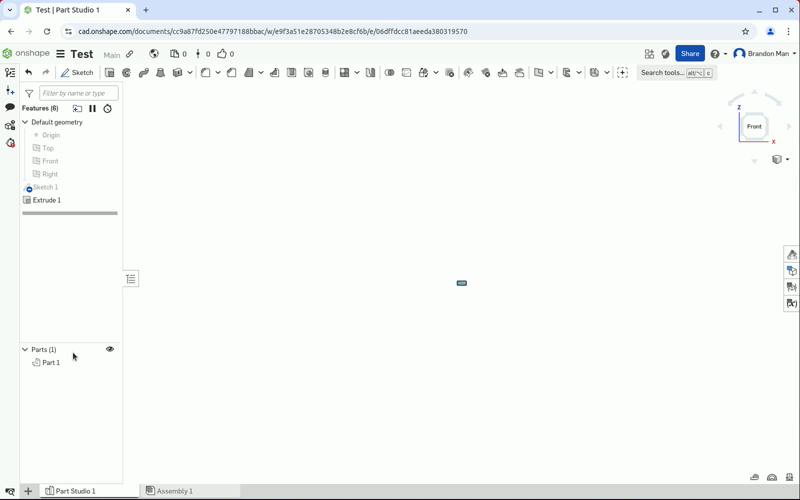
key(y)
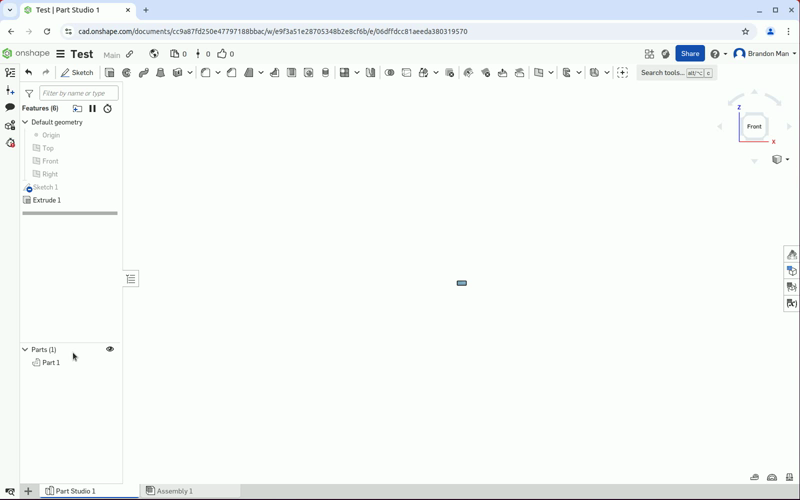
key(shift+p)
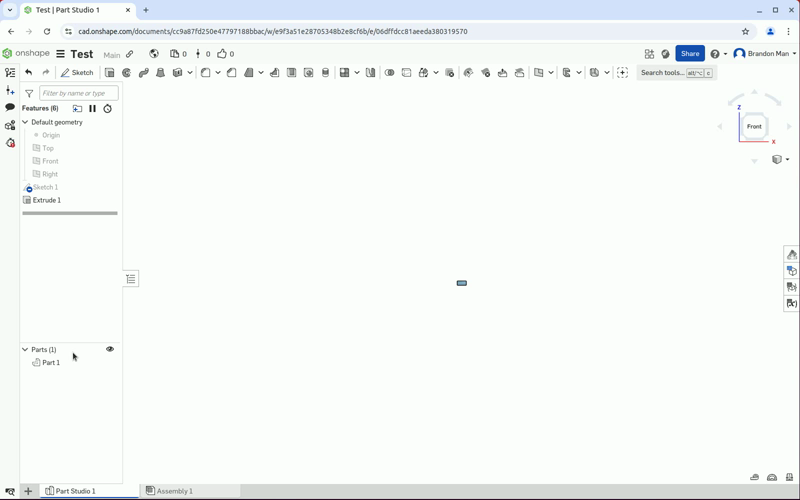
key(space)
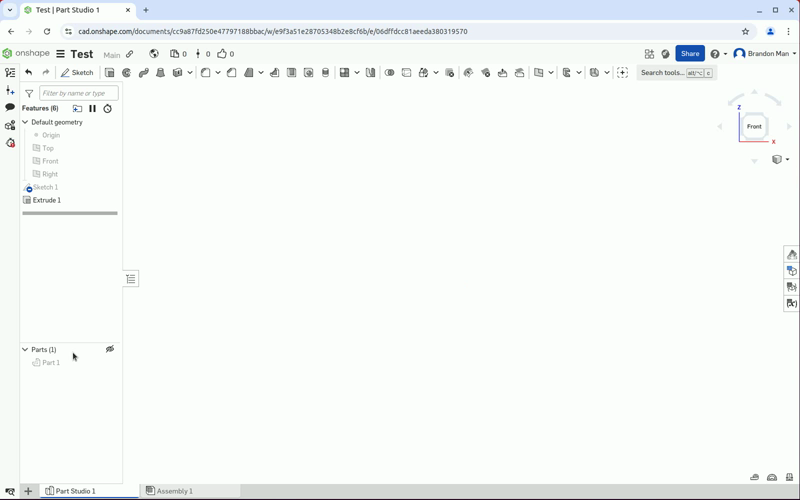
key_down(shift)
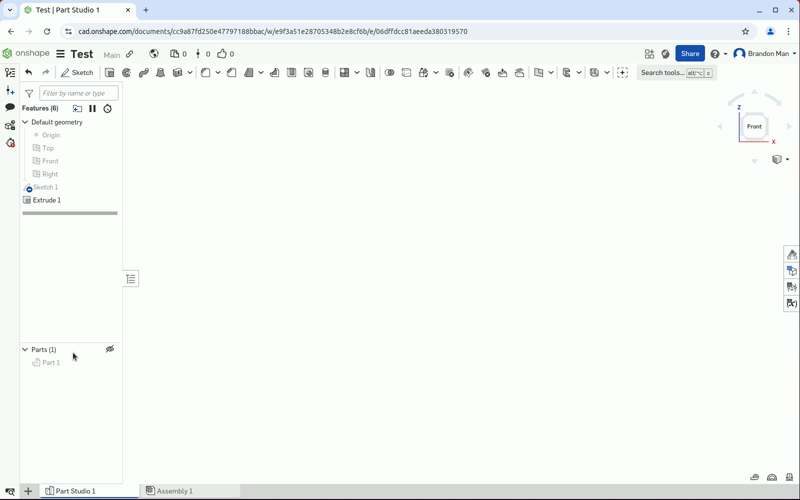
key(left)
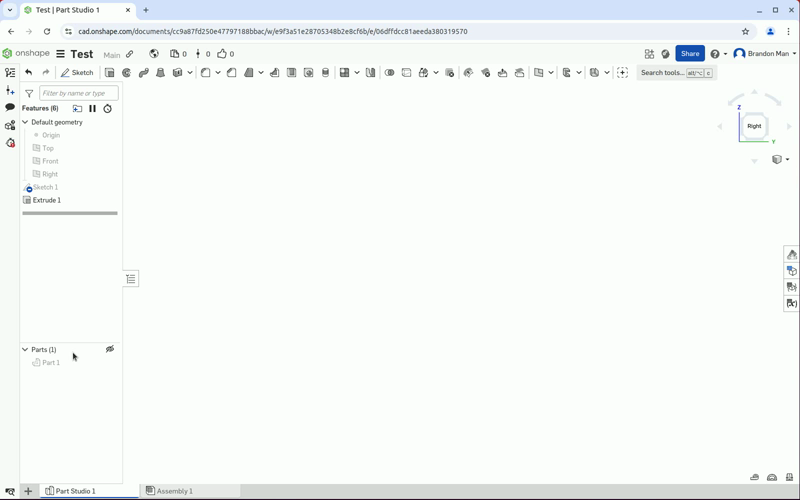
key_up(shift)
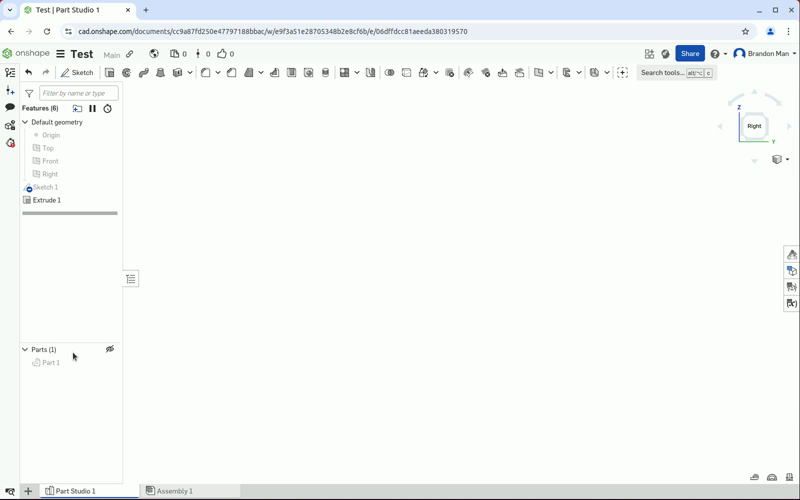
mouse_move(73, 352)
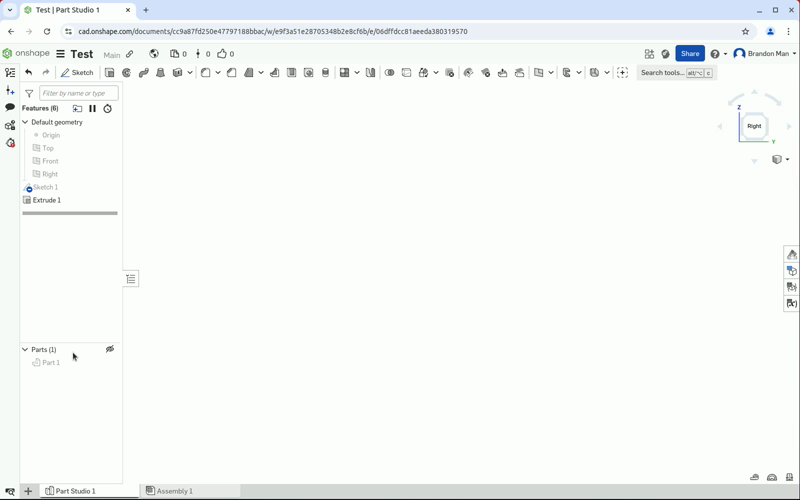
key(shift+y)
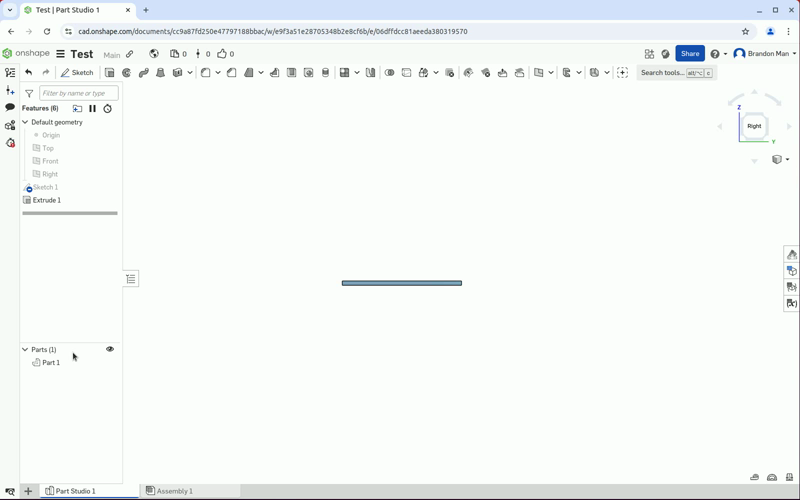
mouse_move(541, 75)
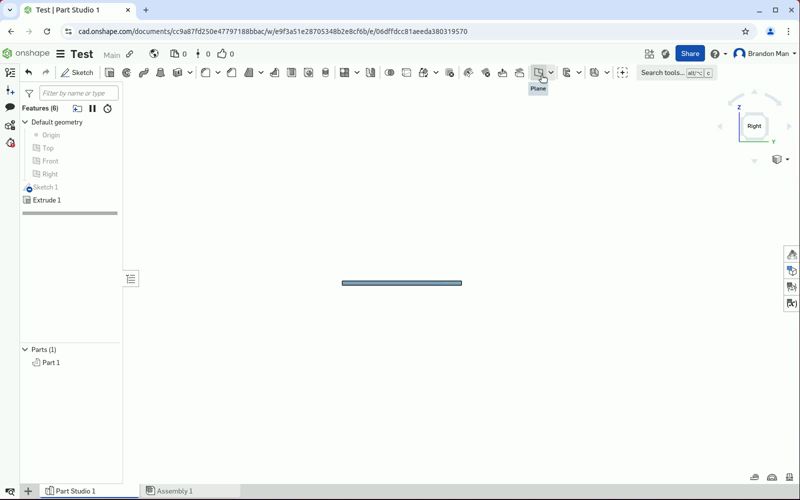
click(541, 75)
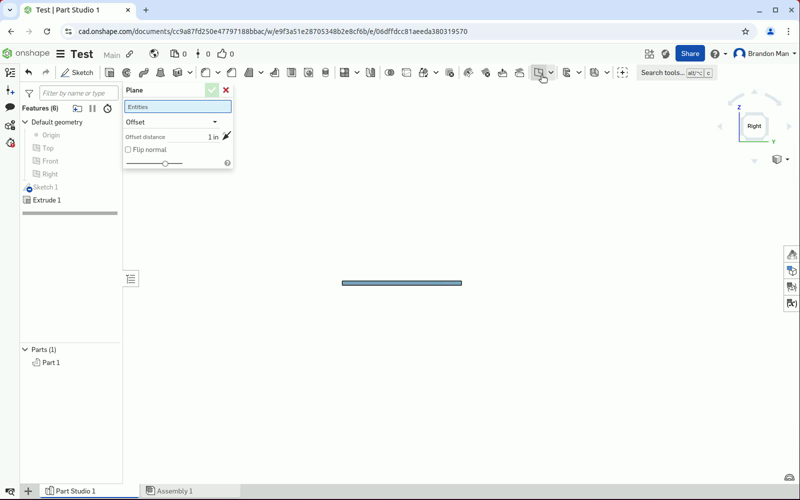
mouse_move(73, 176)
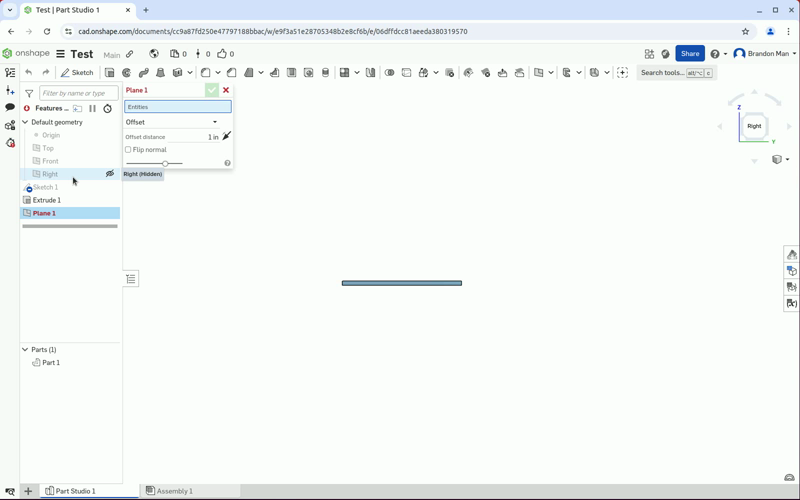
click(73, 176)
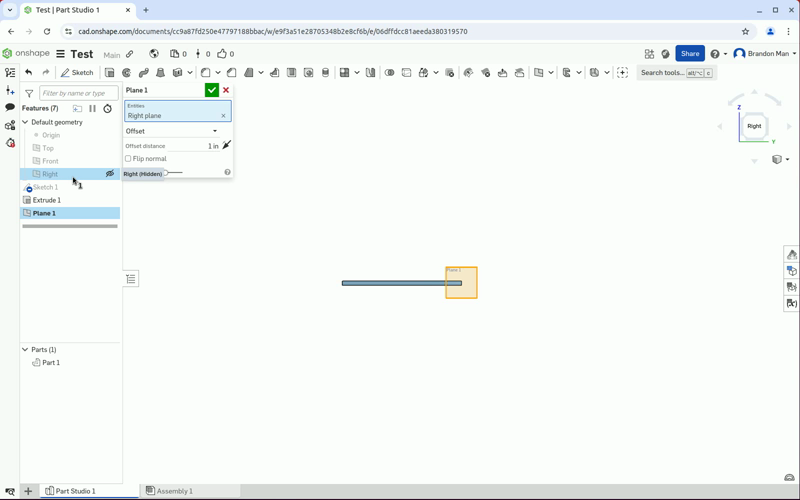
key(tab, 2)
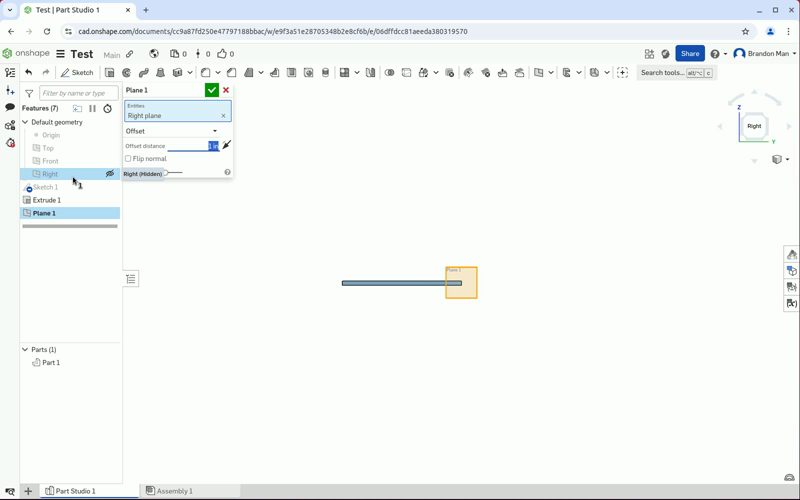
text(0.709)
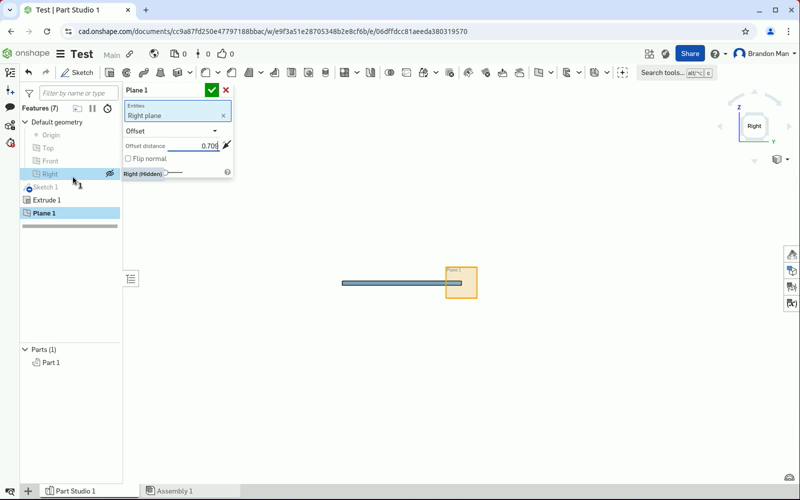
key(enter, 2)
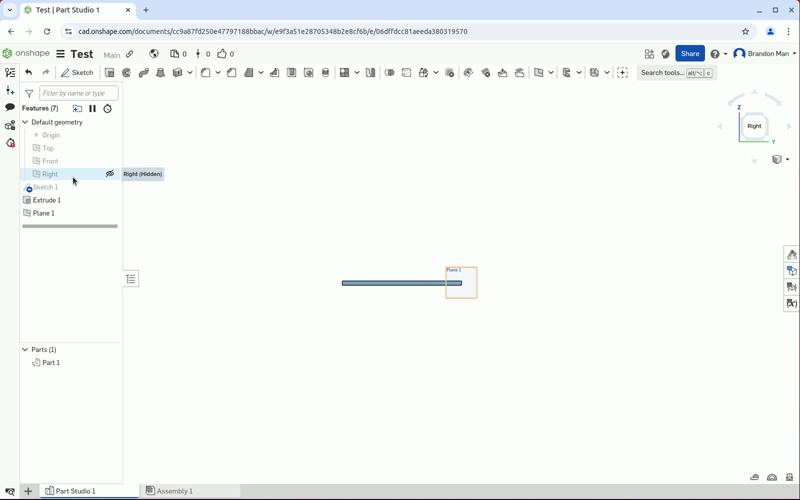
key(shift+s)
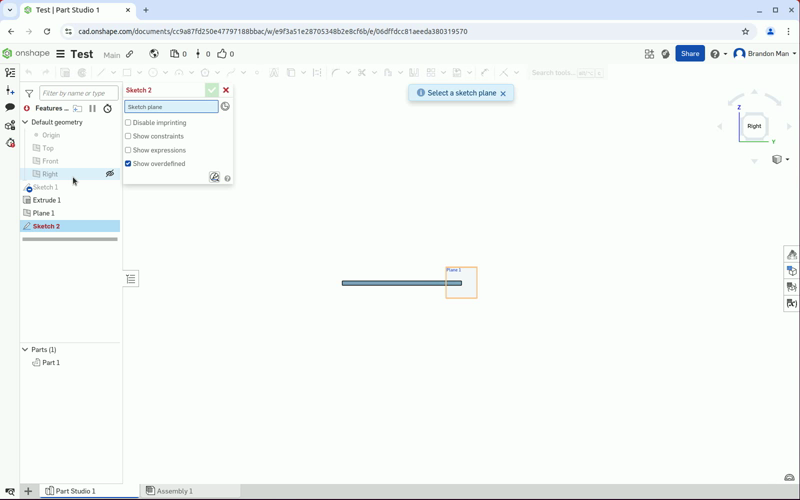
mouse_move(73, 215)
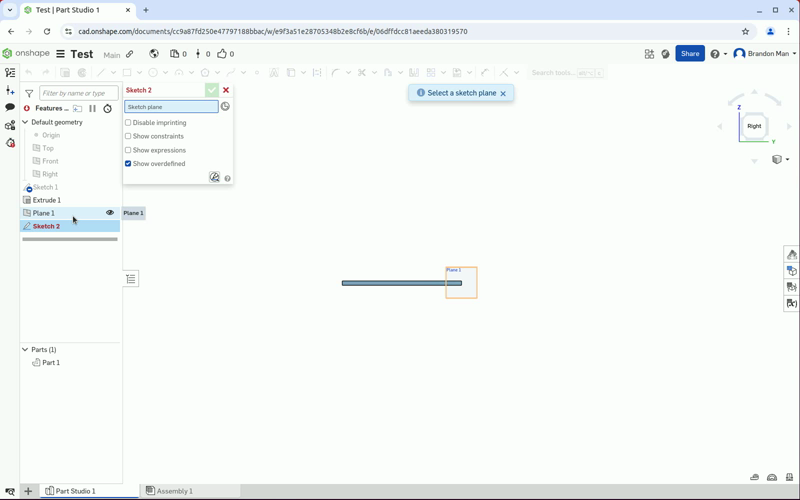
click(73, 215)
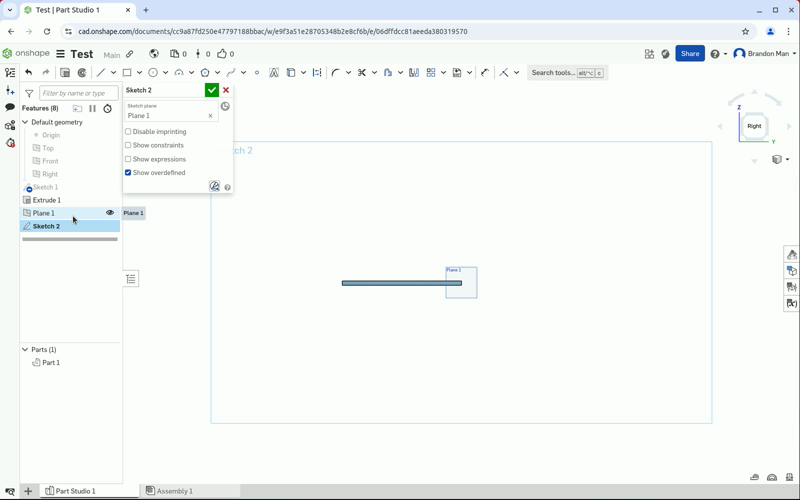
mouse_move(73, 352)
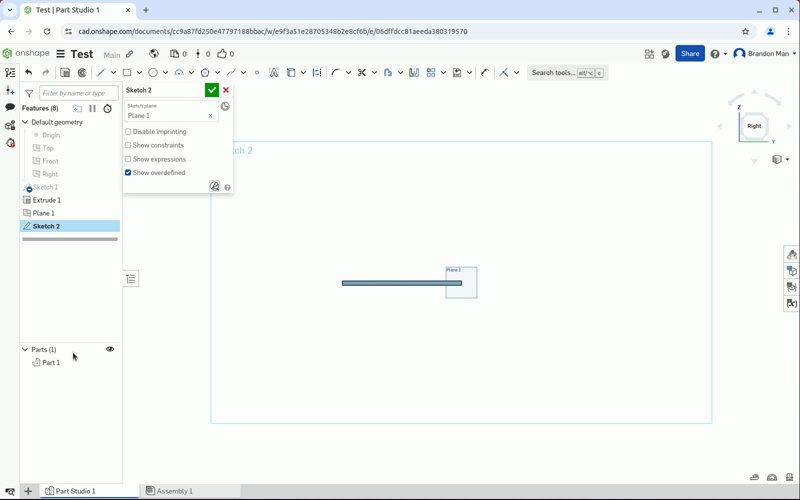
key(y)
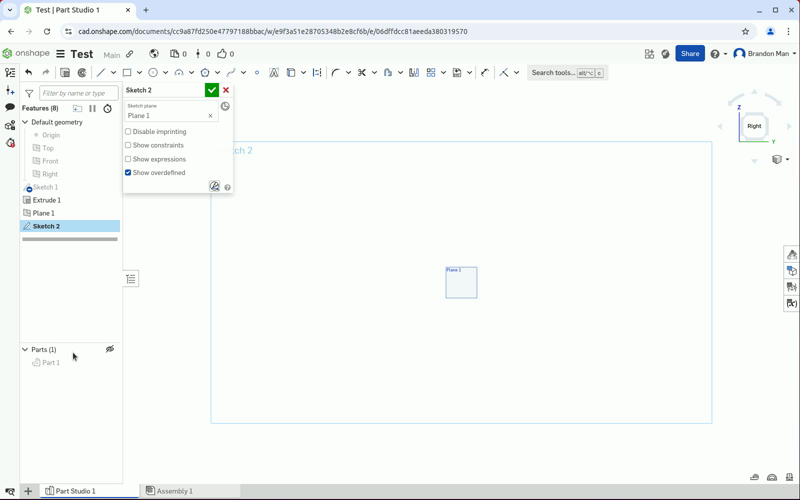
key(c)
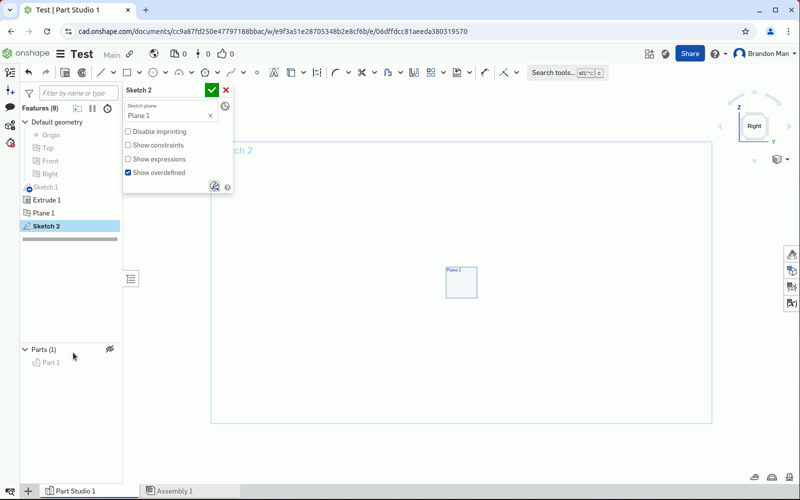
key_down(shift)
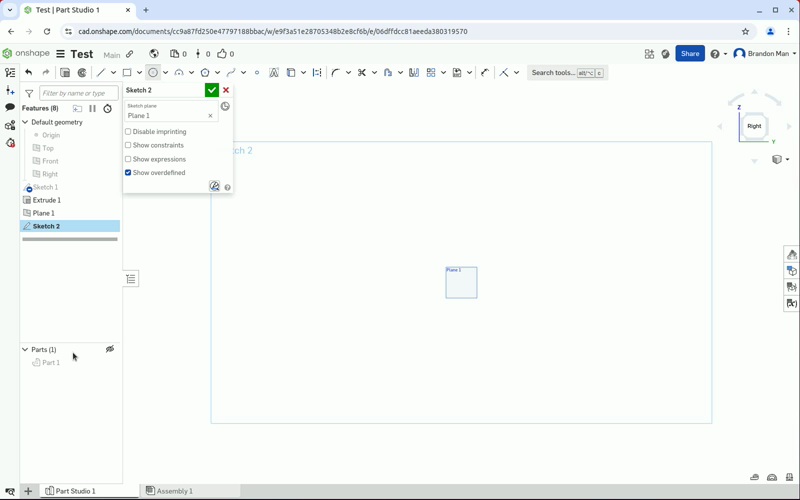
mouse_move(404, 282)
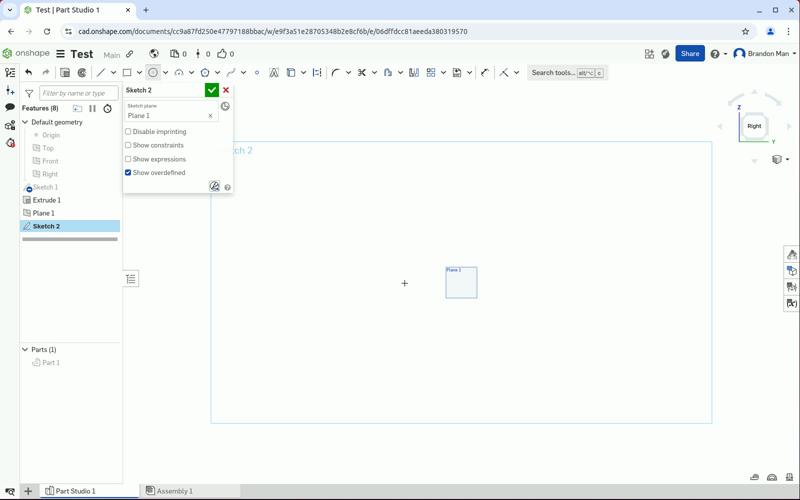
click(404, 282)
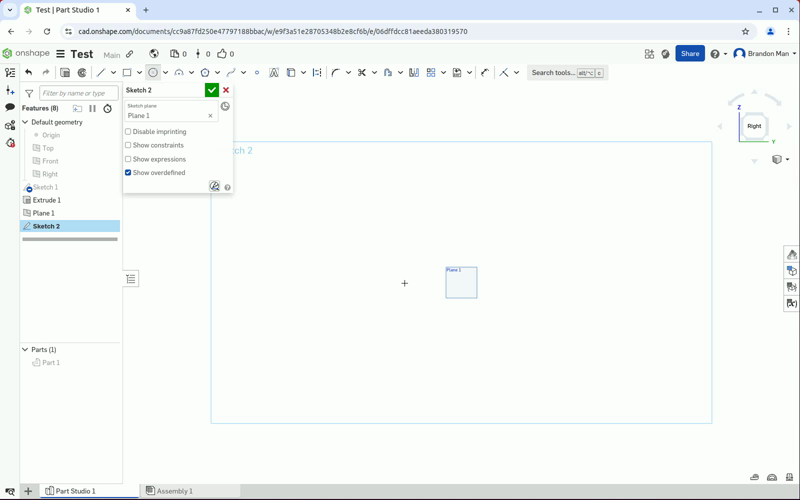
key_up(shift)
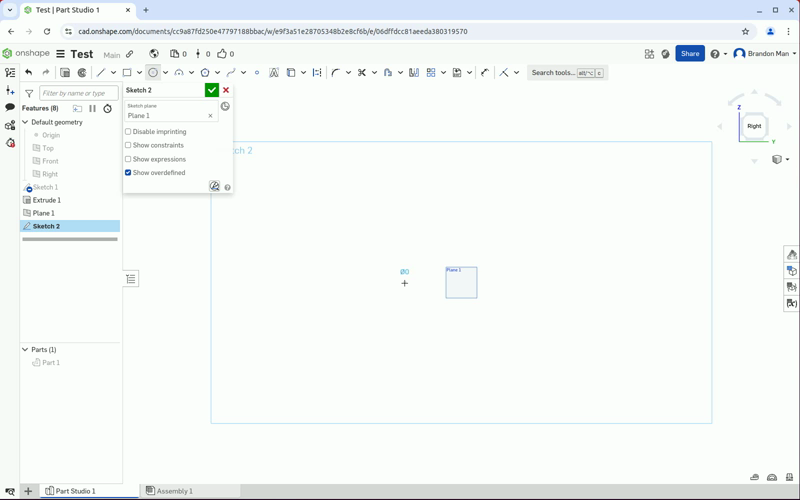
mouse_move(405, 282)
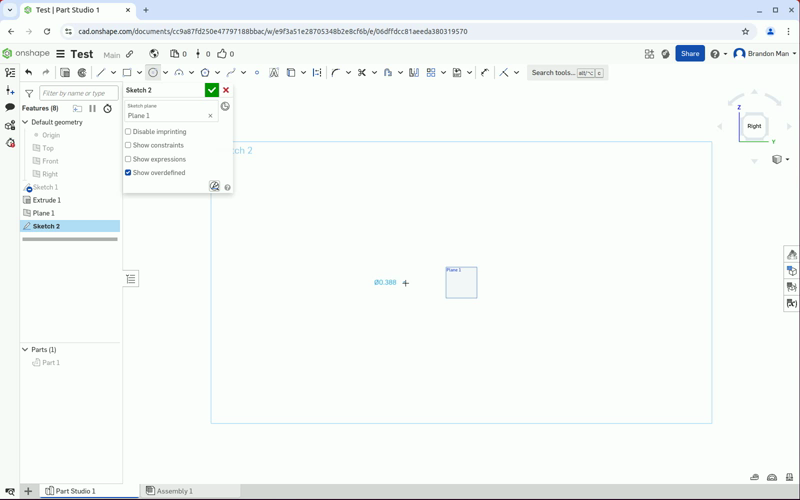
scroll(6)
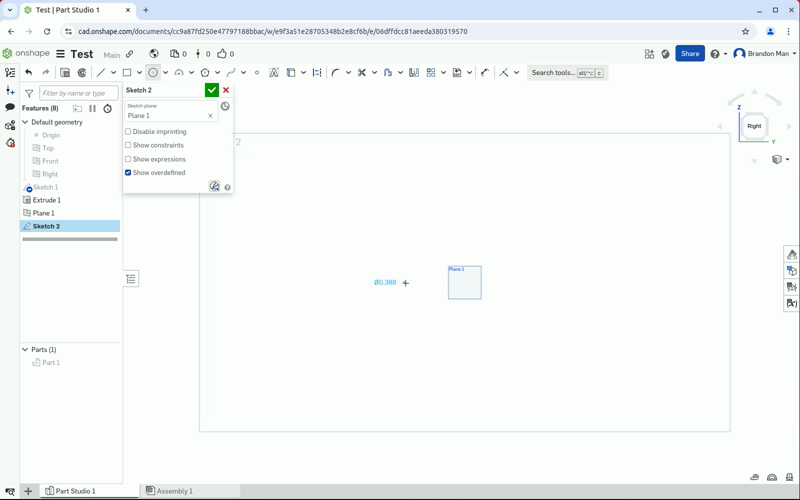
scroll(6)
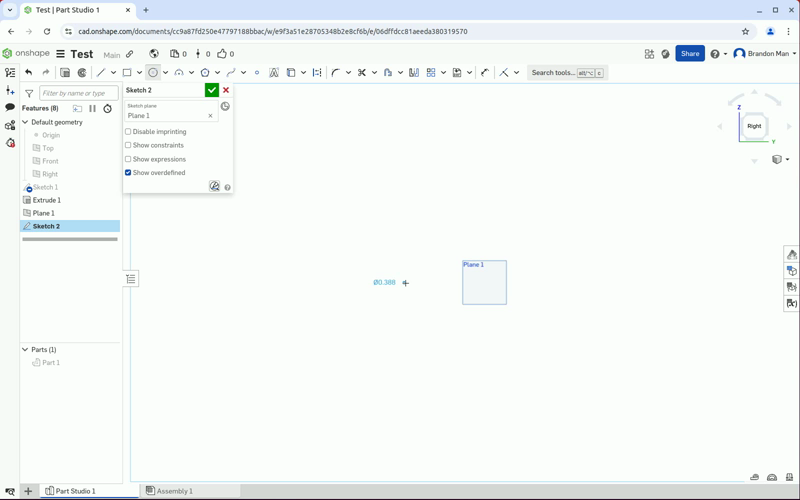
scroll(6)
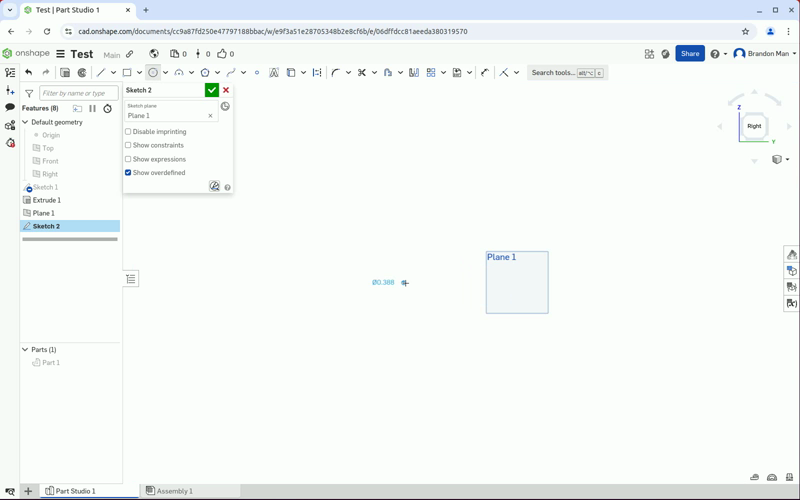
scroll(6)
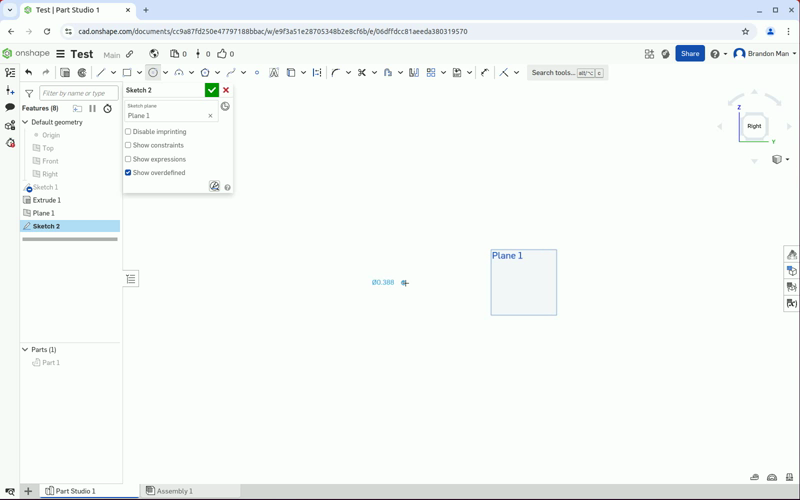
scroll(6)
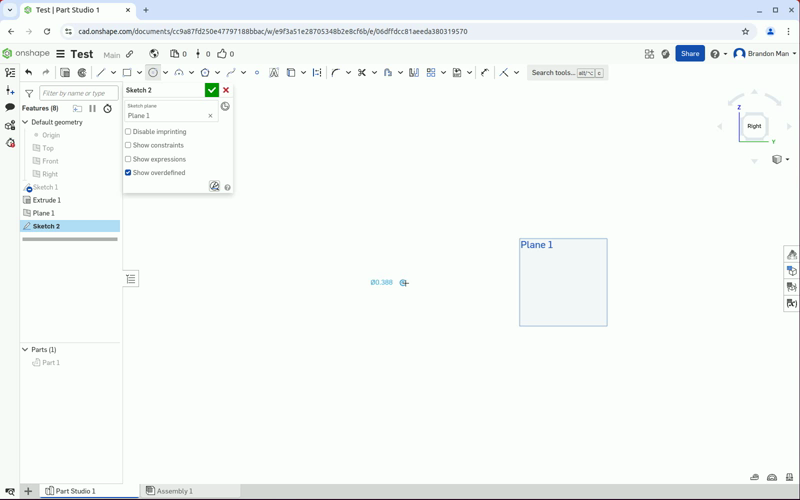
scroll(6)
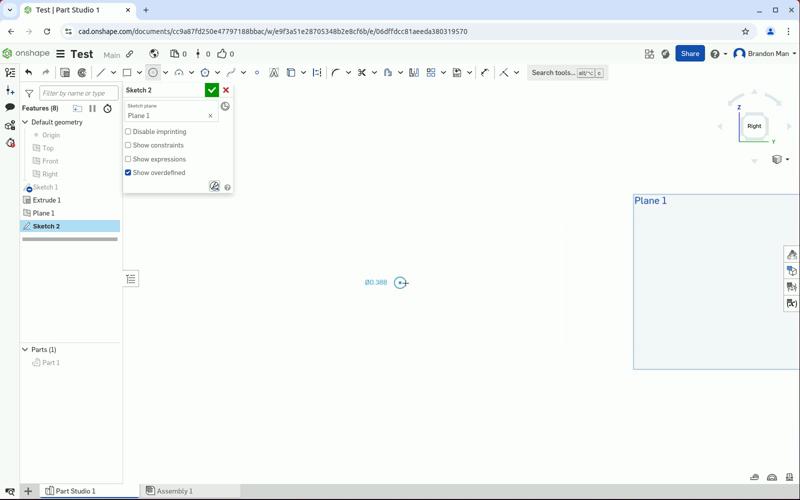
scroll(6)
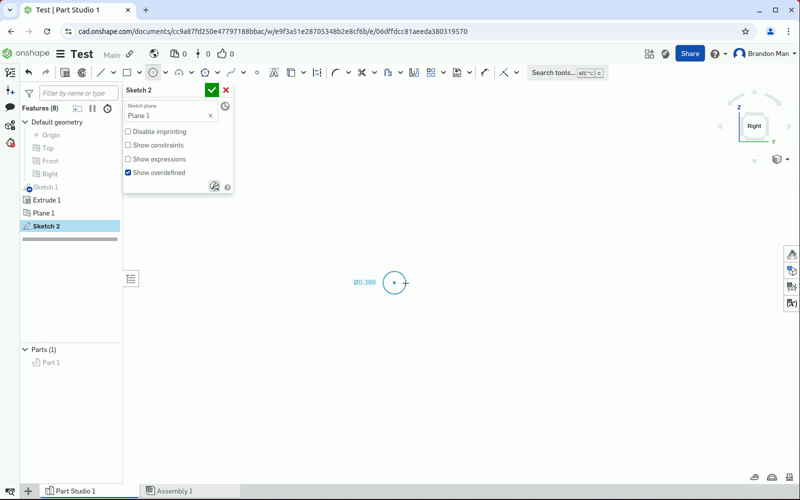
click(405, 282)
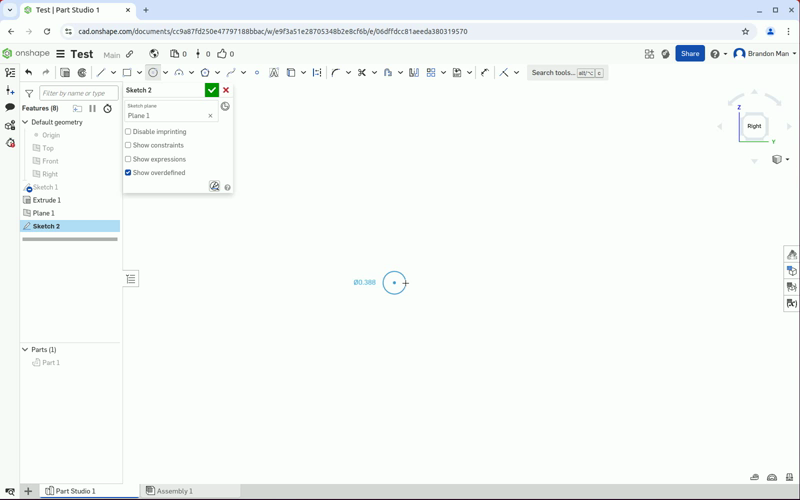
scroll(-6)
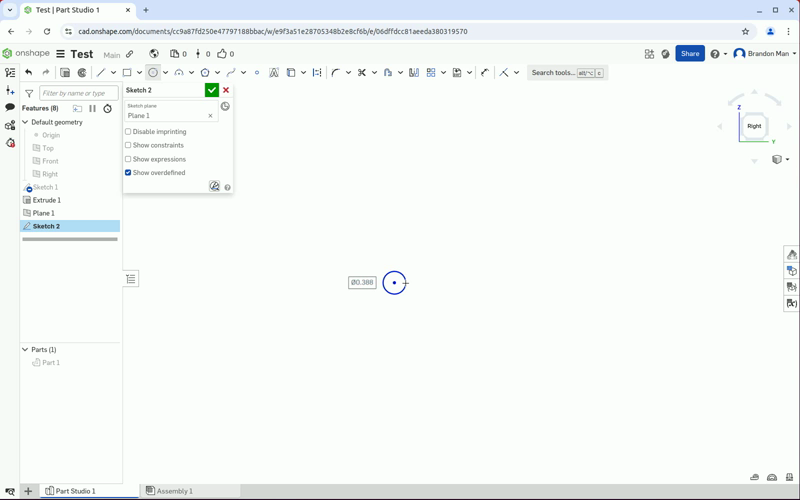
scroll(-6)
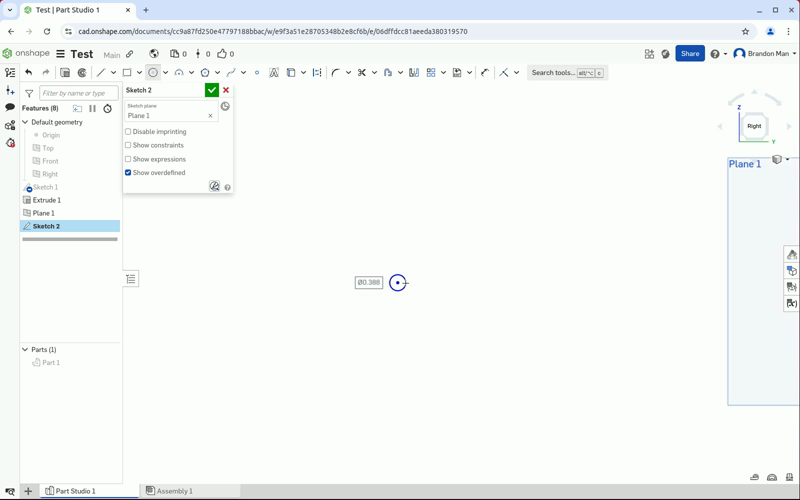
scroll(-6)
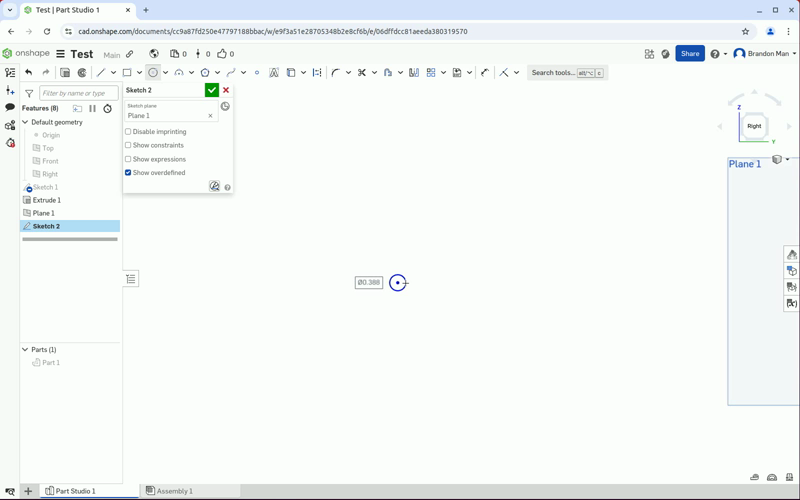
scroll(-6)
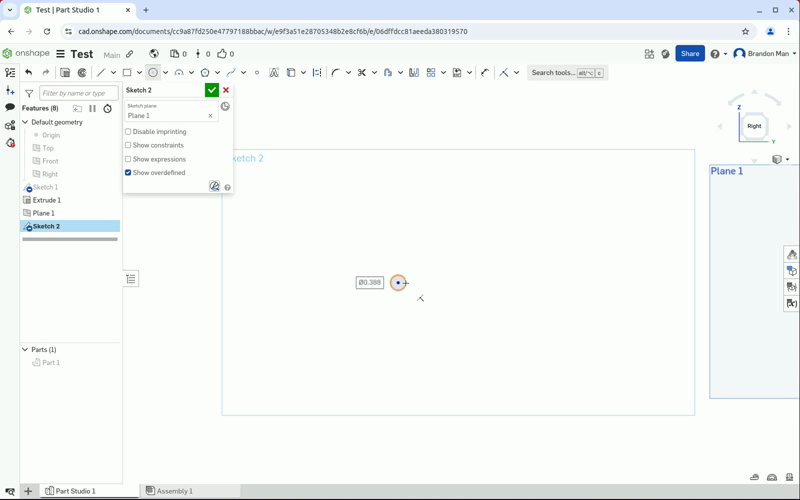
scroll(-6)
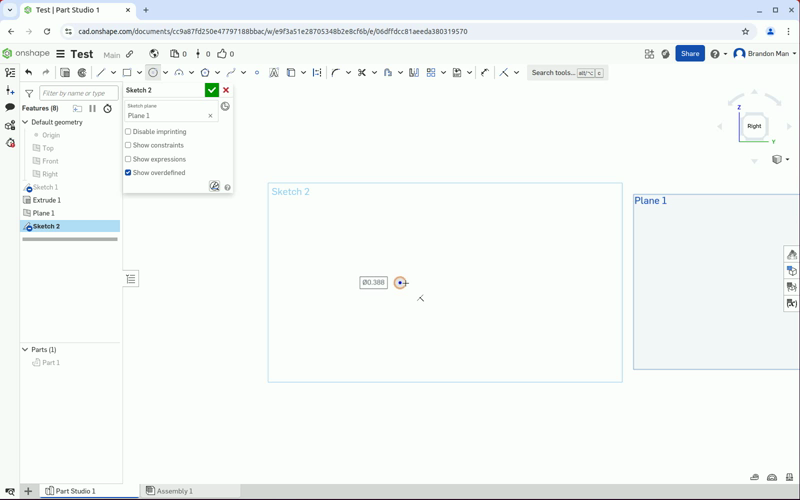
scroll(-6)
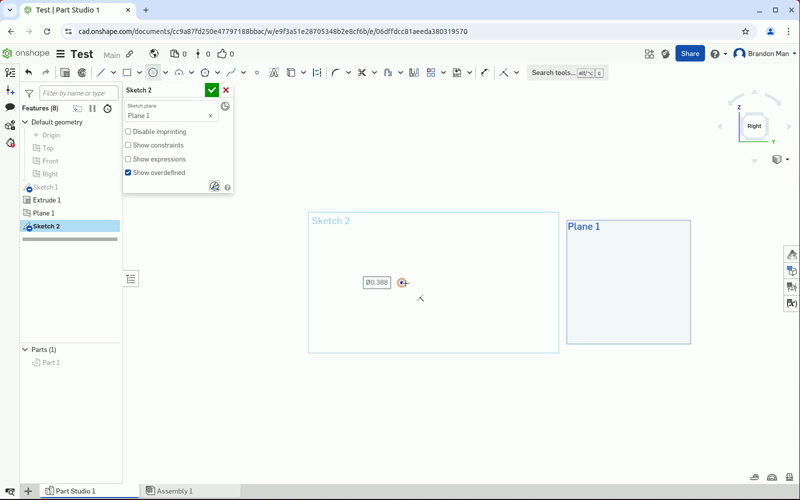
scroll(-6)
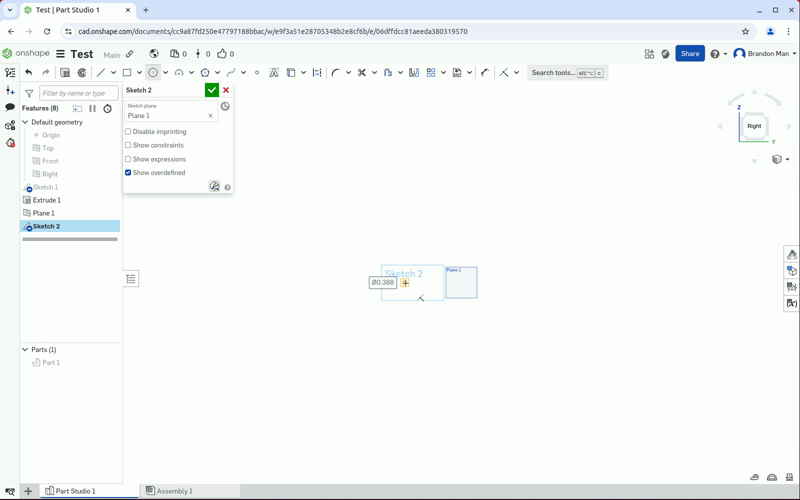
key(esc)
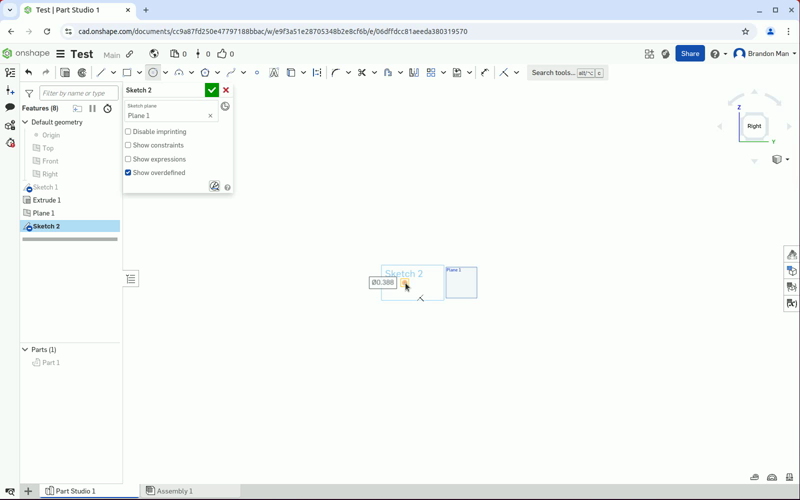
mouse_move(404, 282)
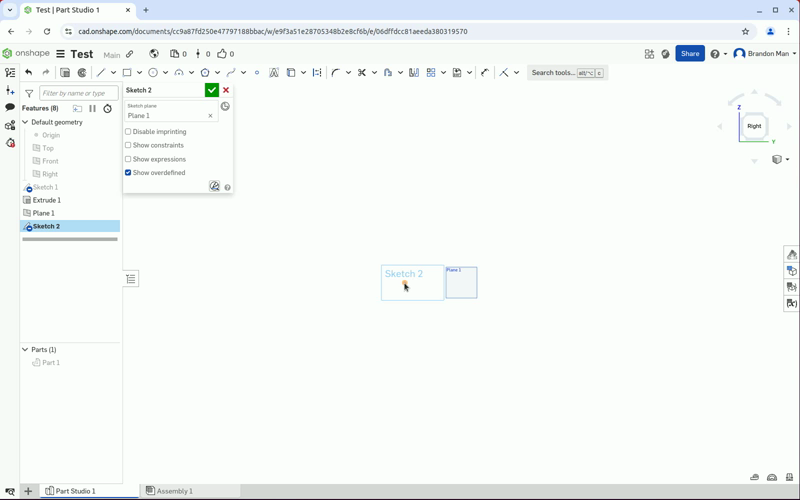
scroll(6)
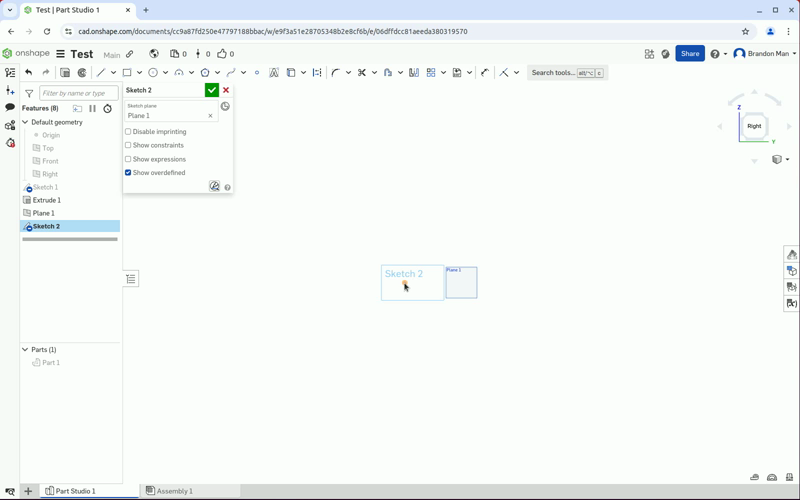
scroll(6)
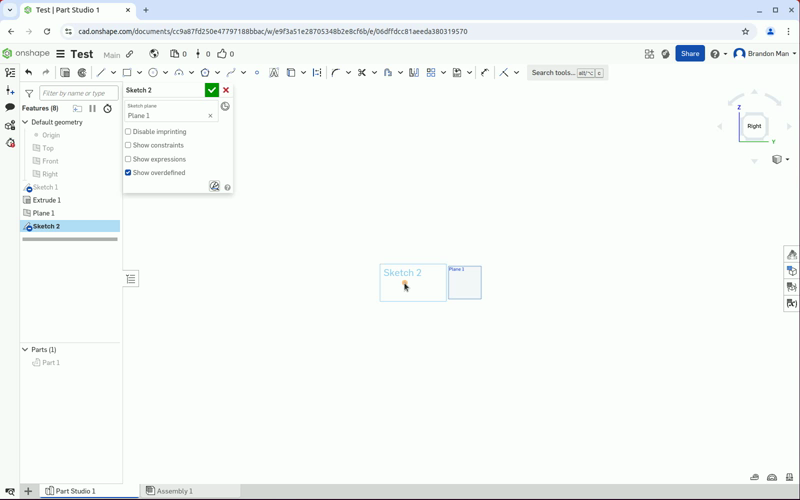
scroll(6)
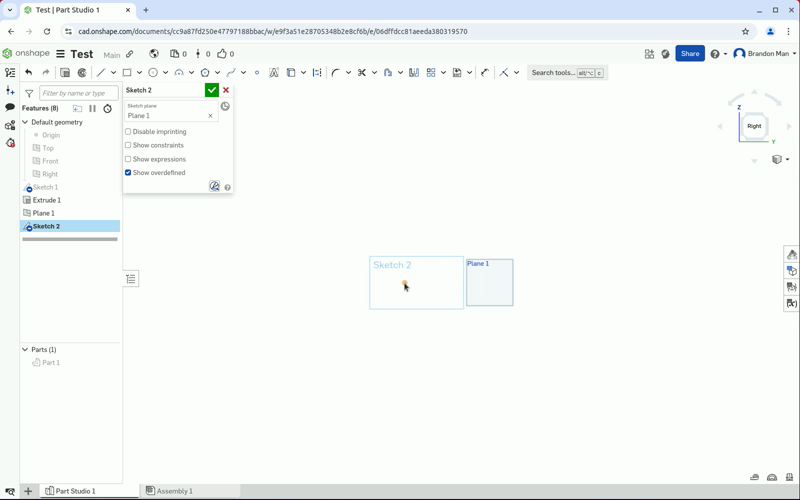
scroll(6)
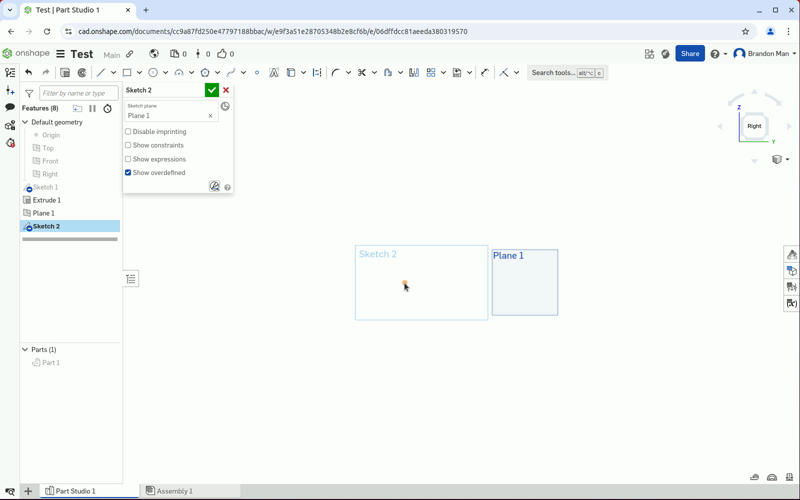
scroll(6)
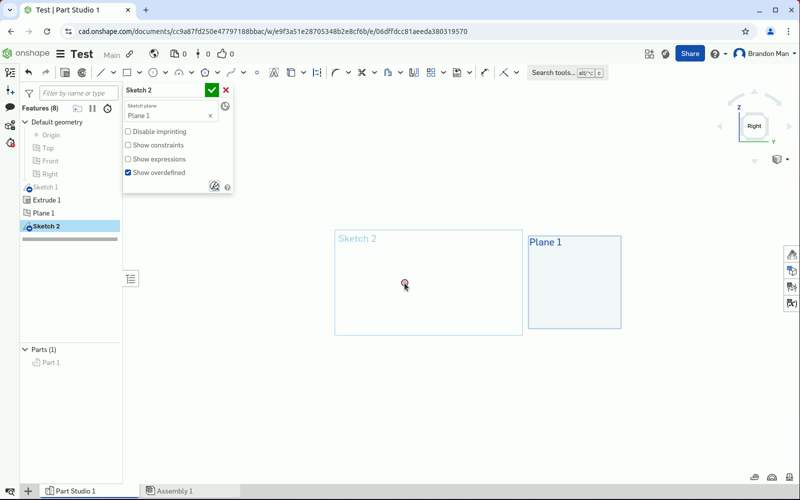
scroll(6)
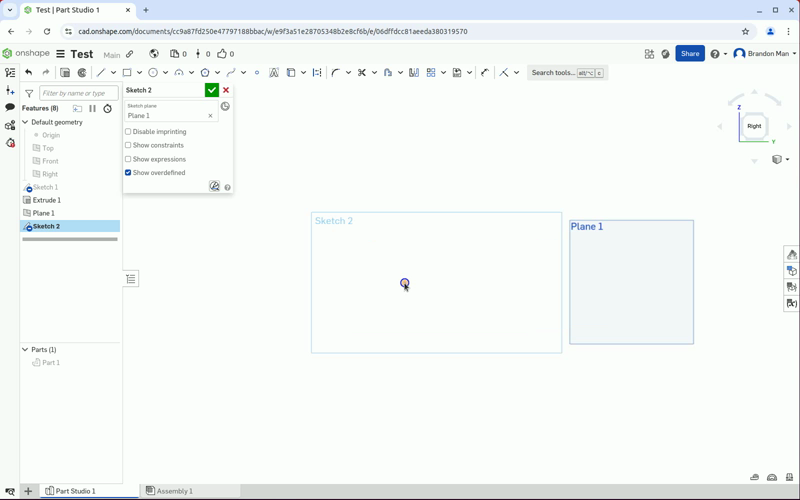
scroll(6)
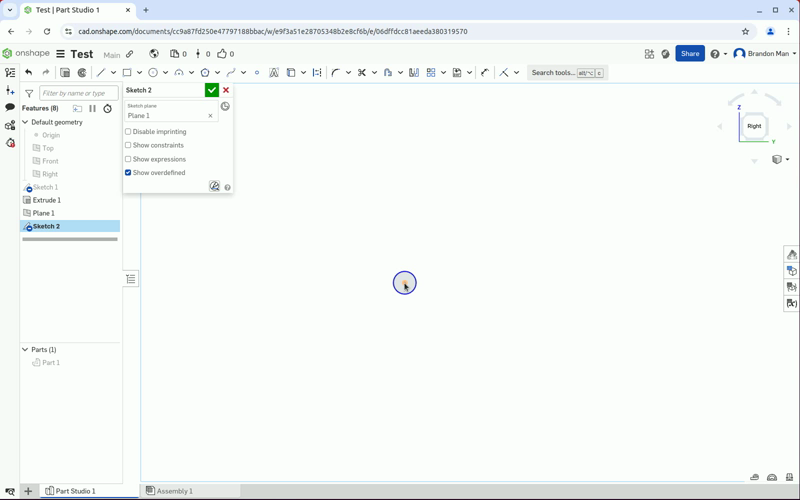
click(404, 282)
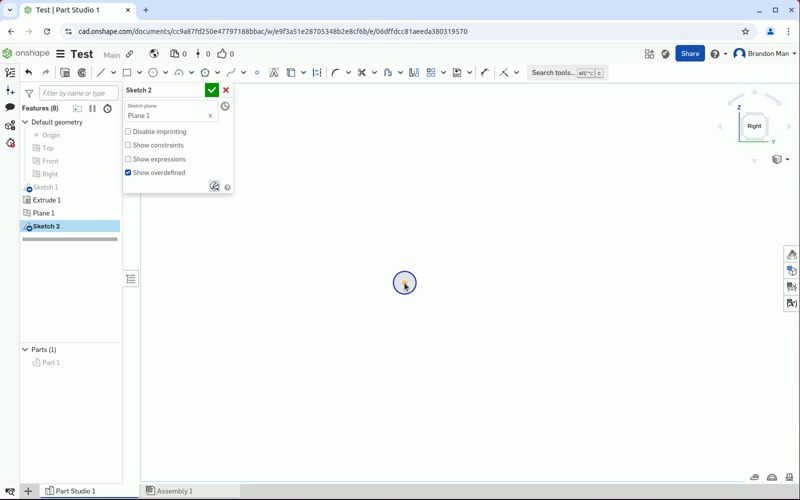
scroll(-6)
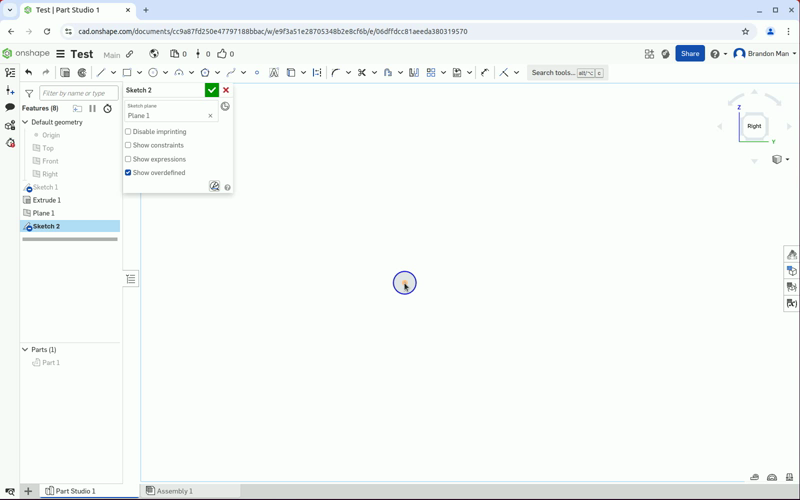
scroll(-6)
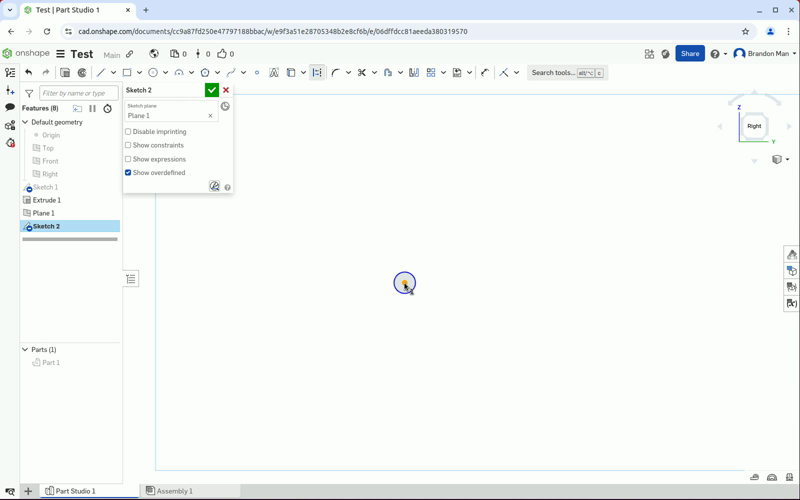
scroll(-6)
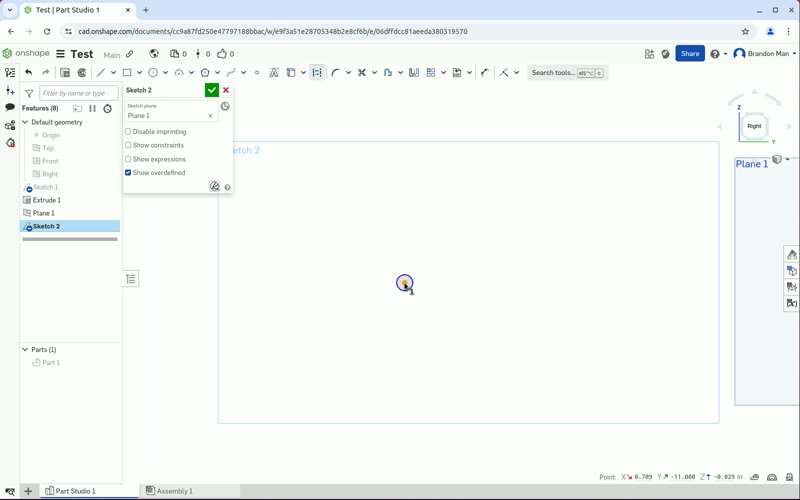
scroll(-6)
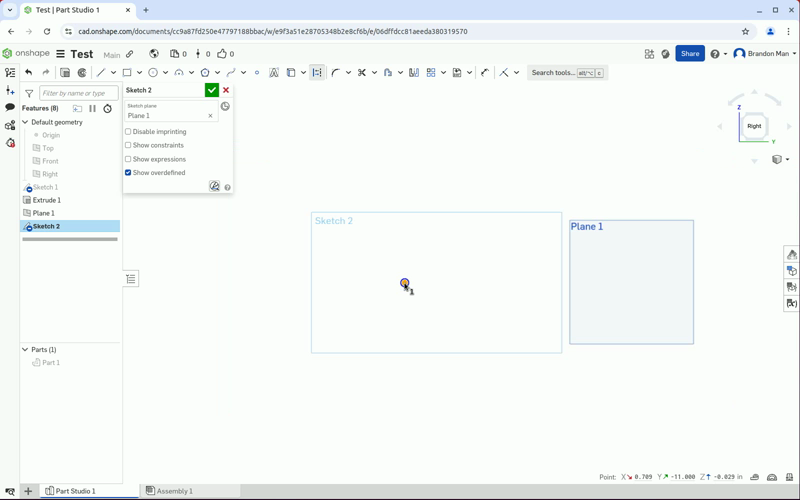
scroll(-6)
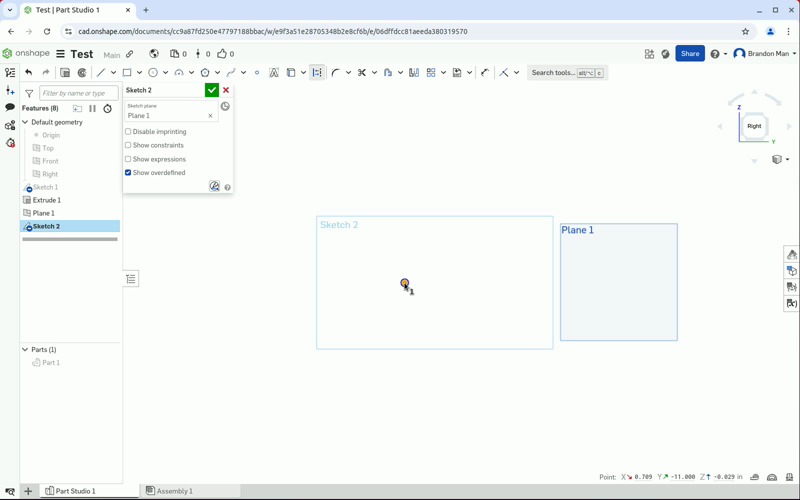
scroll(-6)
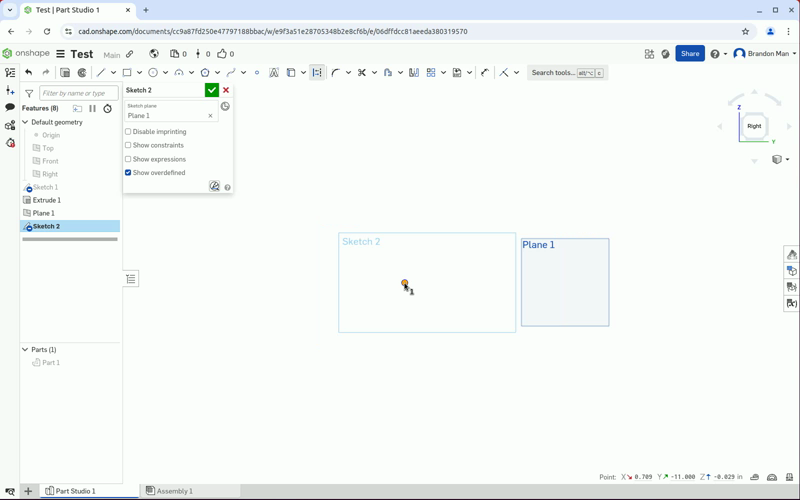
scroll(-6)
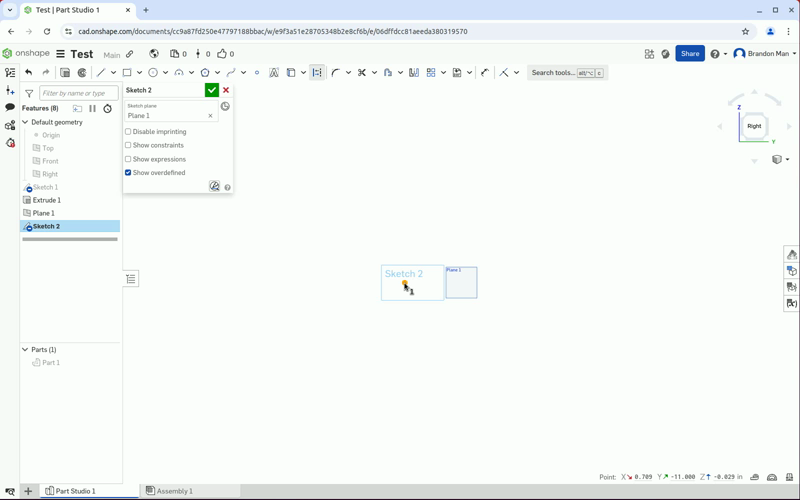
mouse_move(73, 352)
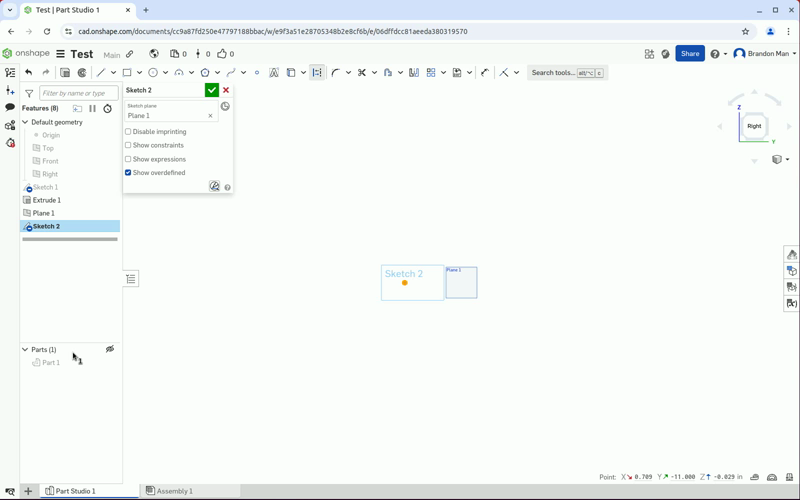
key(shift+y)
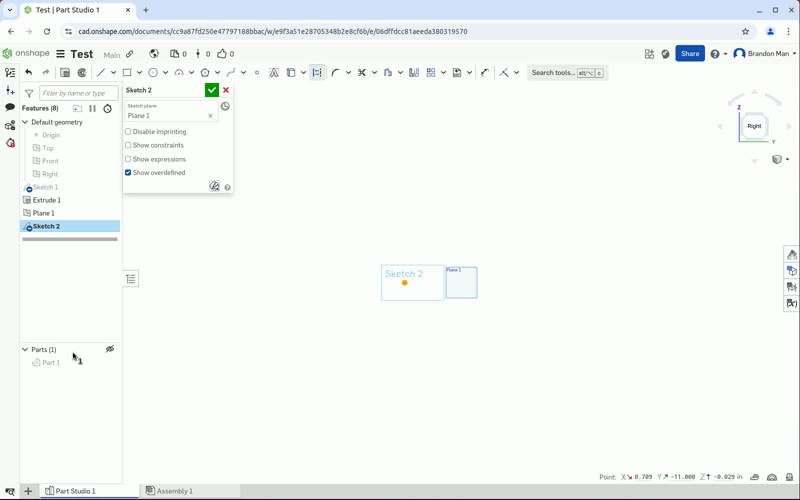
key(shift+e)
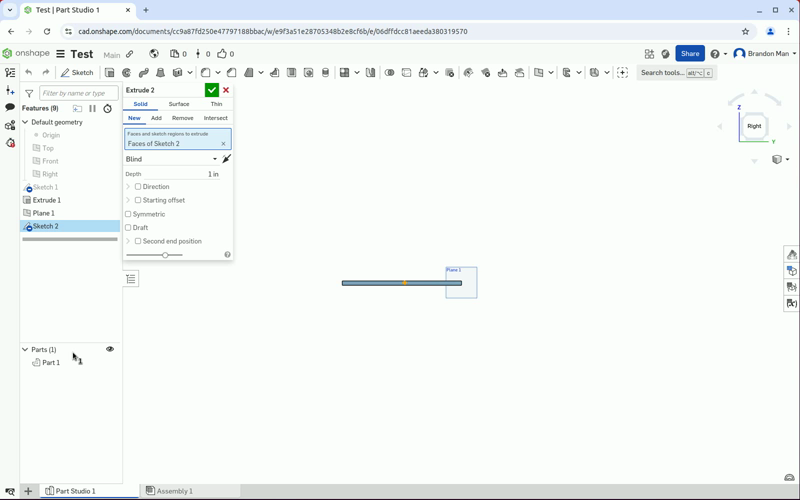
mouse_move(143, 106)
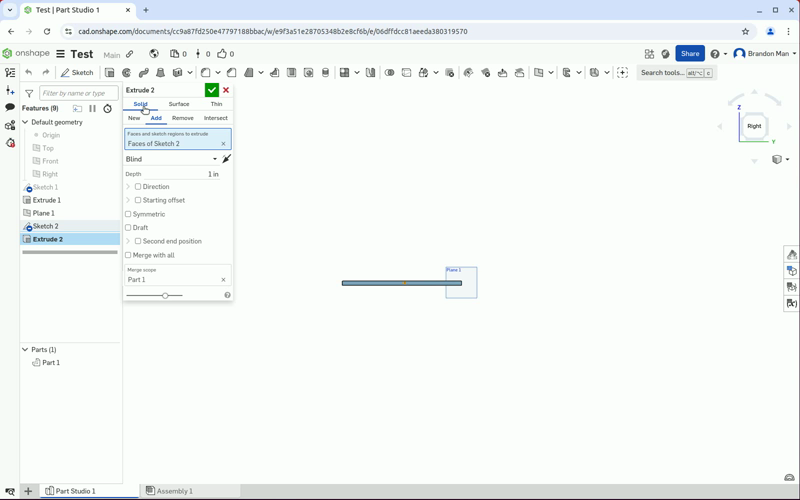
click(143, 106)
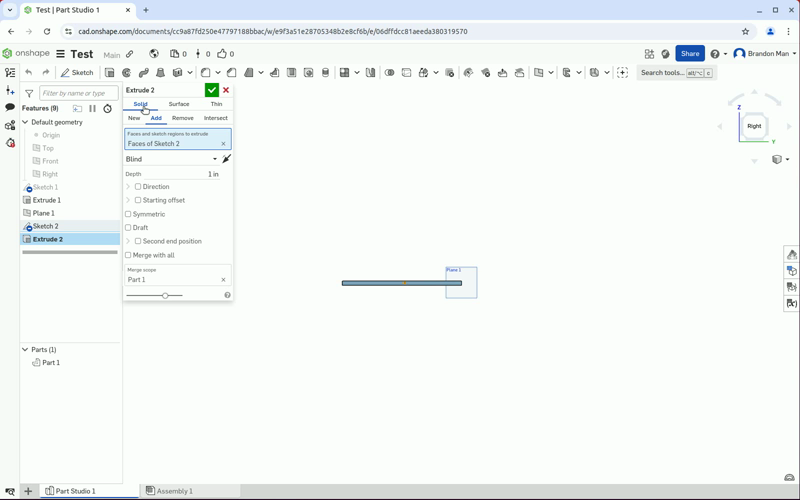
mouse_move(186, 120)
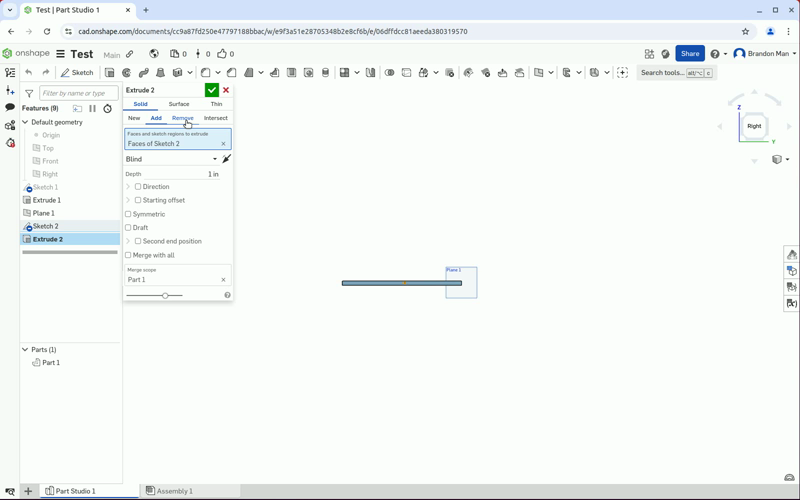
click(186, 120)
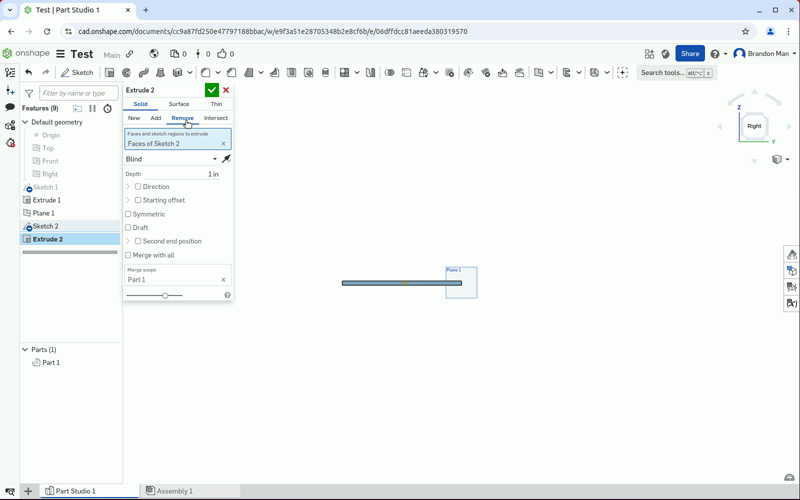
key(tab, 4)
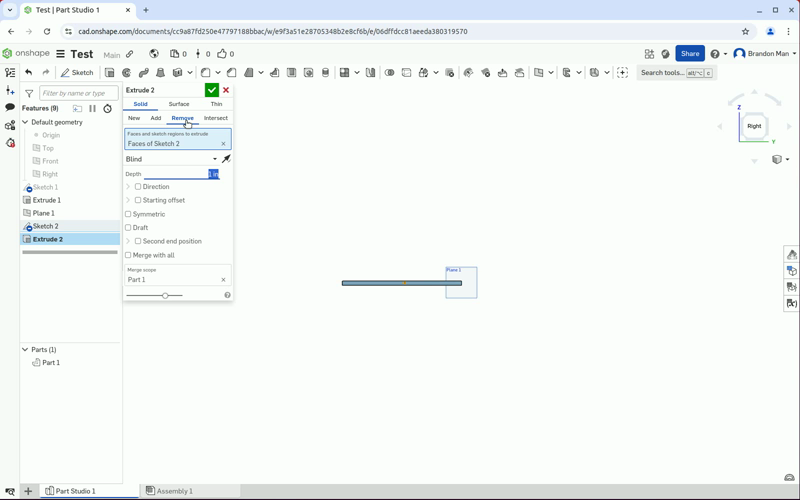
text(0.481)
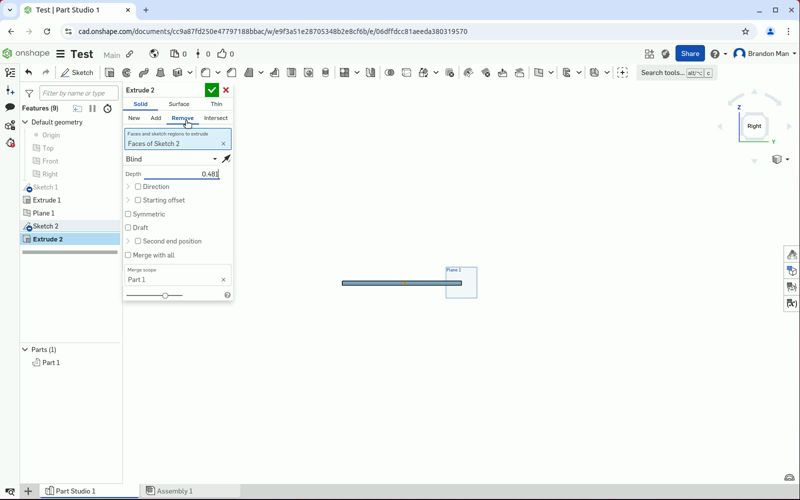
key(tab, 6)
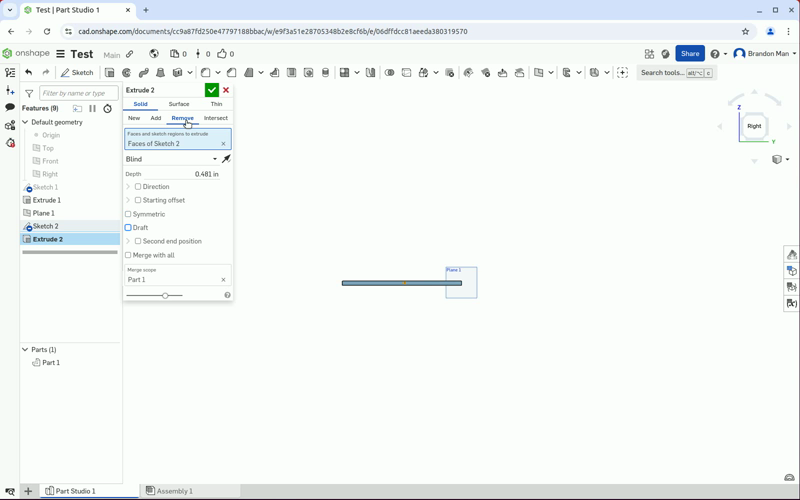
key(space)
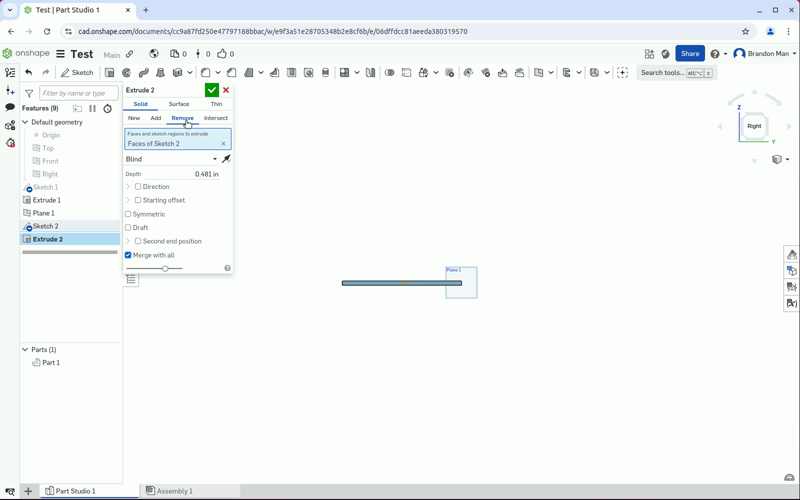
key(enter)
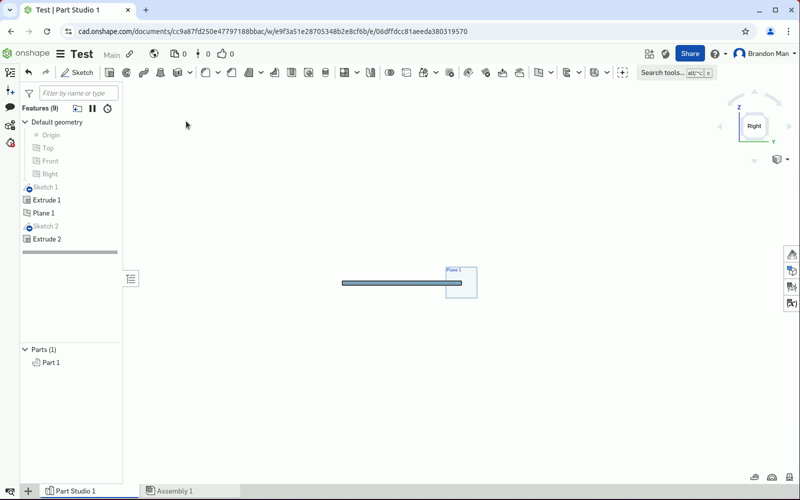
key(shift+h)
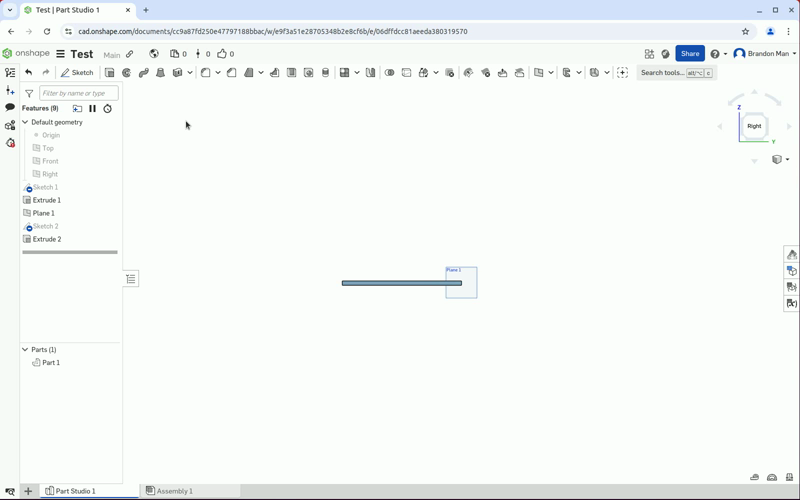
key(shift+h)
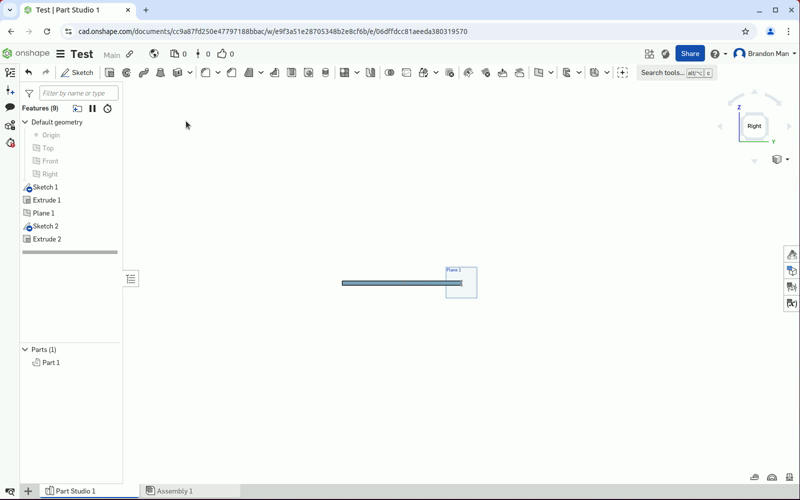
key(shift+7)
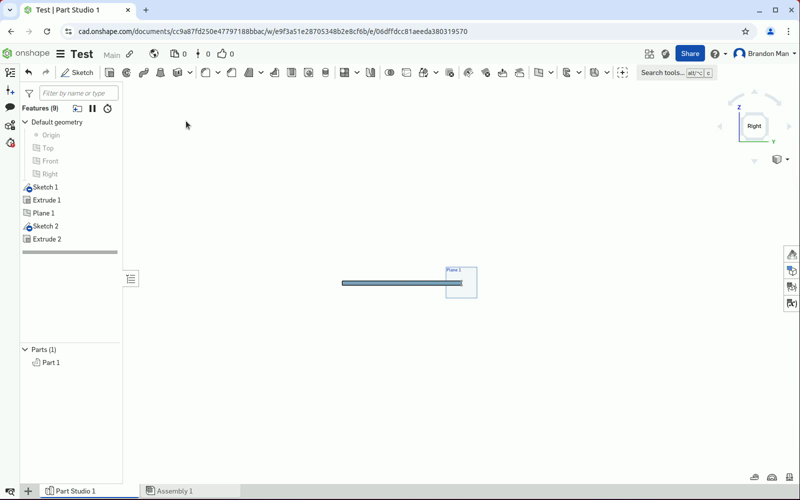
key(right, 2)
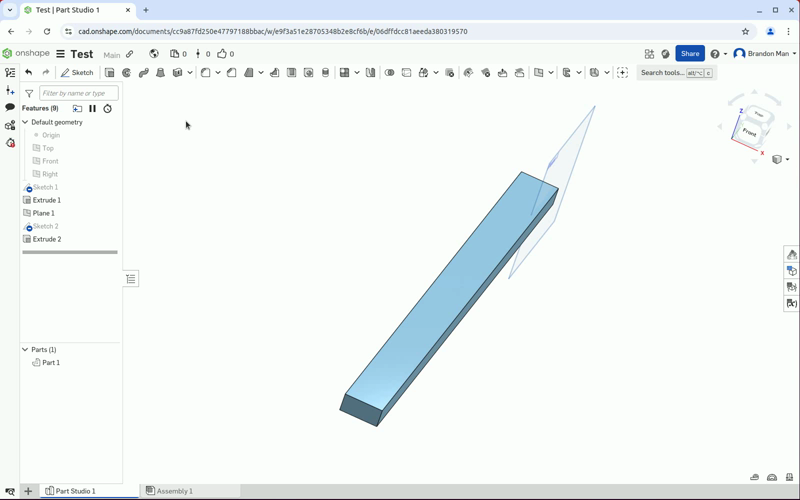
key(down, 2)
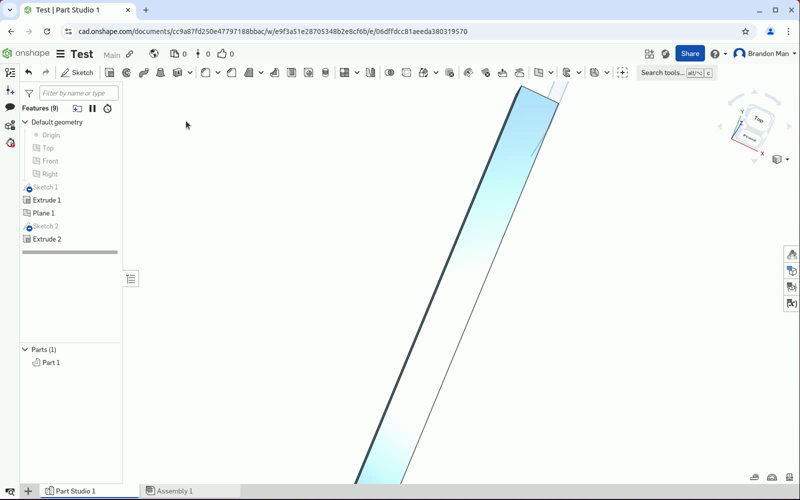
key(up, 2)
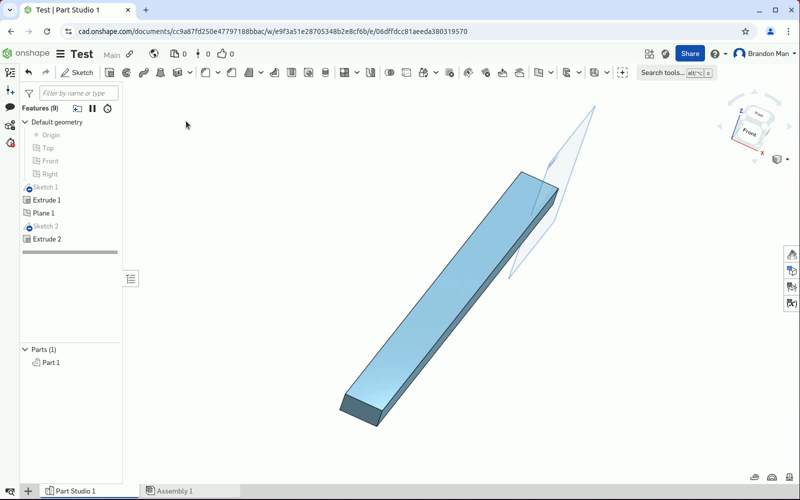
key(left, 2)
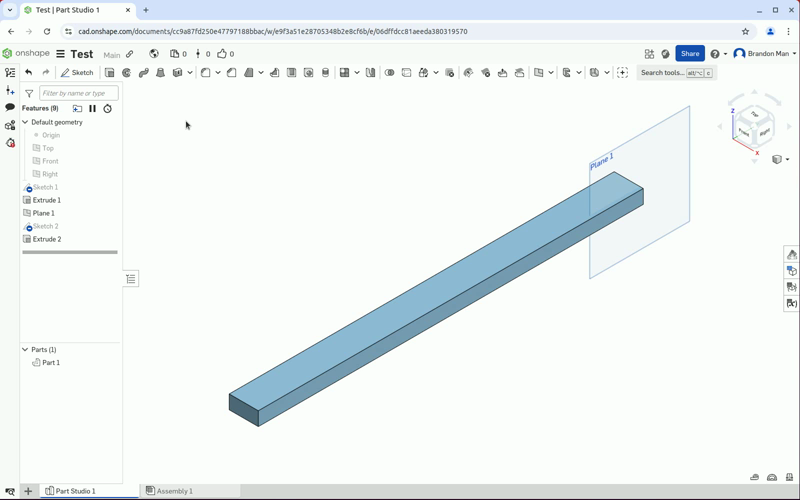
mouse_move(73, 189)
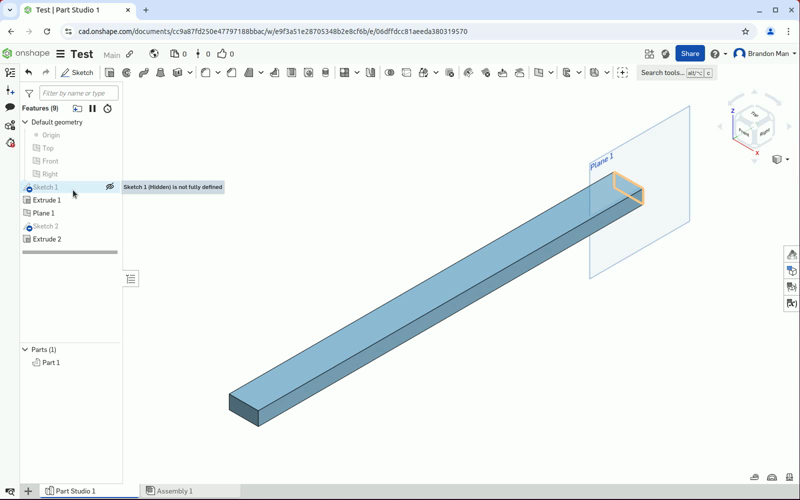
click(73, 189)